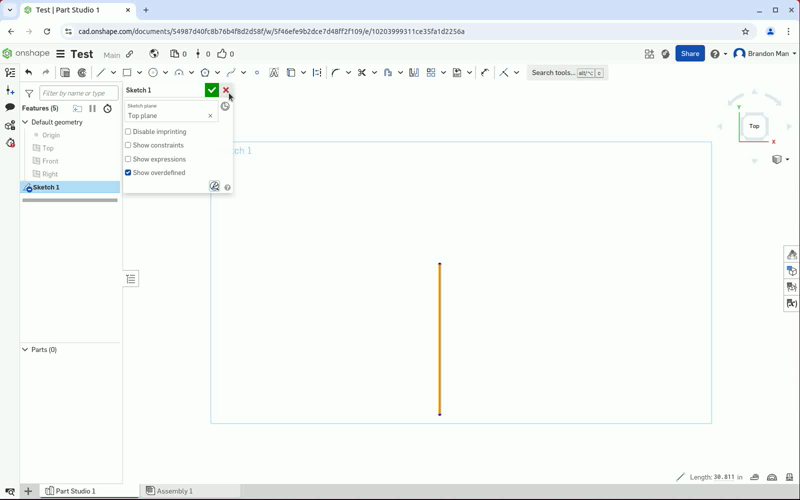
key(shift+h)
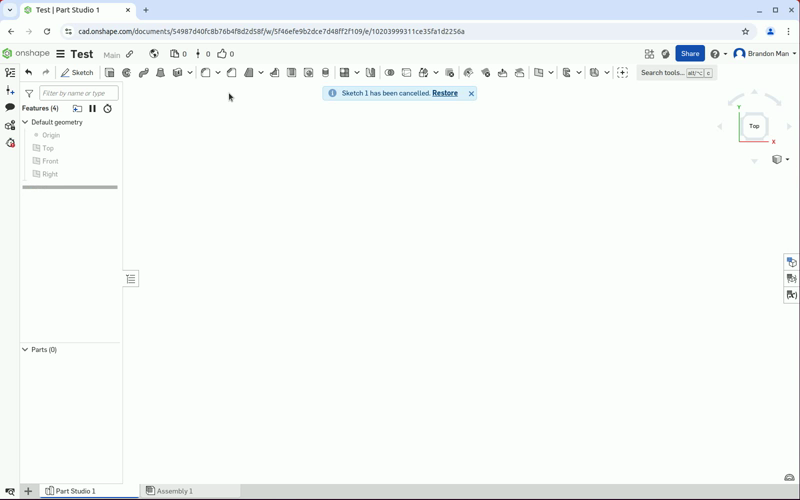
mouse_move(73, 352)
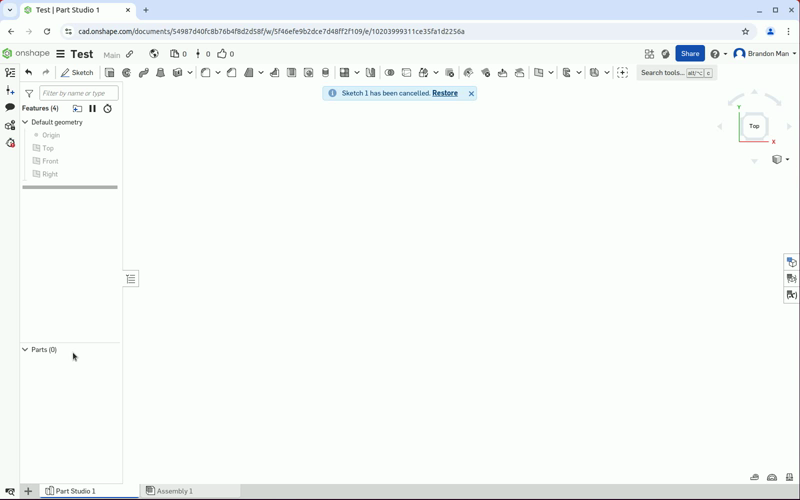
key(y)
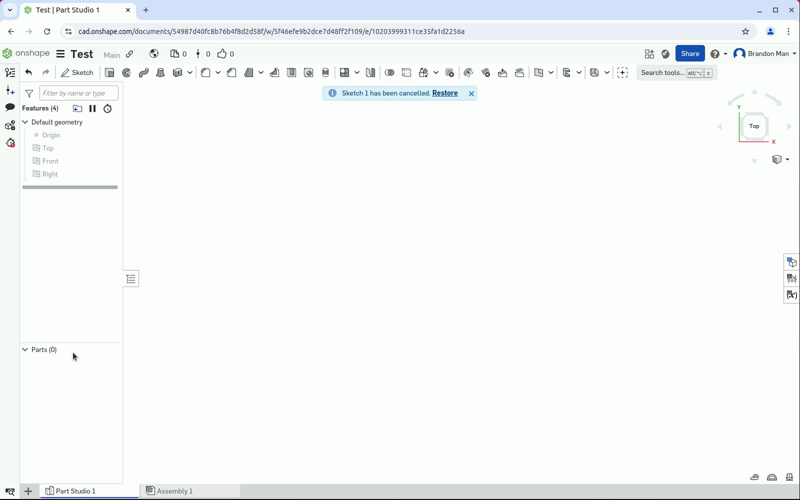
key(shift+p)
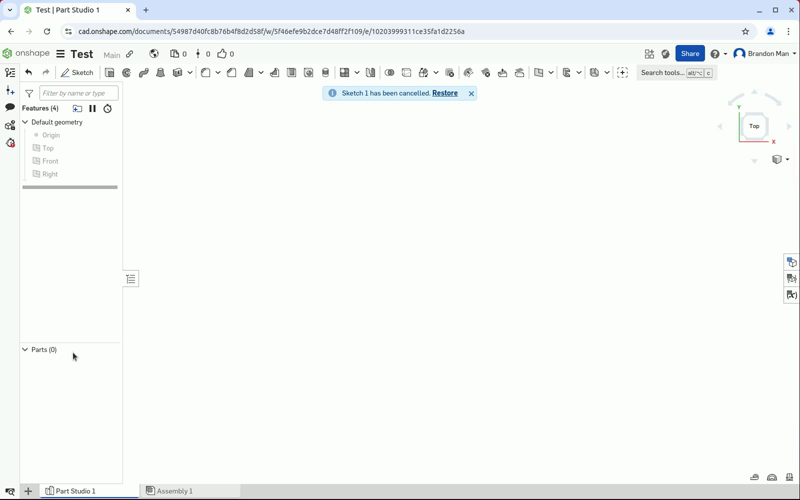
key(space)
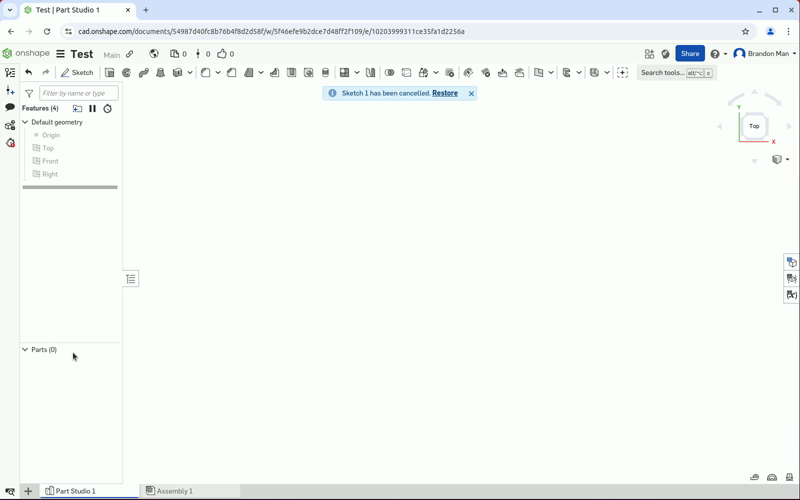
key_down(shift)
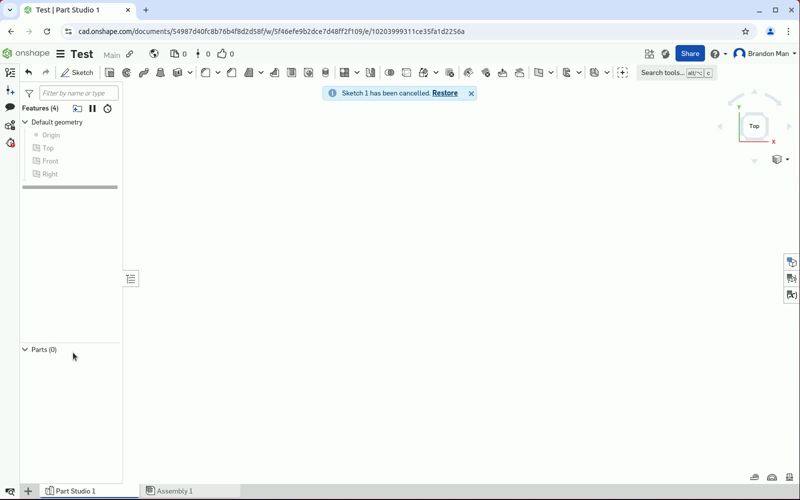
key(up)
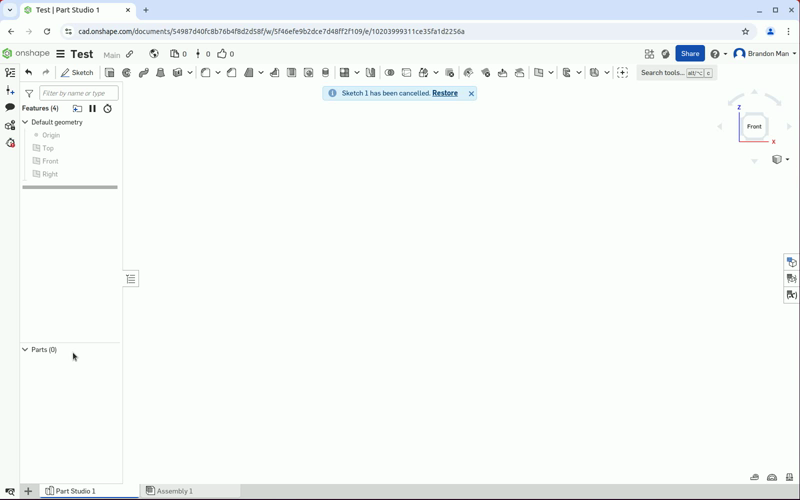
key_up(shift)
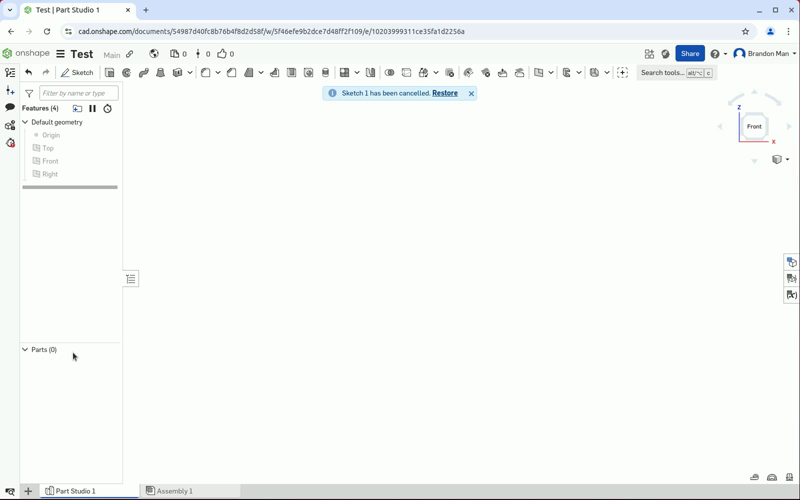
mouse_move(73, 352)
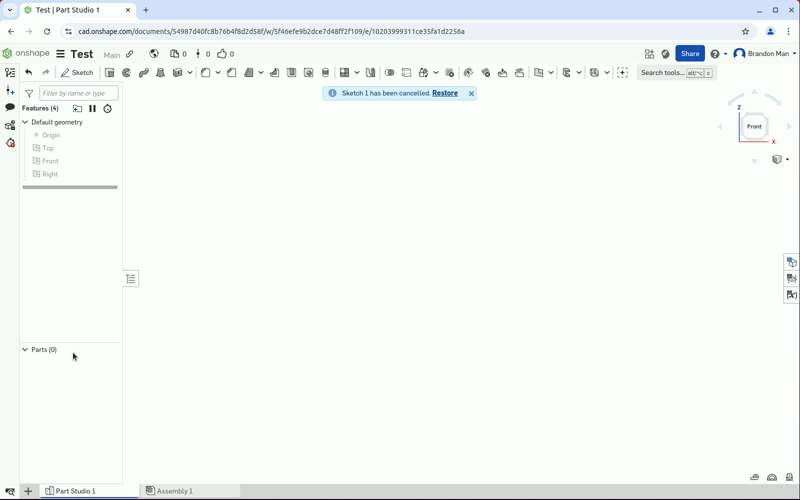
key(shift+y)
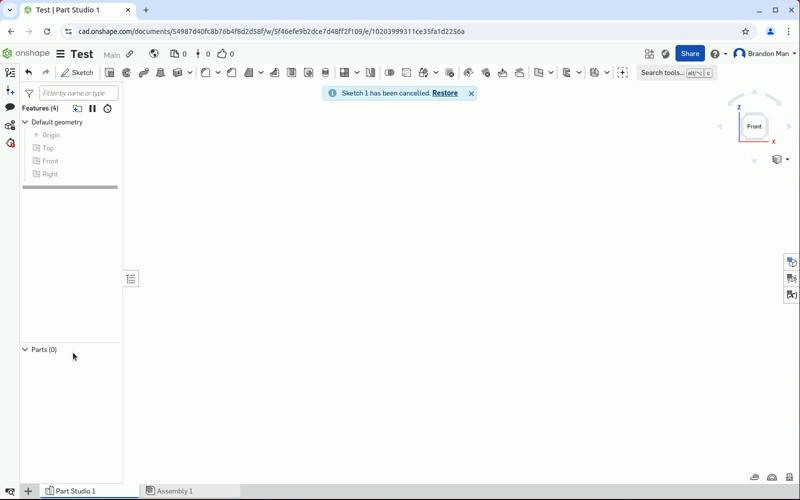
key(shift+s)
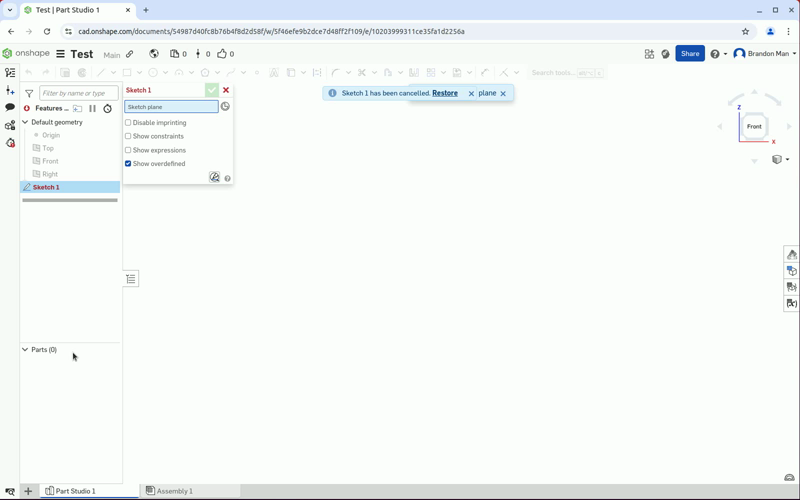
mouse_move(73, 163)
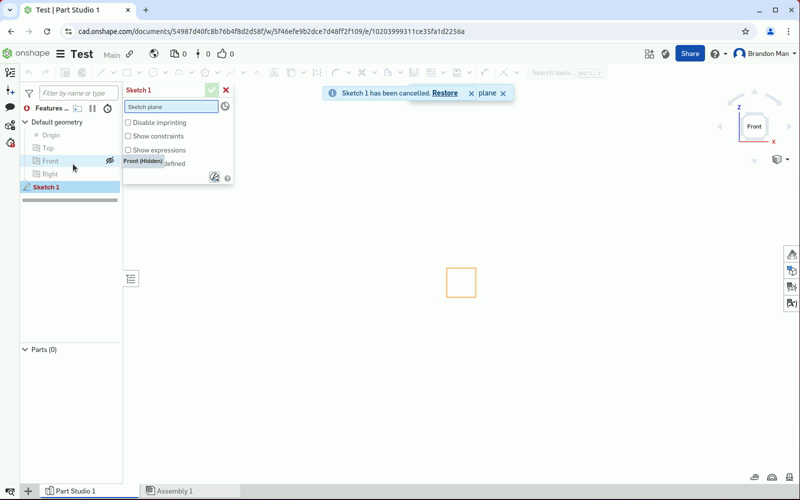
click(73, 163)
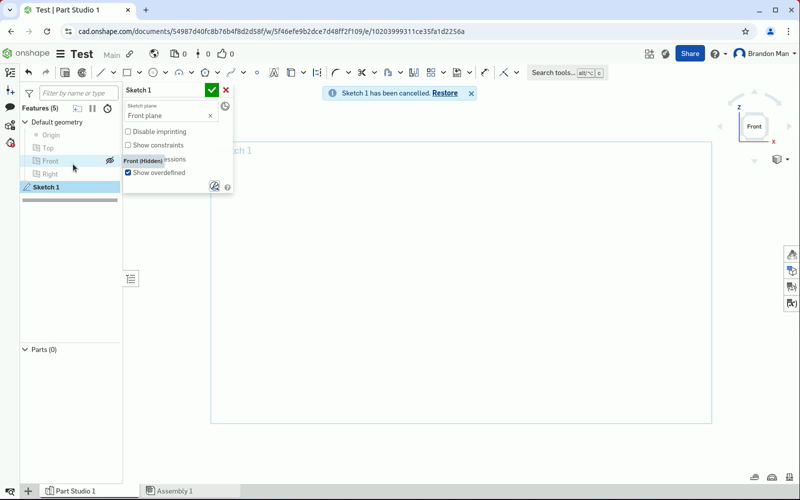
mouse_move(73, 352)
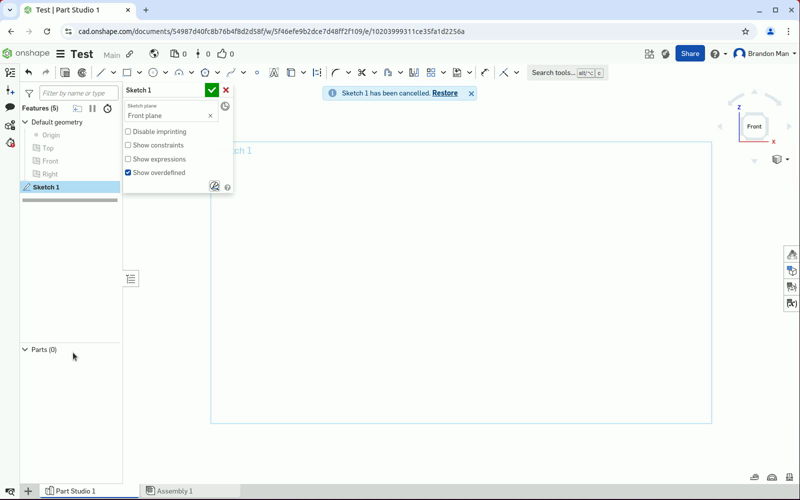
key(y)
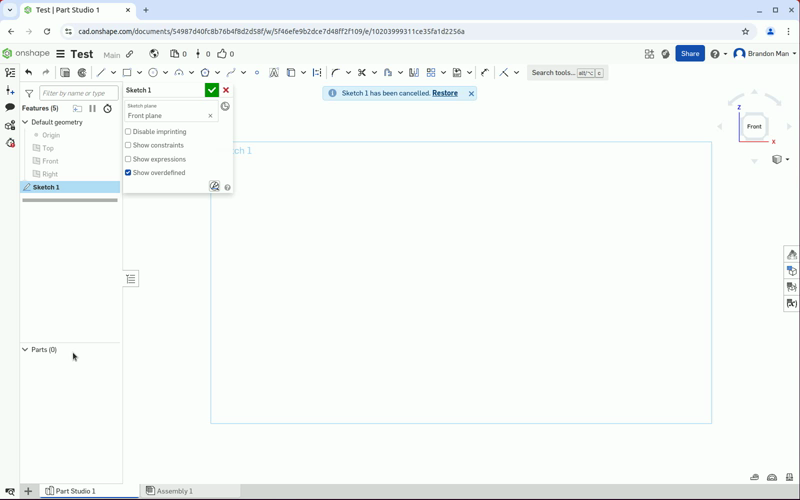
key(l)
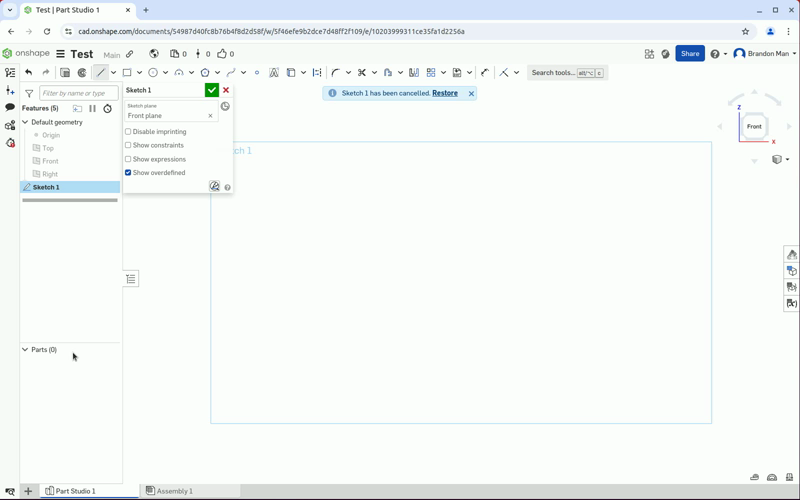
key_down(shift)
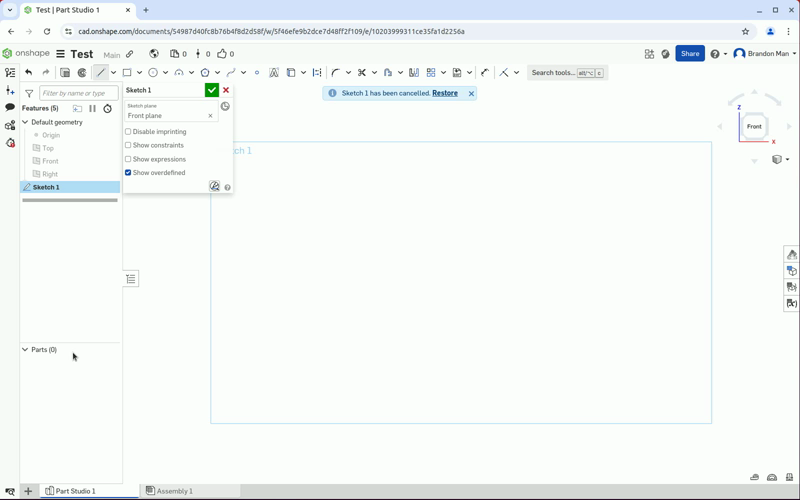
mouse_move(460, 282)
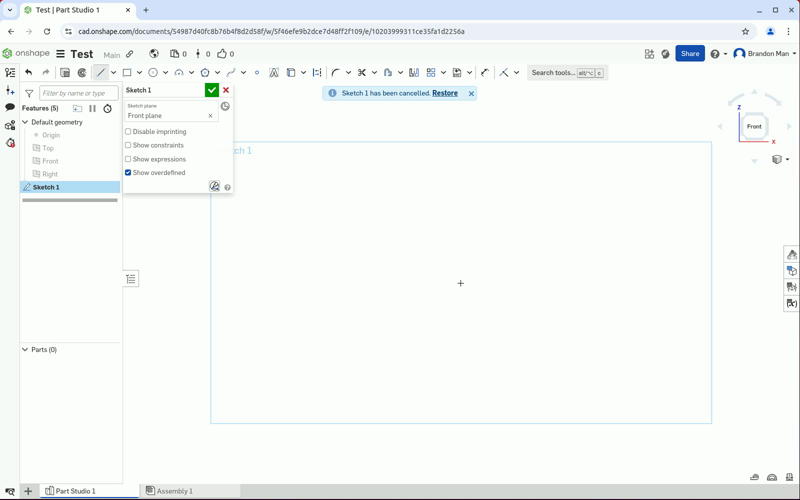
click(460, 282)
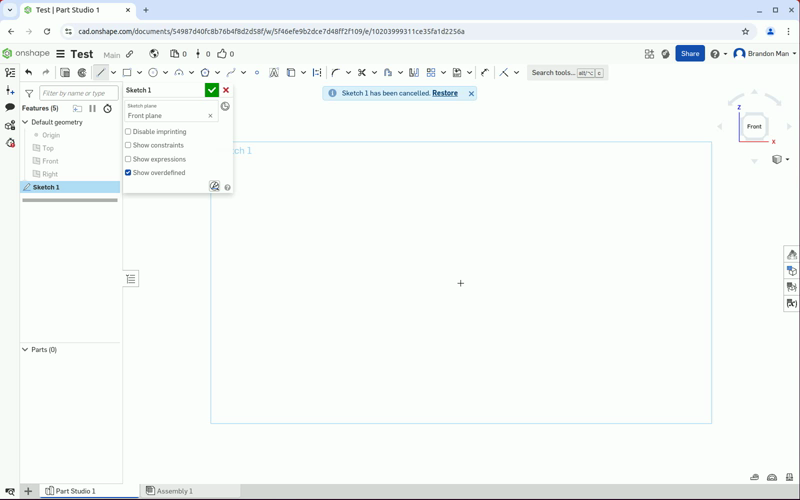
key_up(shift)
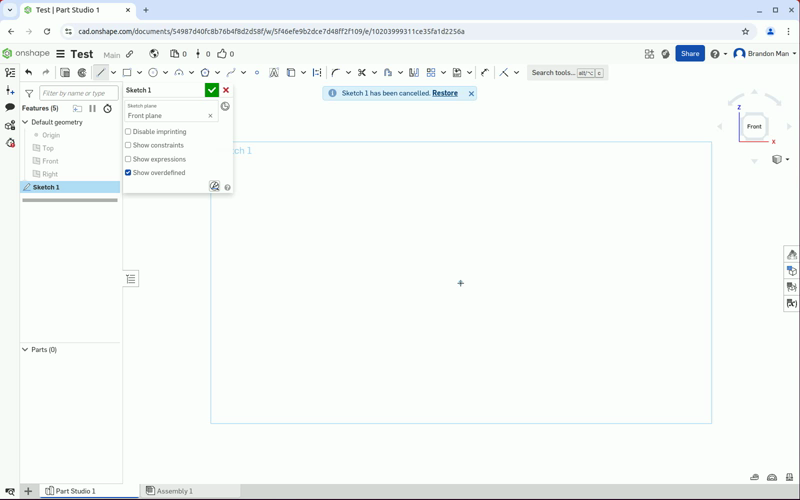
key_down(shift)
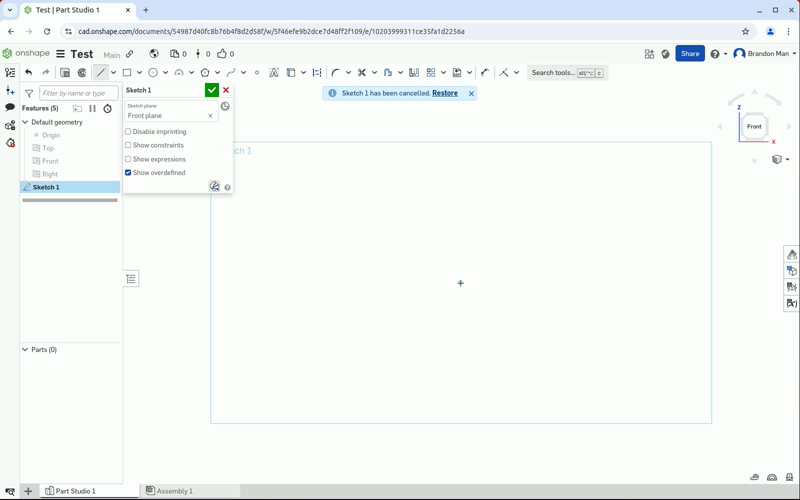
mouse_move(573, 282)
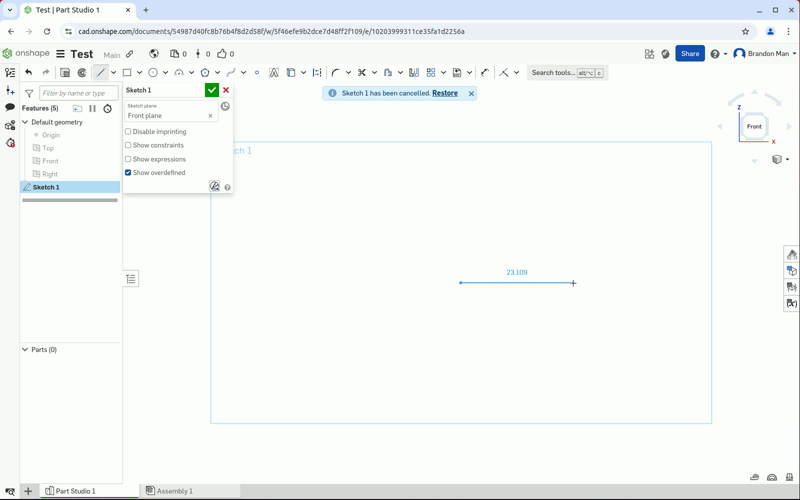
click(573, 282)
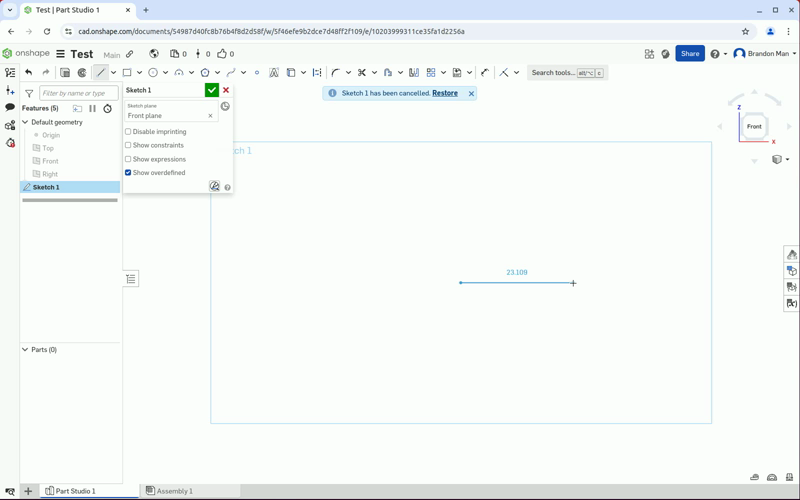
key_up(shift)
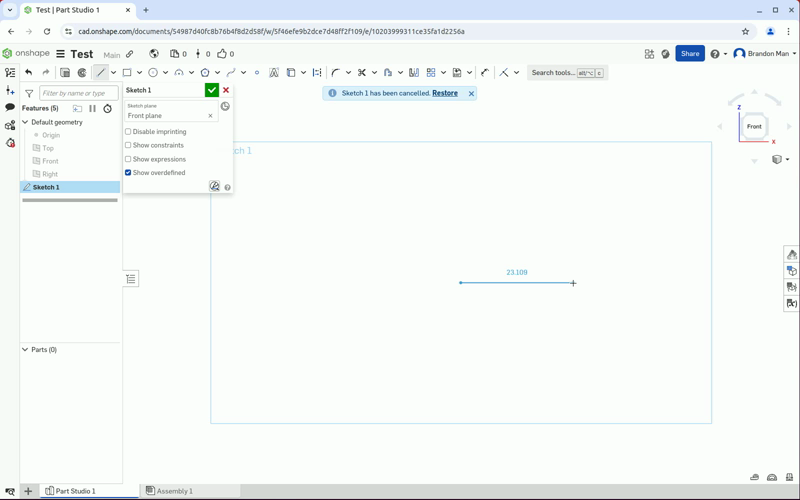
key_down(shift)
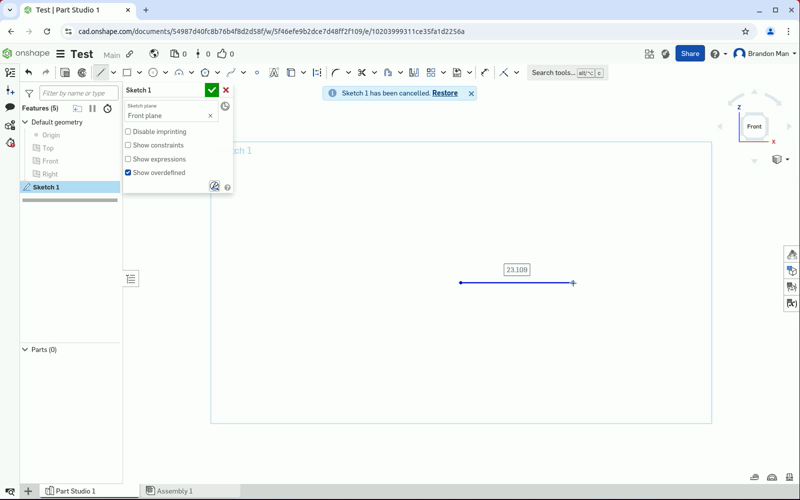
mouse_move(573, 221)
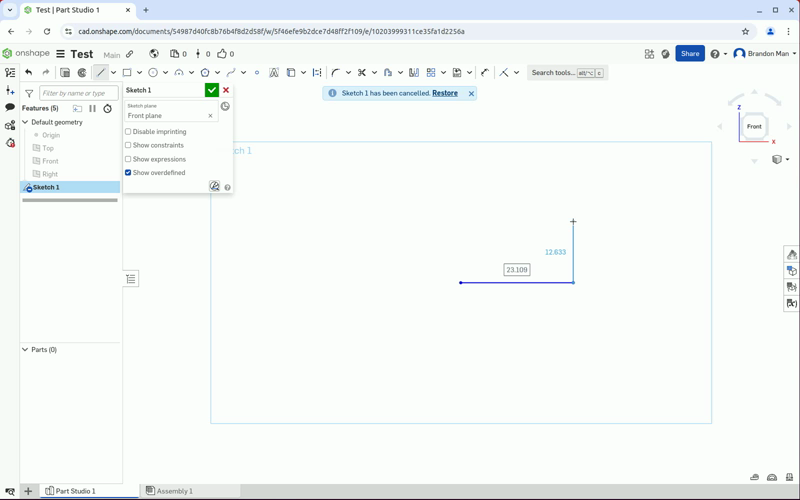
click(573, 221)
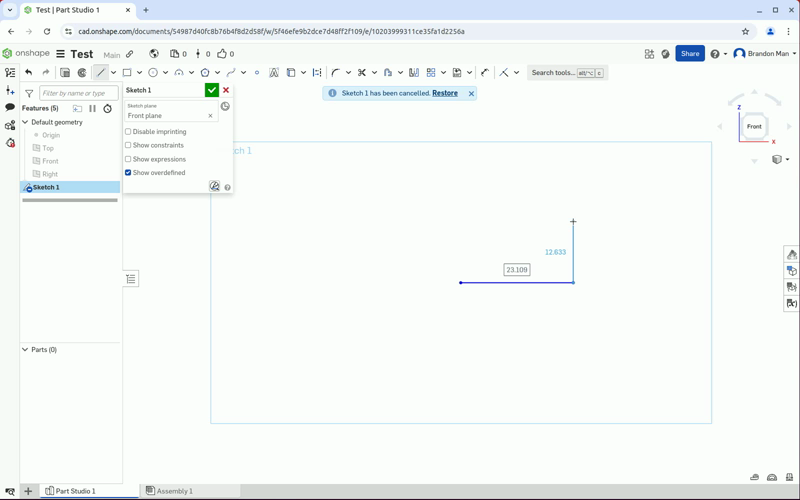
key_up(shift)
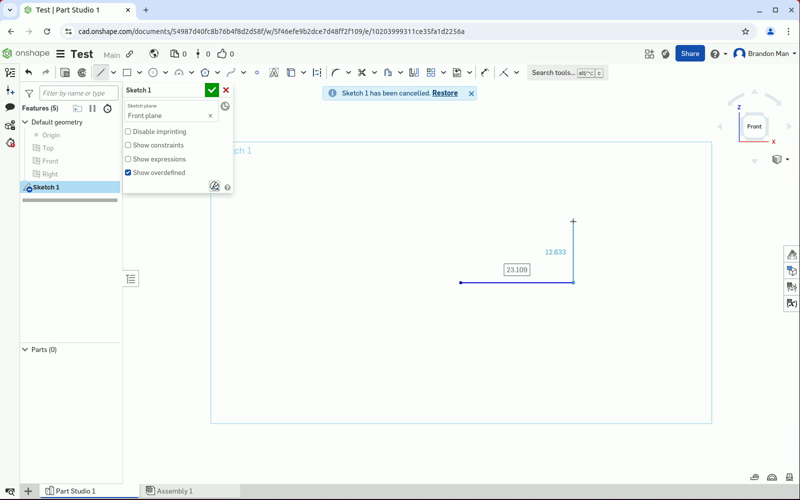
key_down(shift)
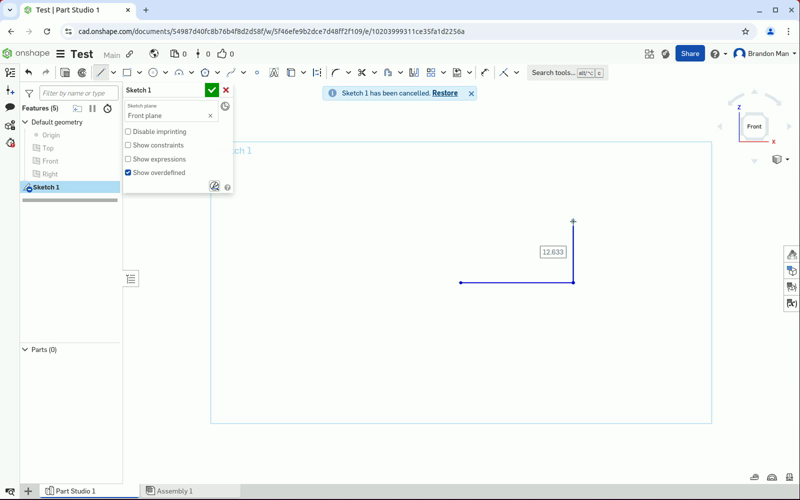
mouse_move(460, 221)
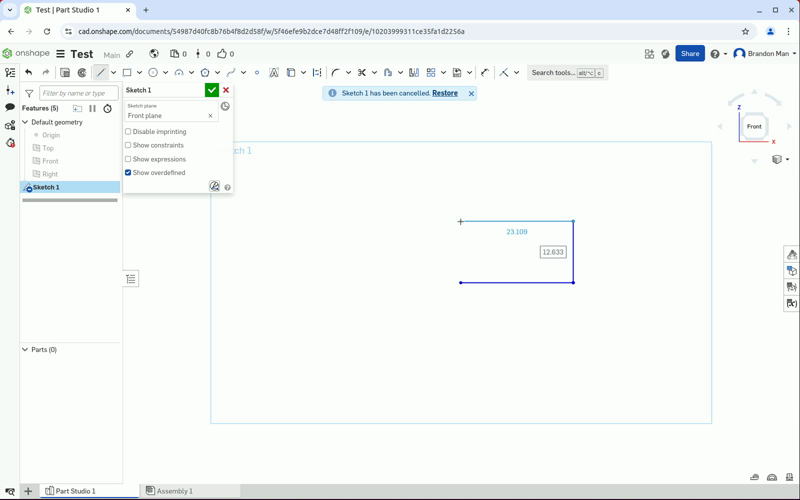
click(460, 221)
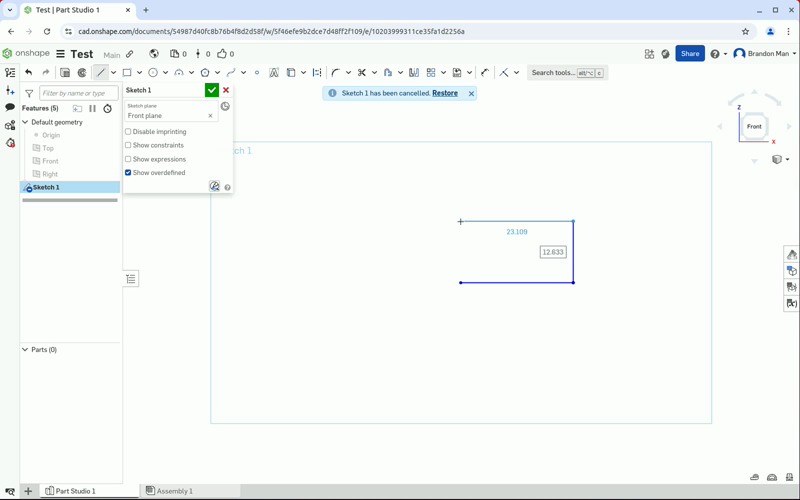
key_up(shift)
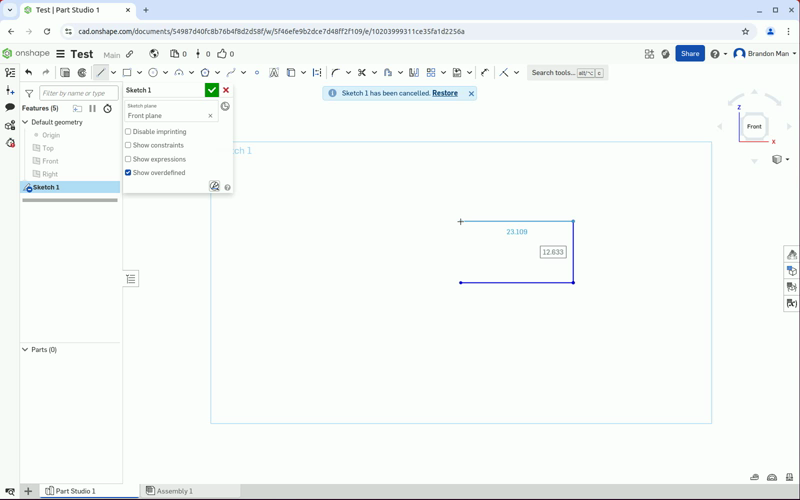
key_down(shift)
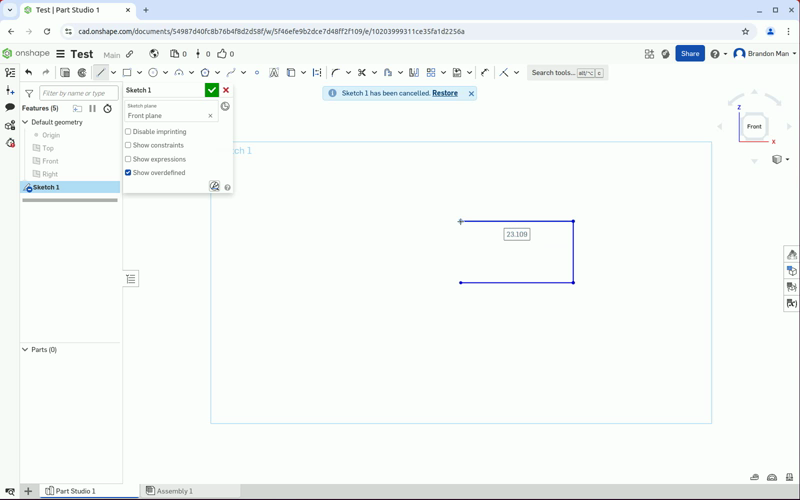
mouse_move(460, 282)
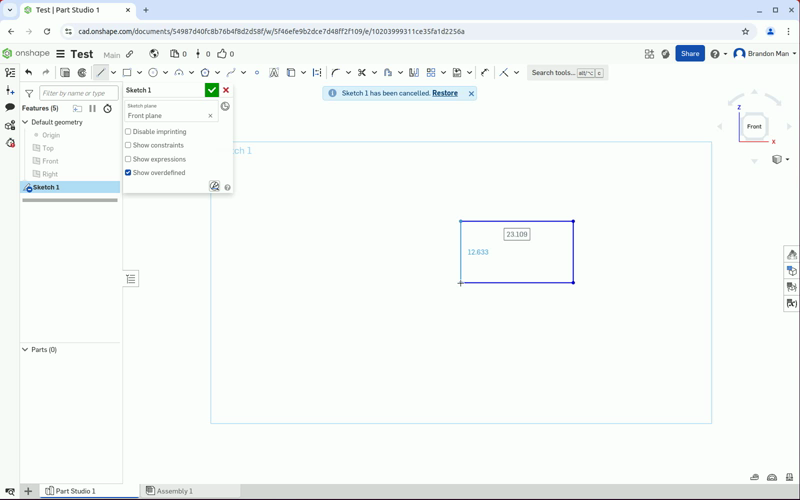
key_up(shift)
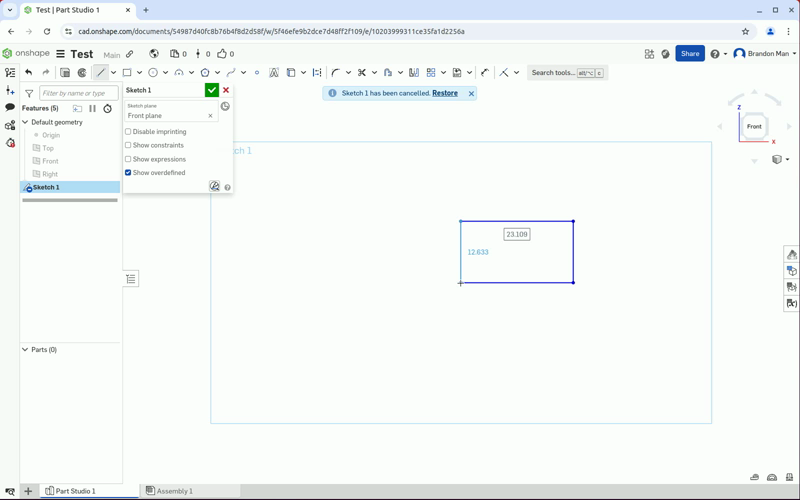
click(460, 282)
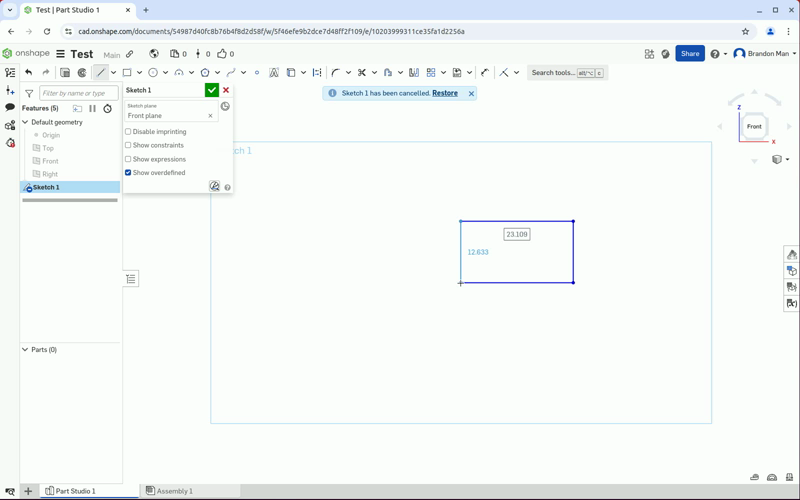
key(esc)
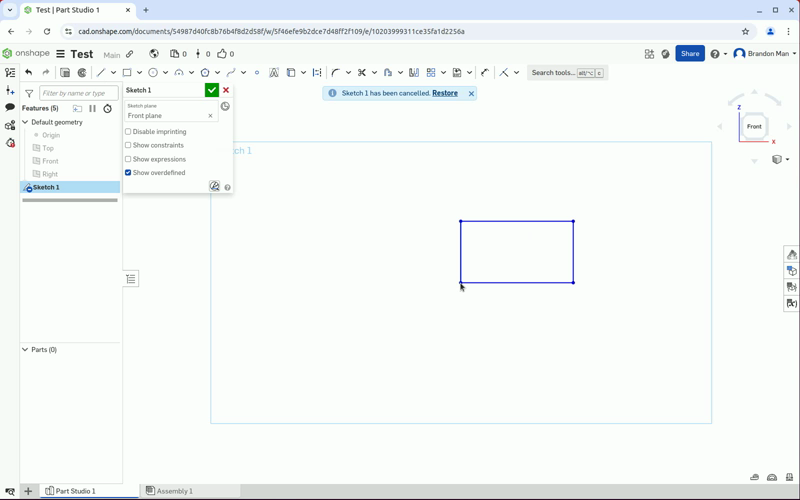
mouse_move(544, 242)
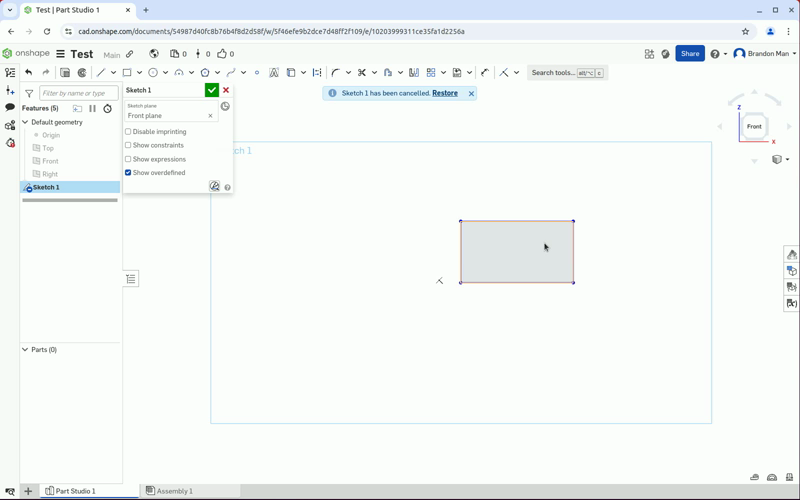
click(544, 242)
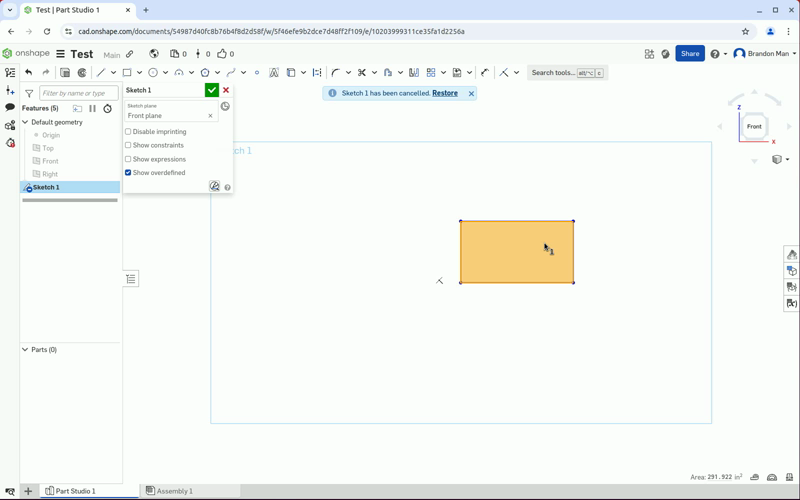
mouse_move(73, 352)
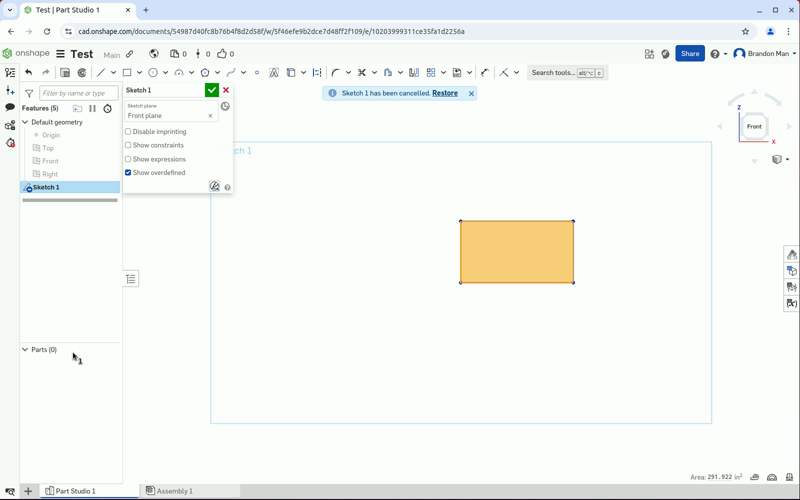
key(shift+y)
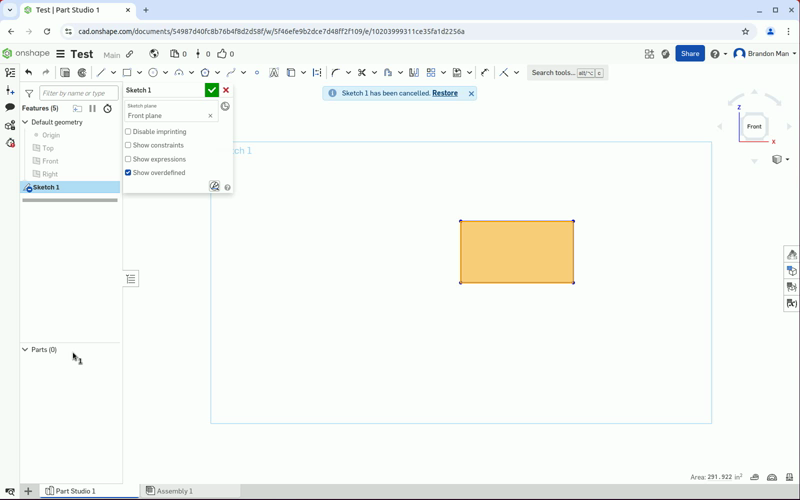
key(shift+e)
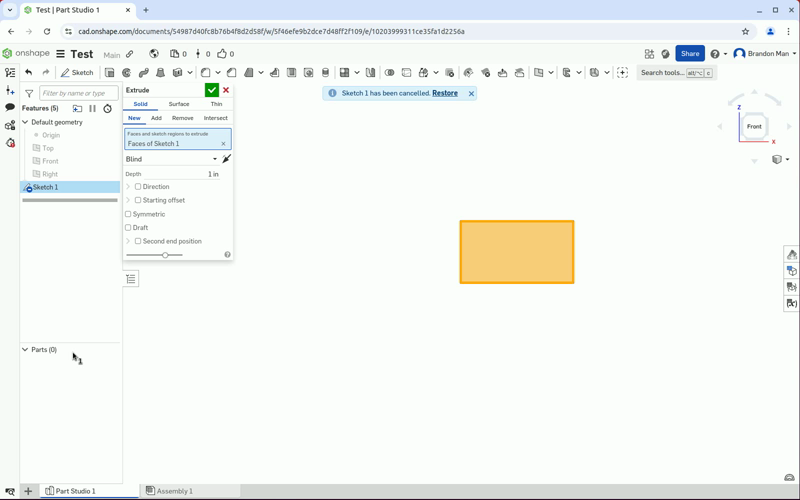
mouse_move(143, 106)
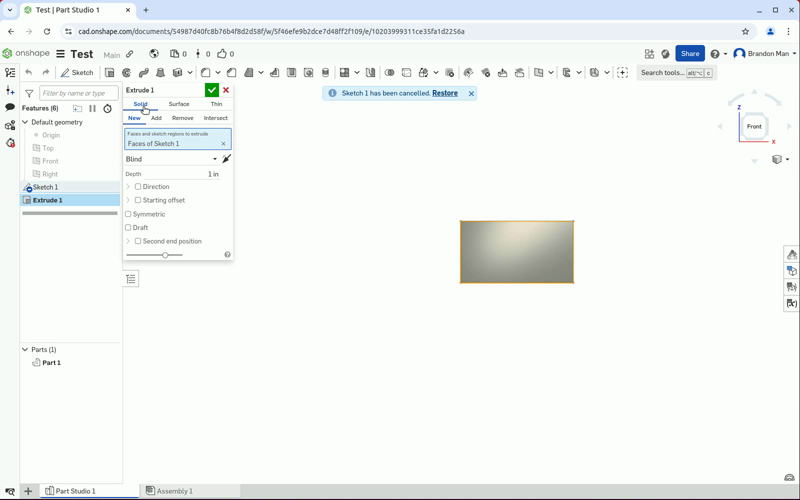
click(143, 106)
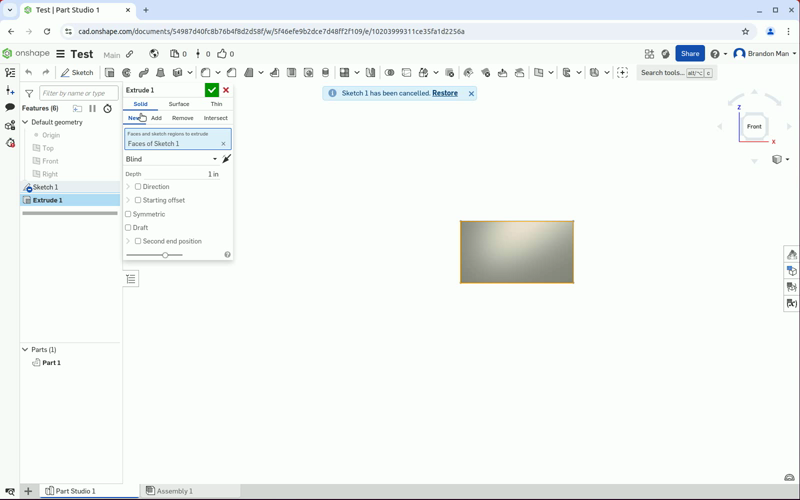
mouse_move(137, 120)
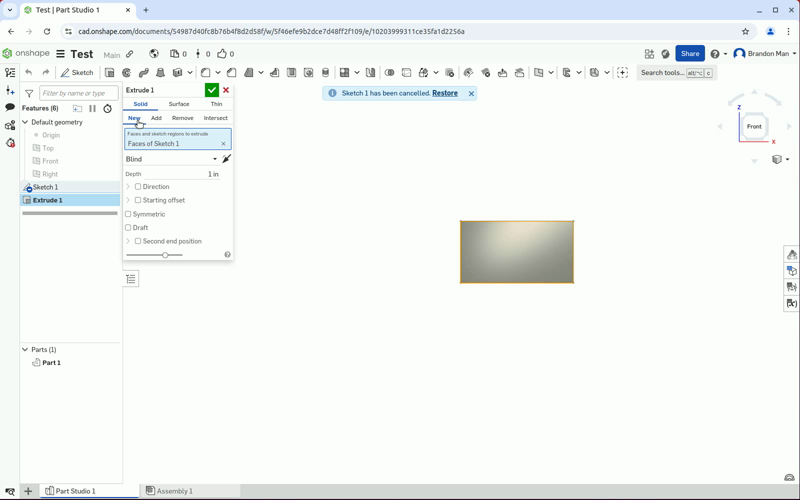
click(137, 120)
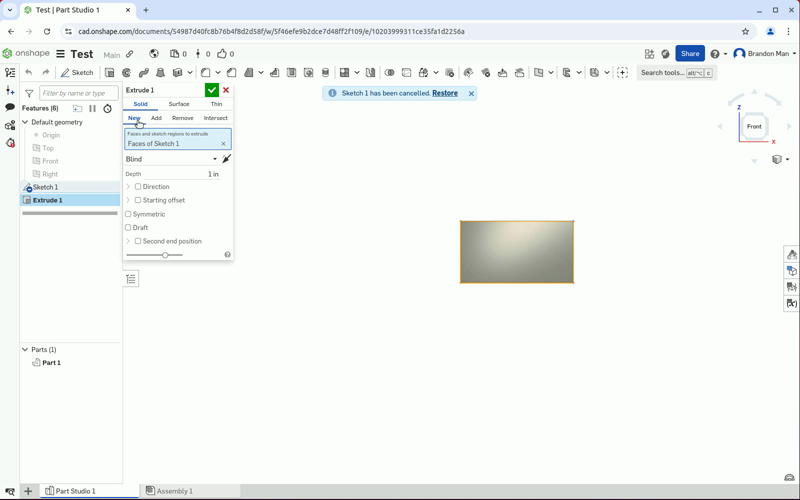
key(tab, 4)
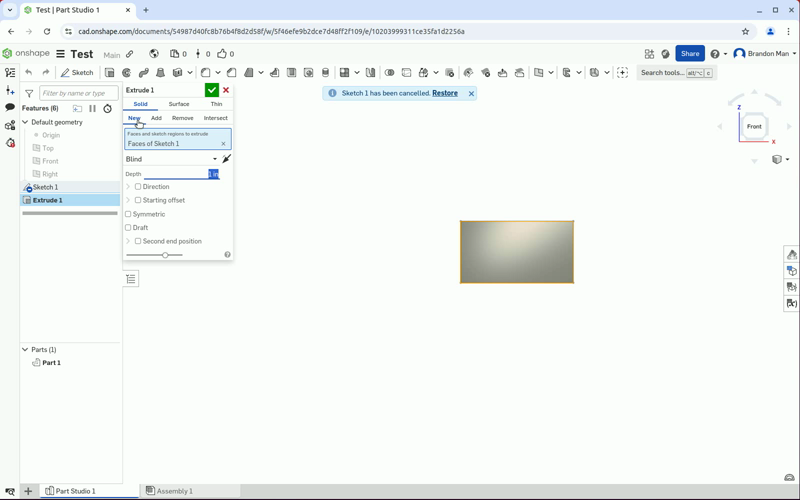
text(7.462)
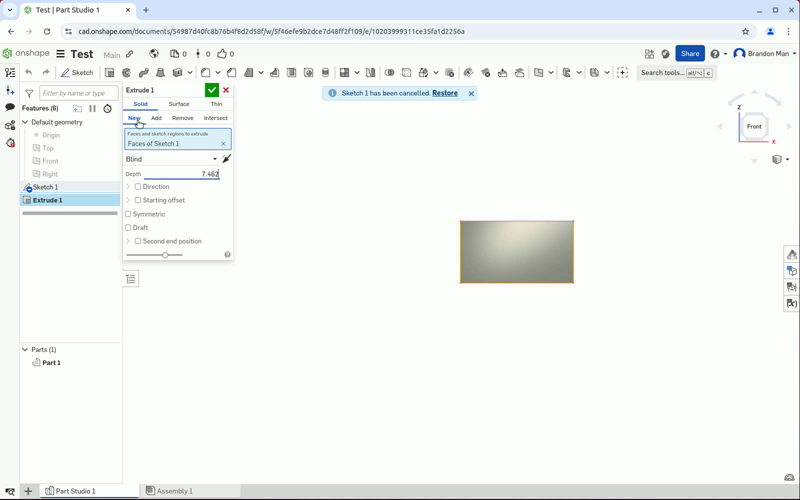
key(enter)
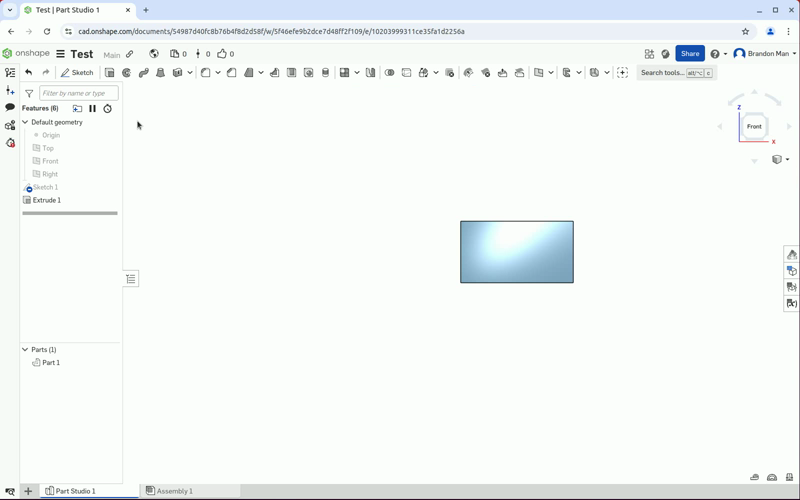
key(shift+h)
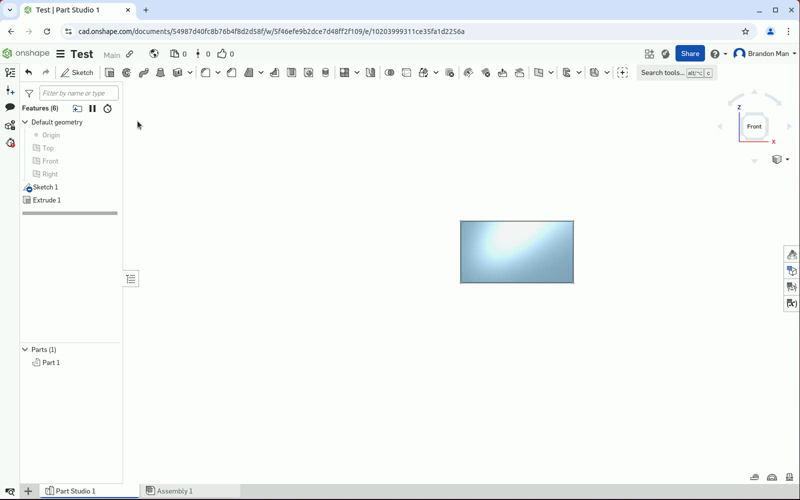
key(shift+h)
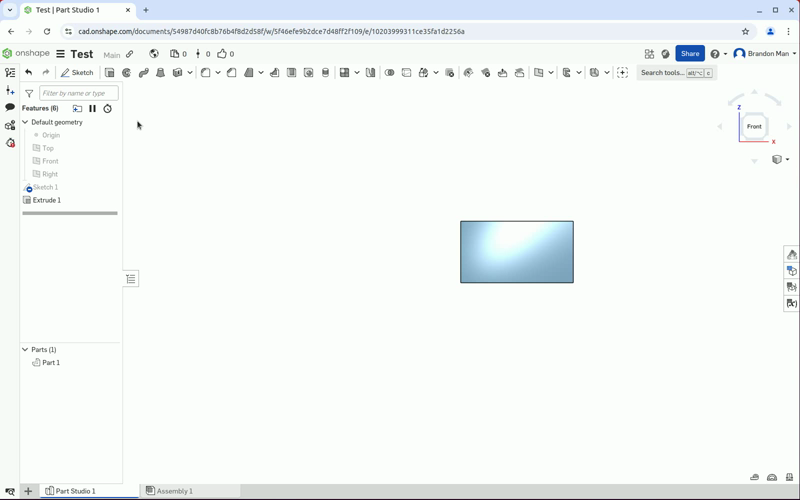
mouse_move(73, 189)
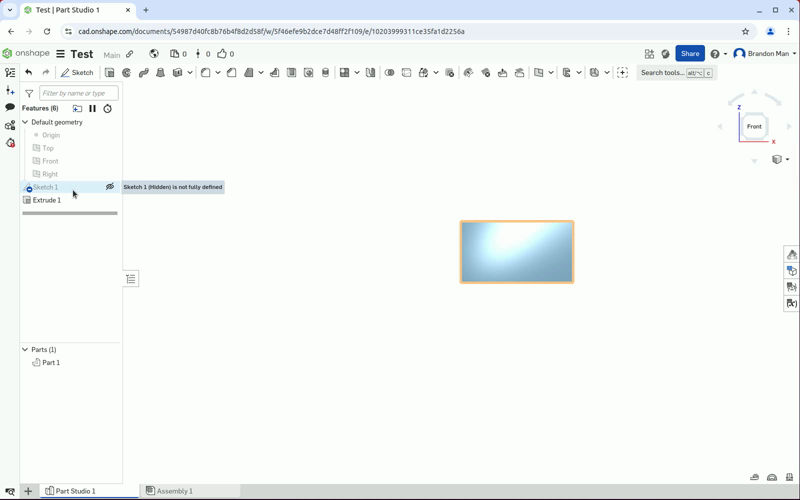
click(73, 189)
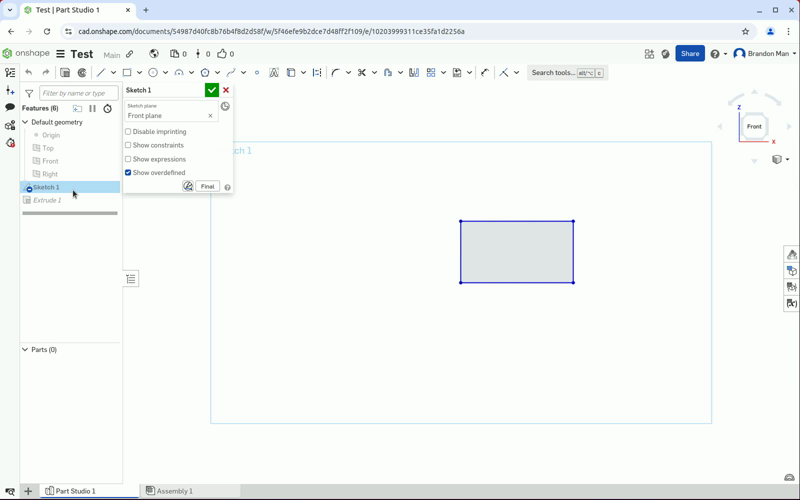
mouse_move(229, 92)
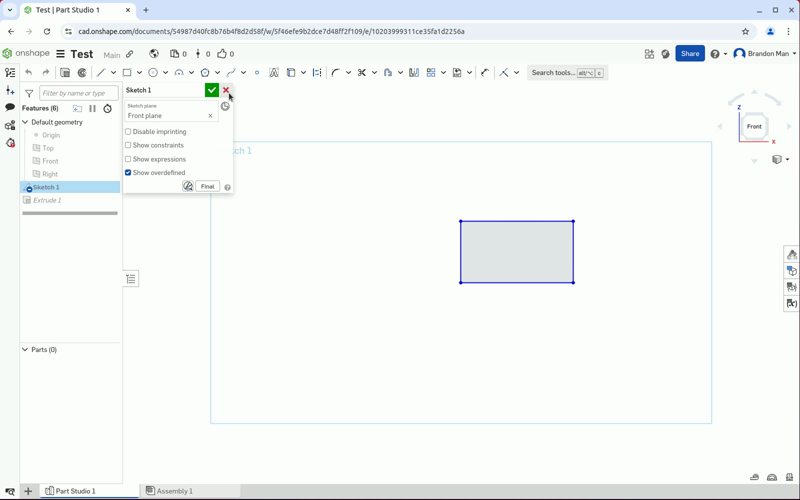
click(229, 92)
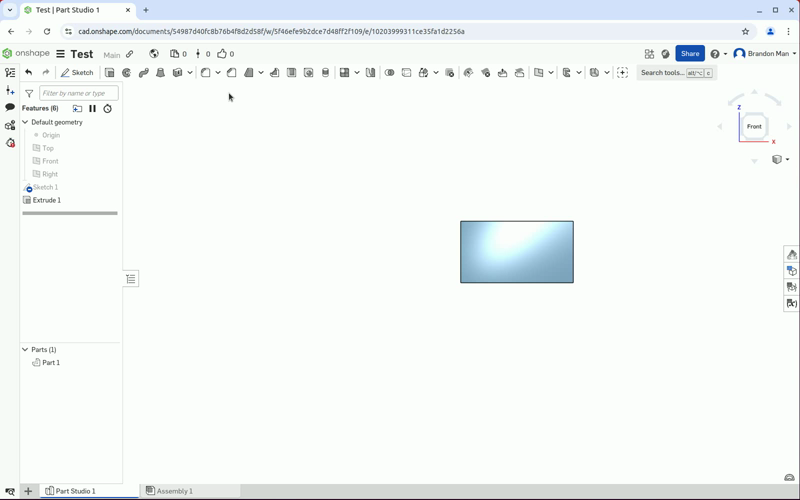
mouse_move(541, 75)
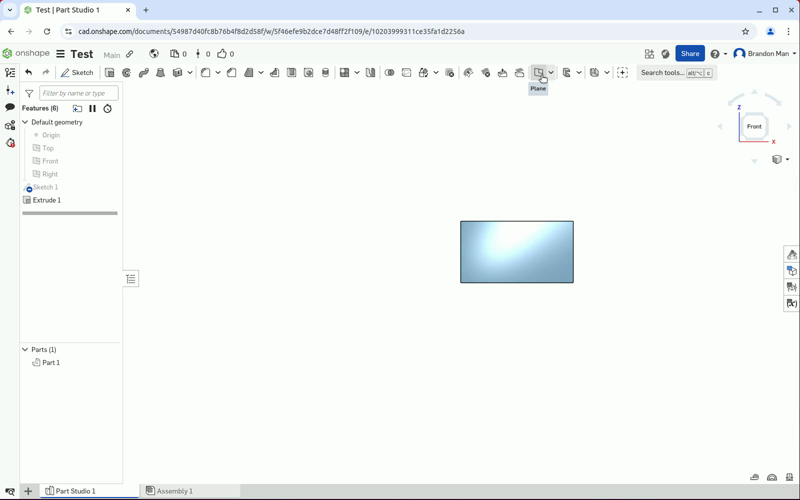
click(541, 75)
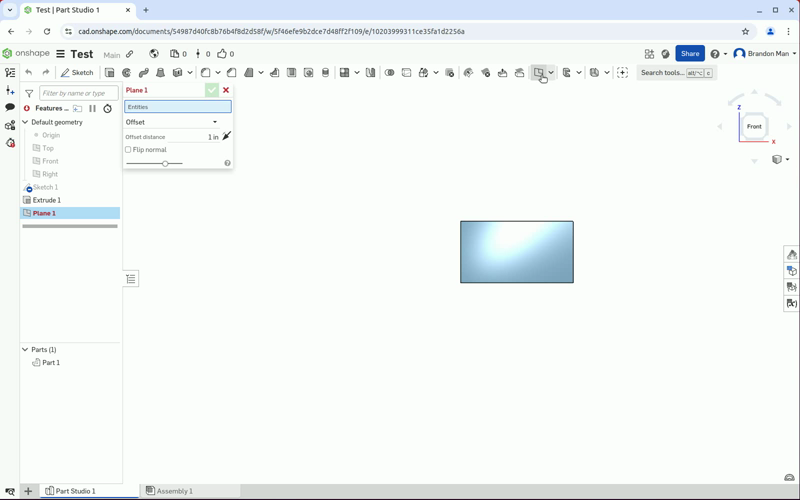
mouse_move(73, 163)
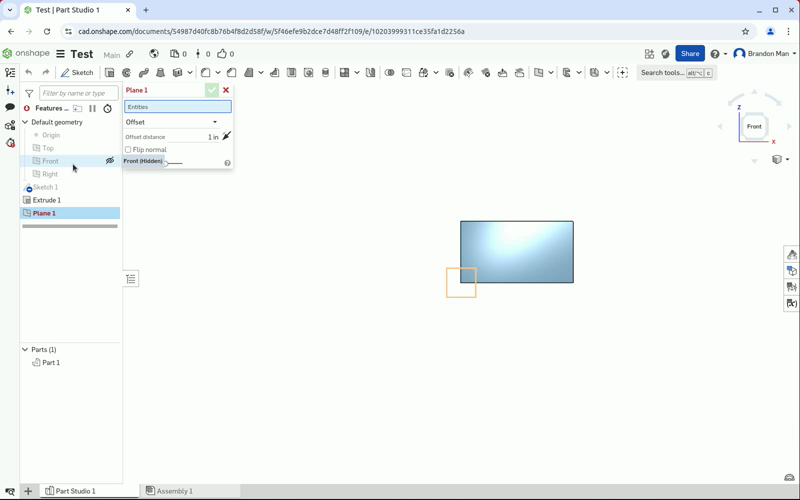
click(73, 163)
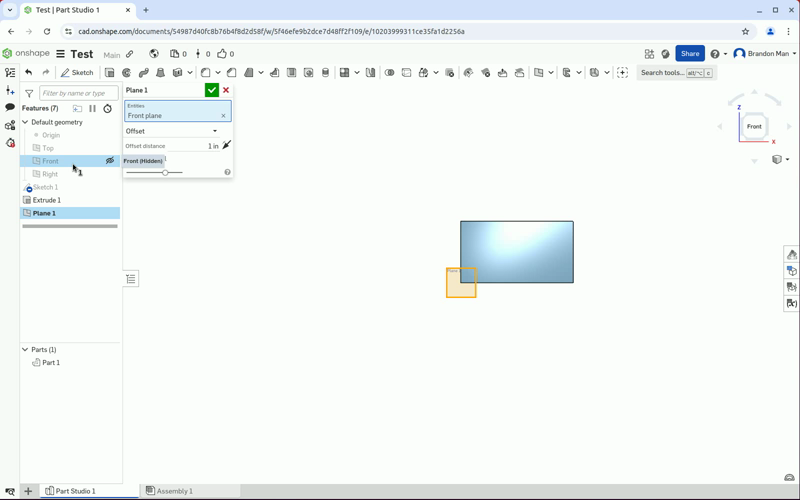
key(tab, 2)
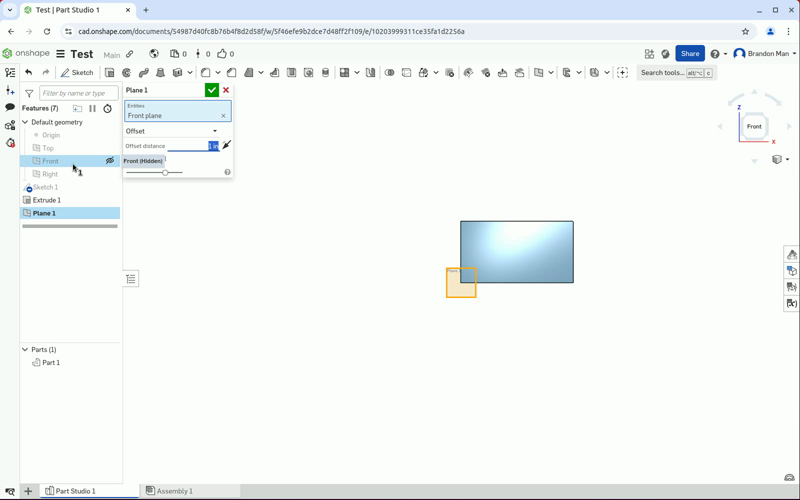
text(7.456)
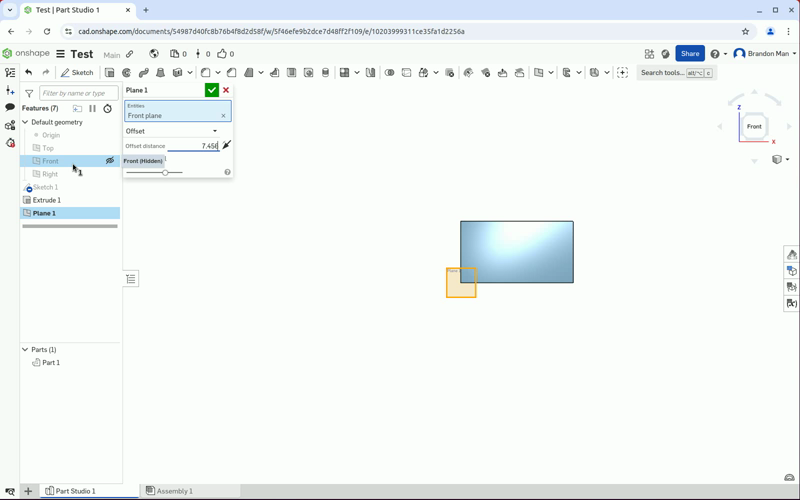
key(enter, 2)
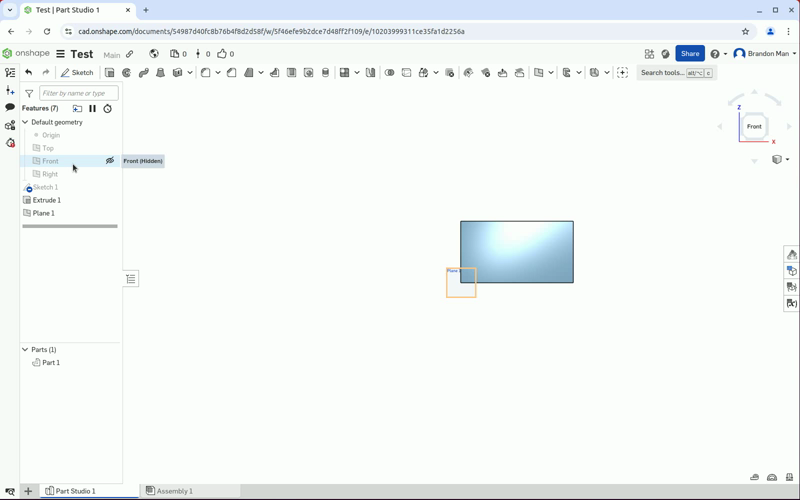
key(shift+s)
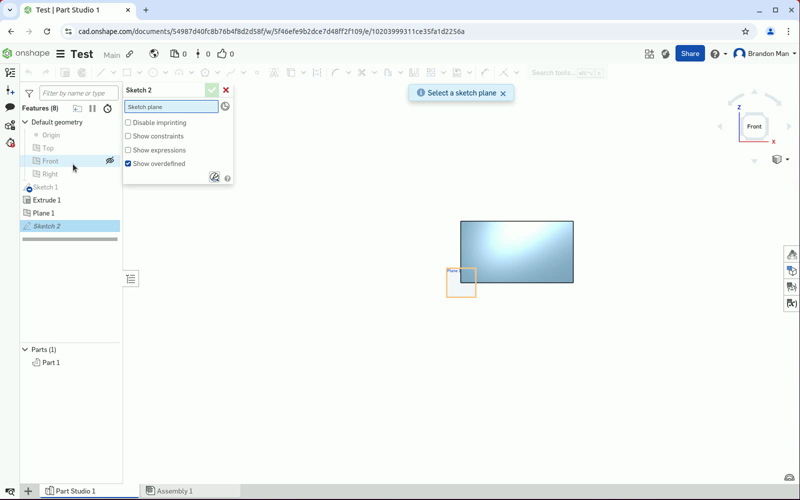
mouse_move(73, 215)
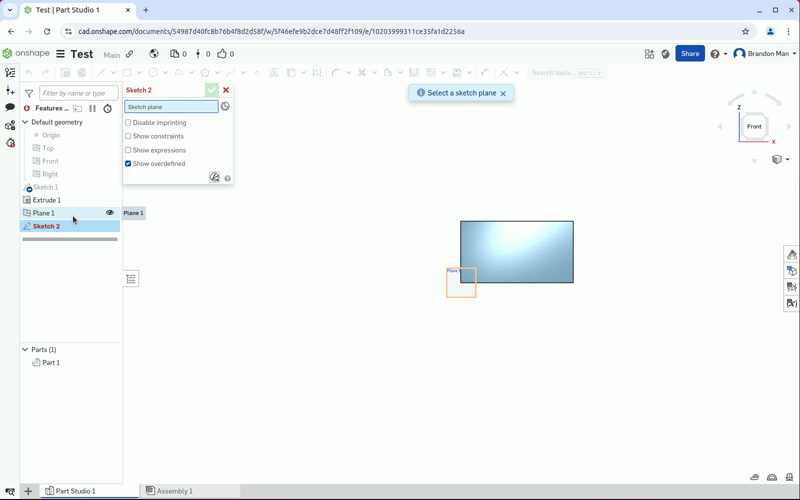
click(73, 215)
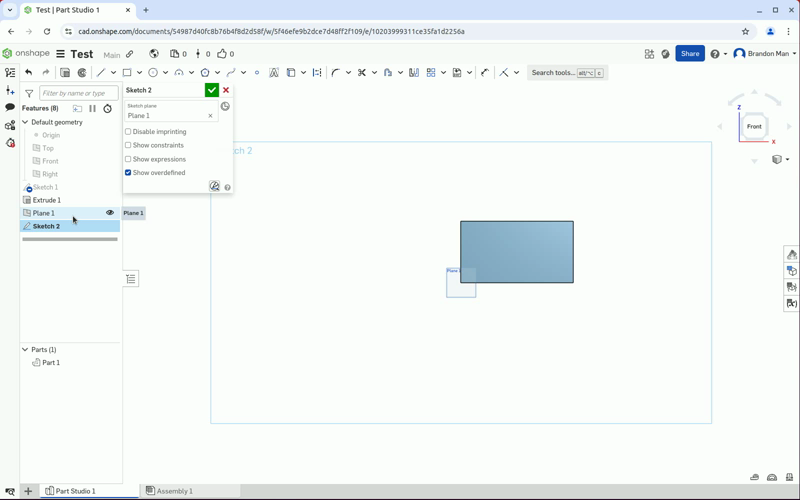
mouse_move(73, 352)
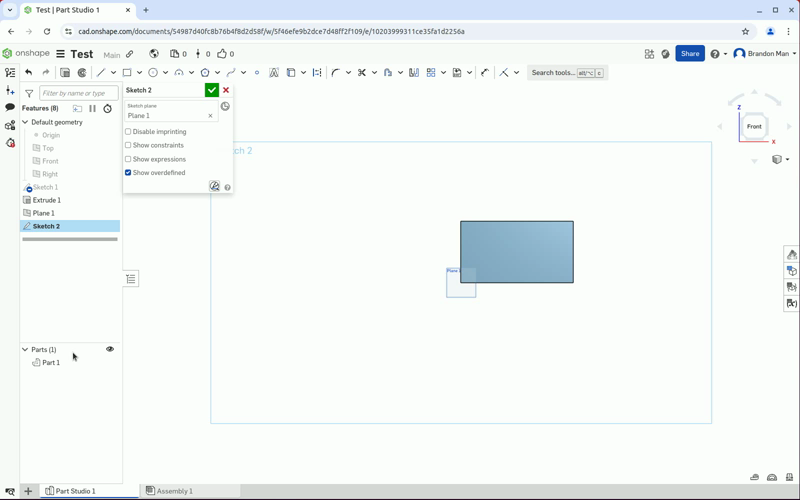
key(y)
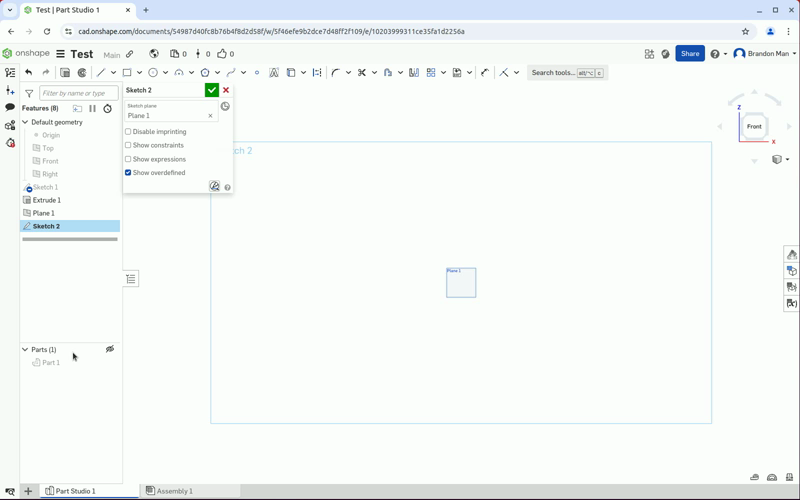
key(c)
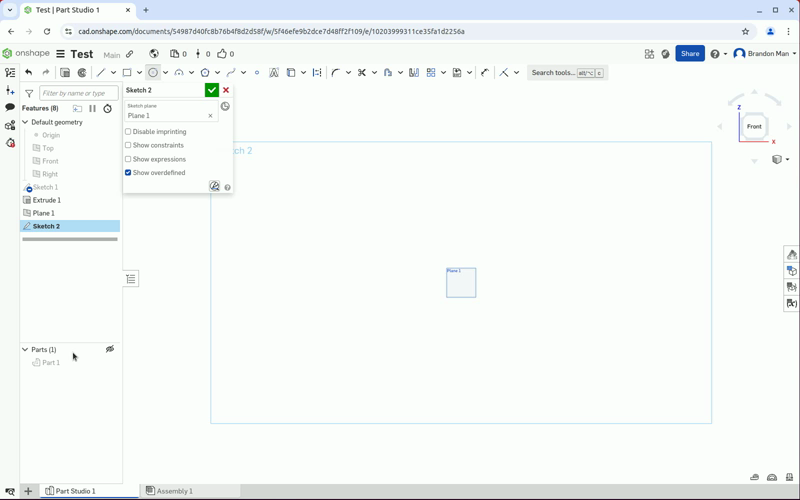
key_down(shift)
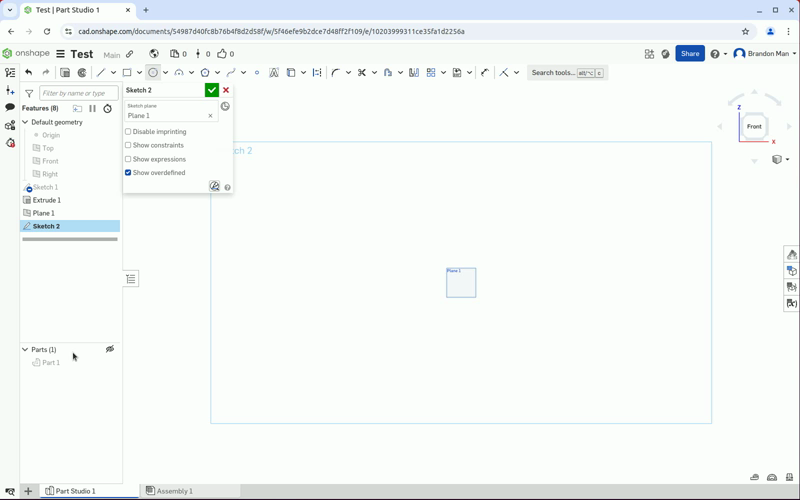
mouse_move(490, 266)
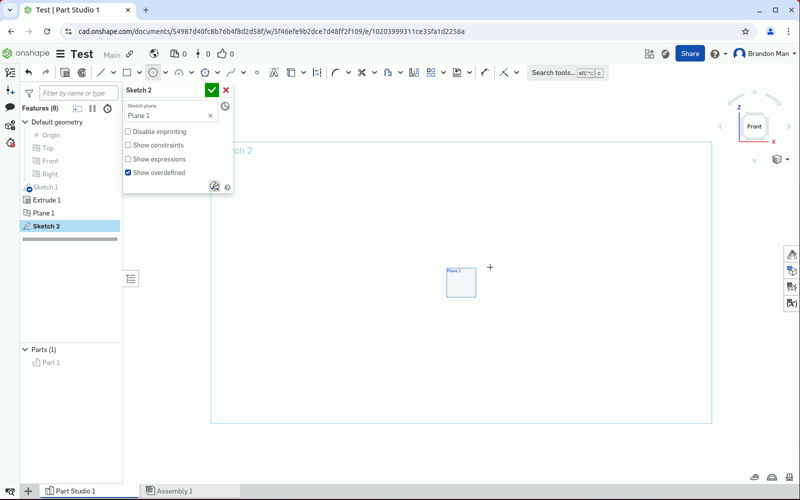
click(490, 266)
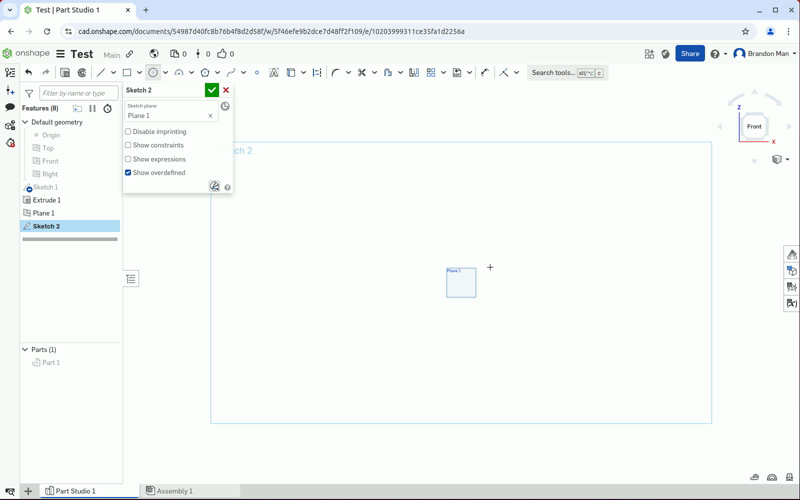
key_up(shift)
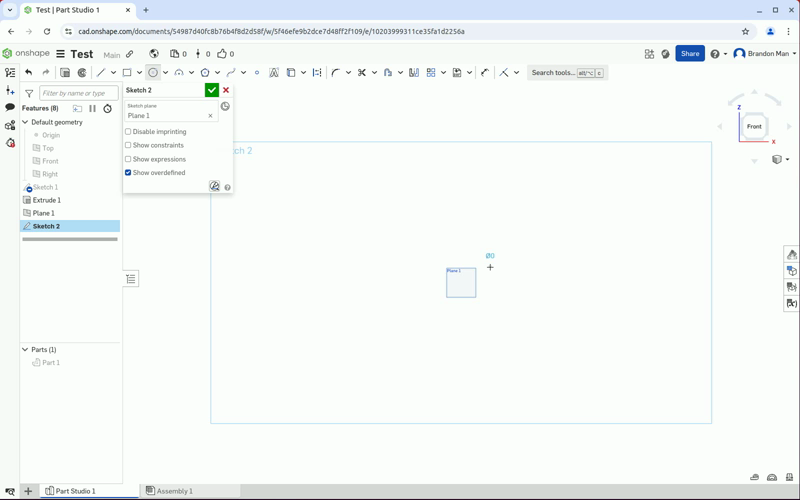
mouse_move(504, 266)
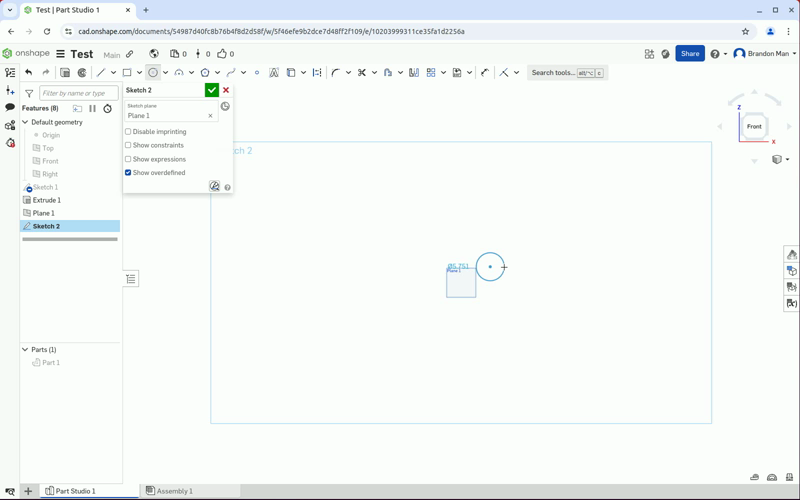
click(504, 266)
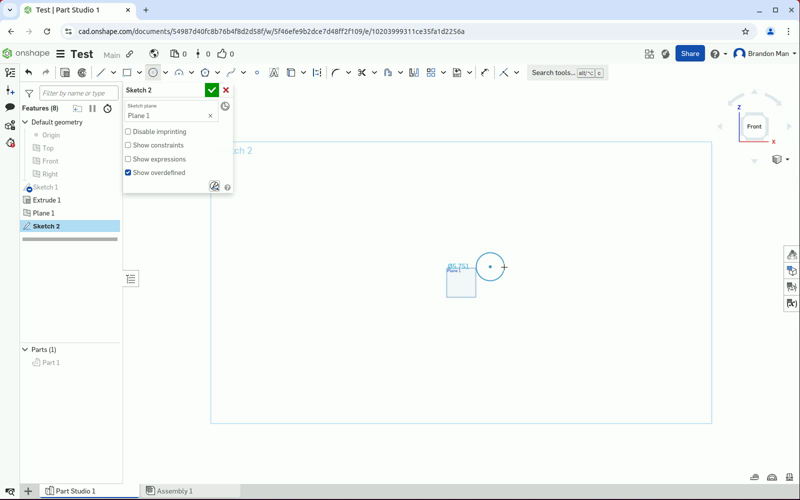
key(esc)
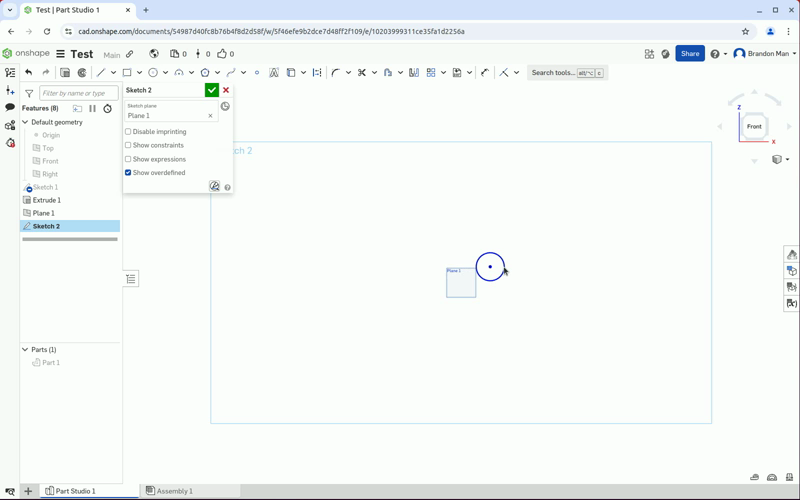
mouse_move(490, 273)
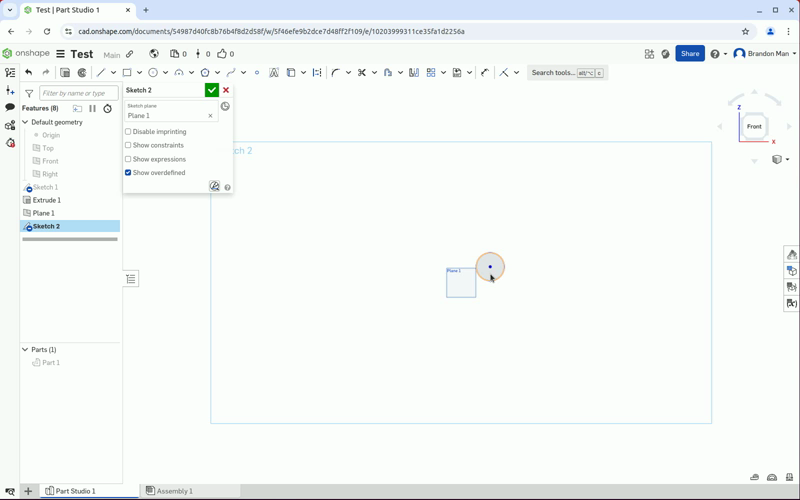
scroll(6)
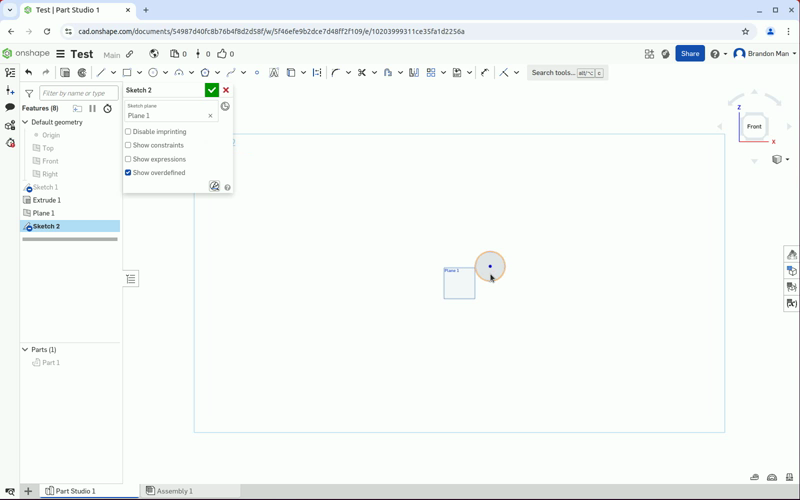
scroll(6)
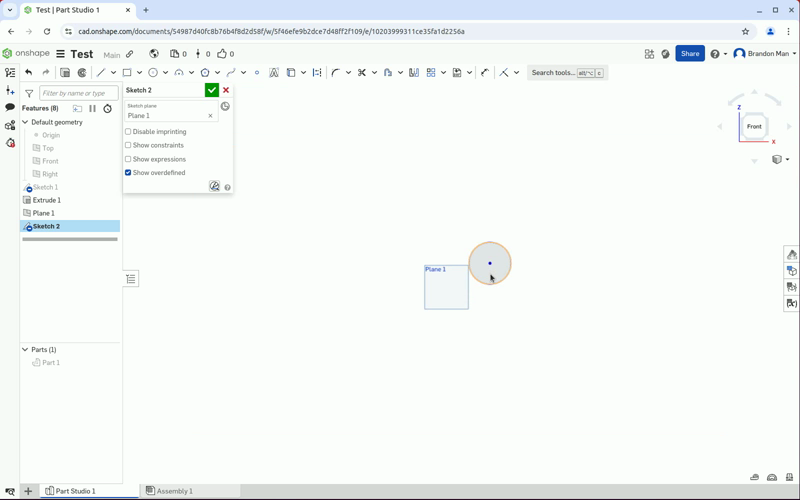
scroll(6)
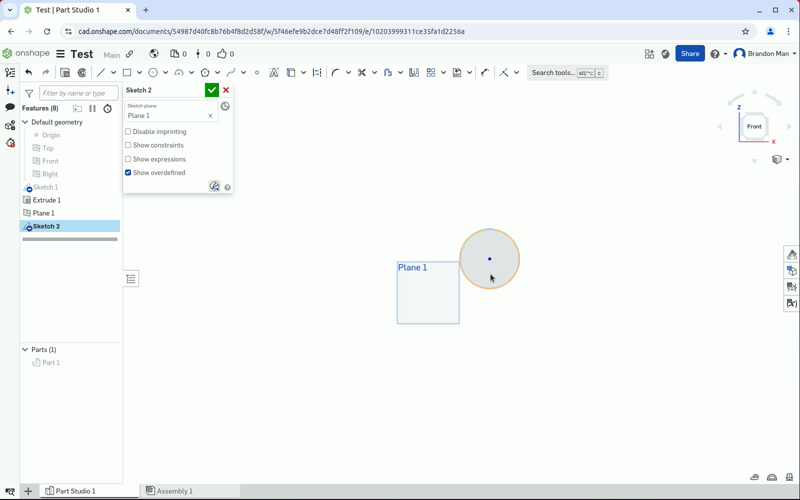
scroll(6)
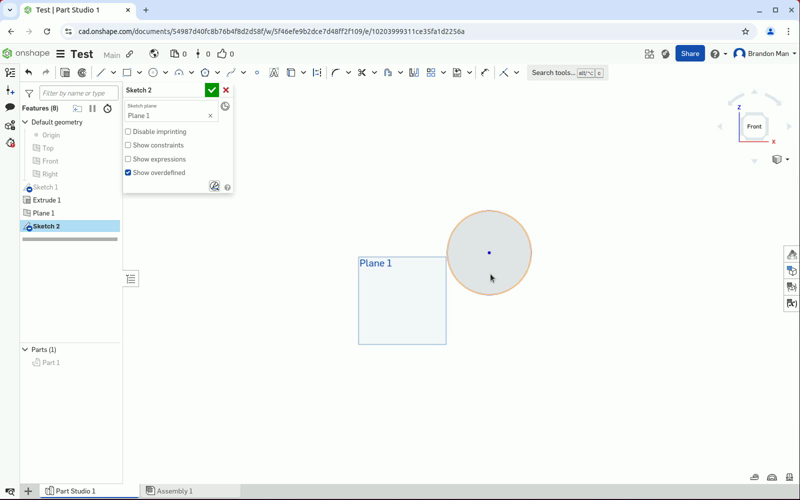
scroll(6)
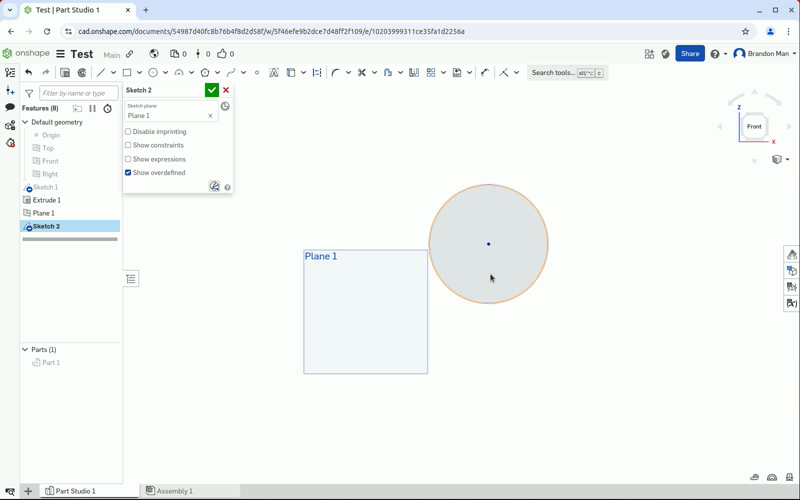
scroll(6)
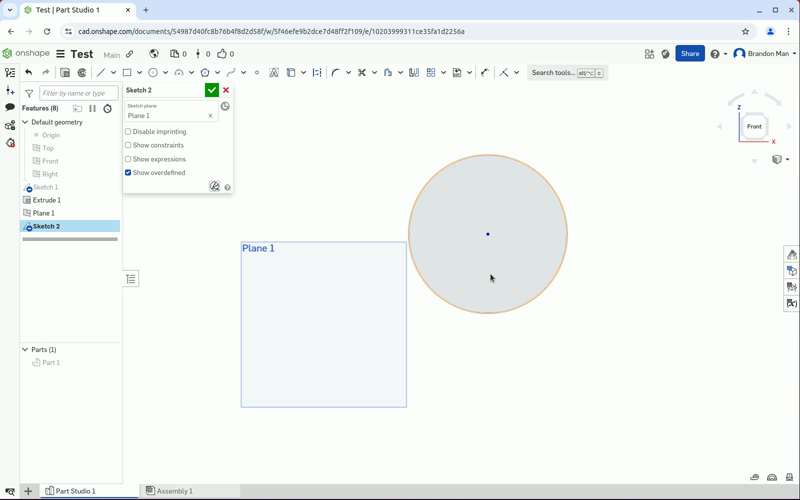
scroll(6)
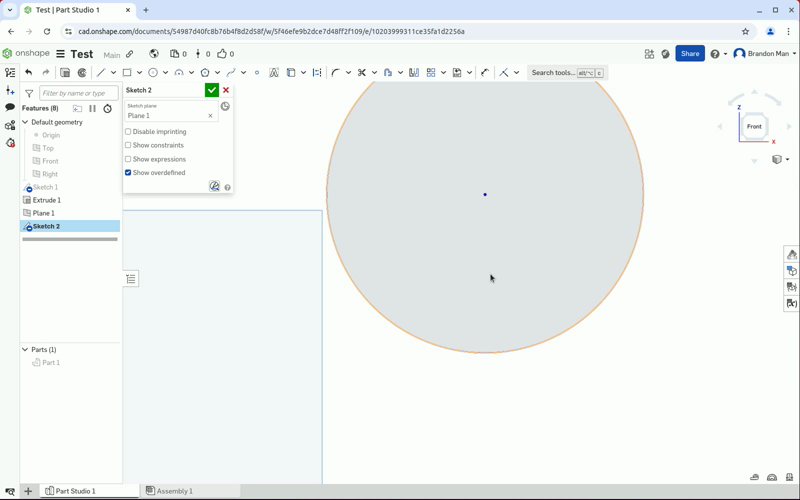
click(490, 273)
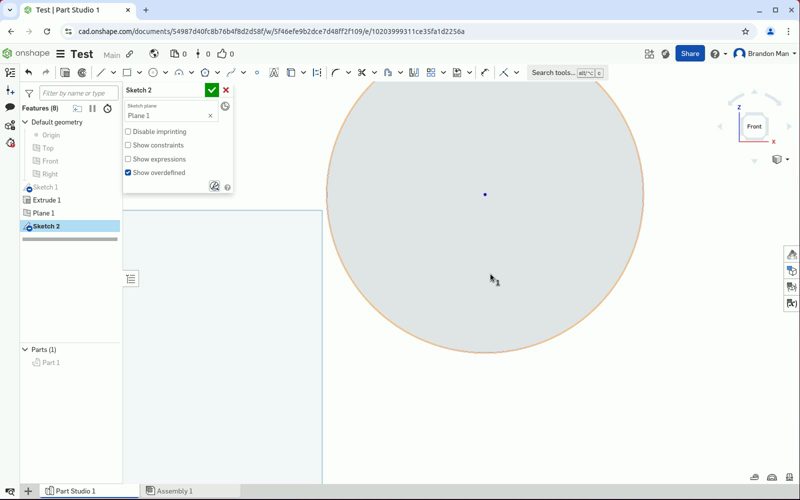
scroll(-6)
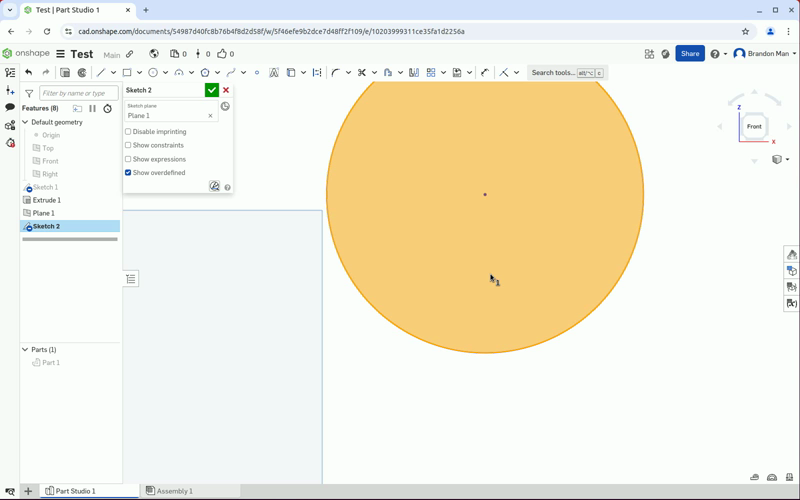
scroll(-6)
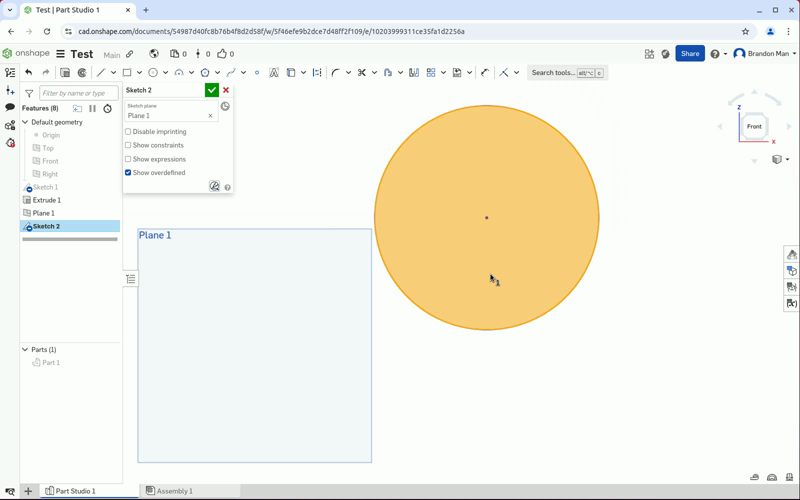
scroll(-6)
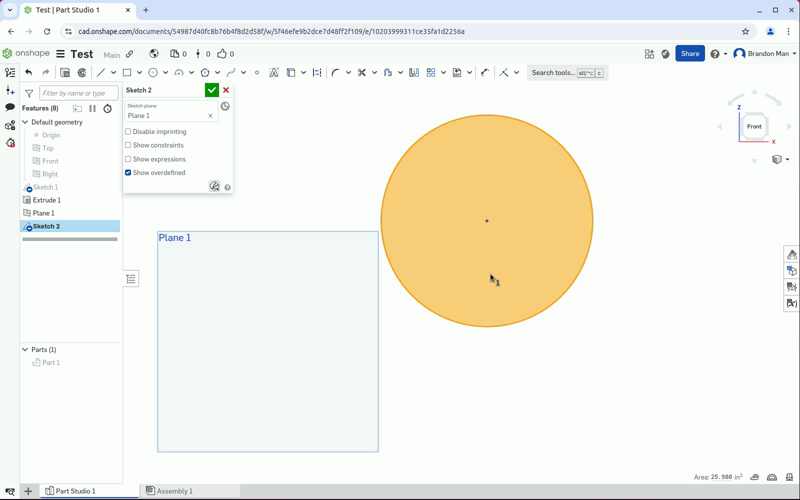
scroll(-6)
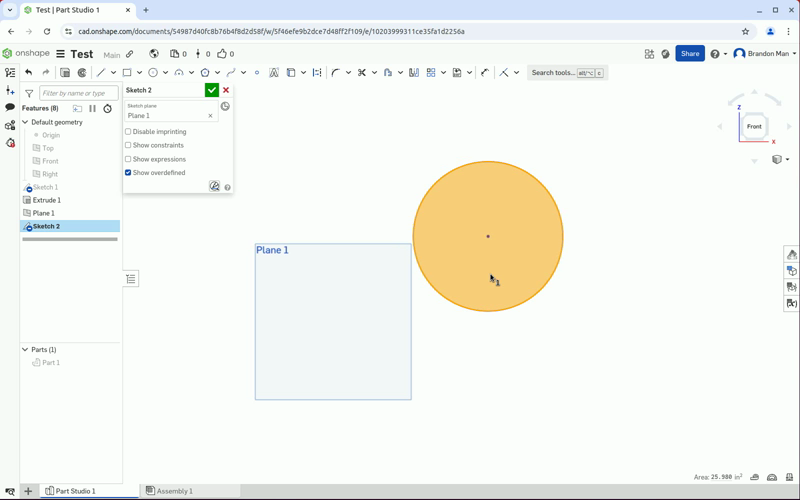
scroll(-6)
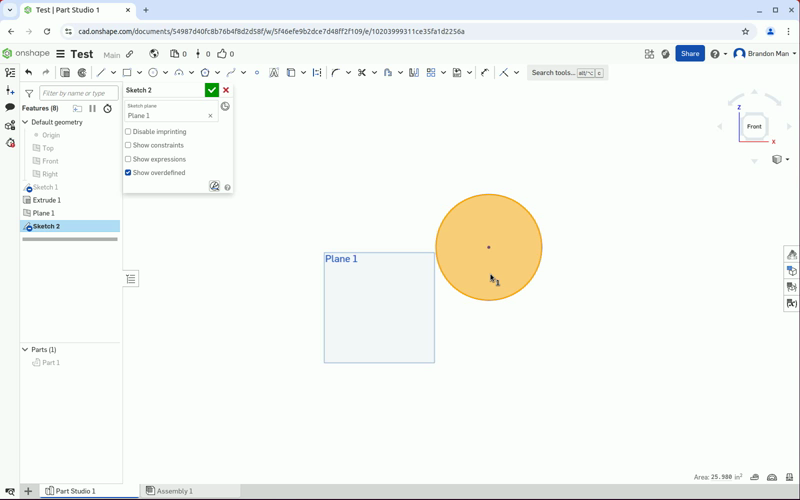
scroll(-6)
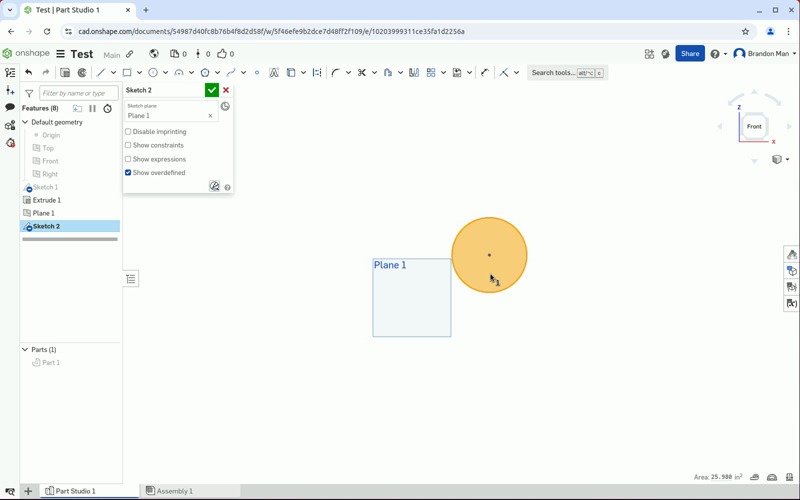
scroll(-6)
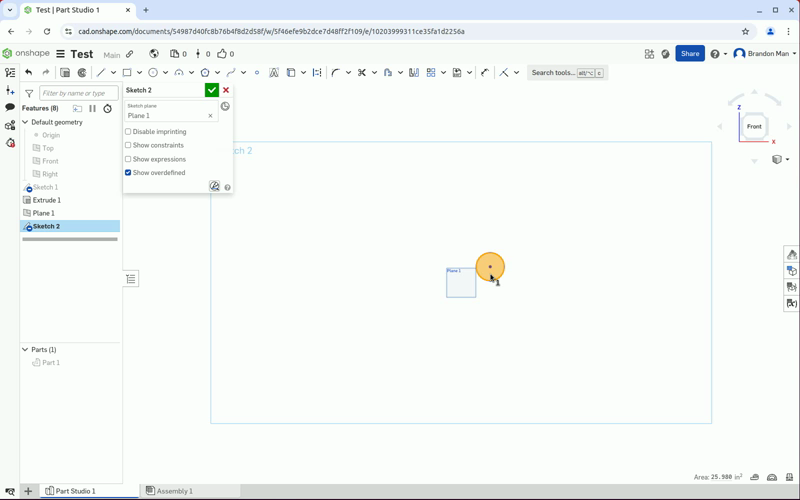
mouse_move(73, 352)
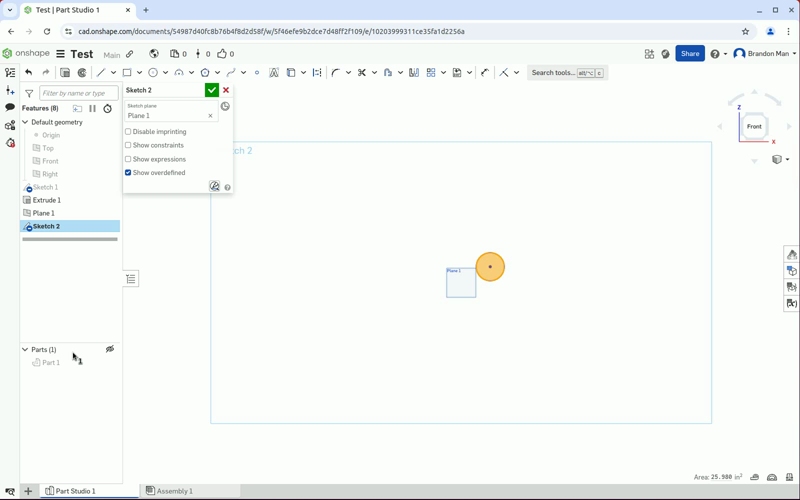
key(shift+y)
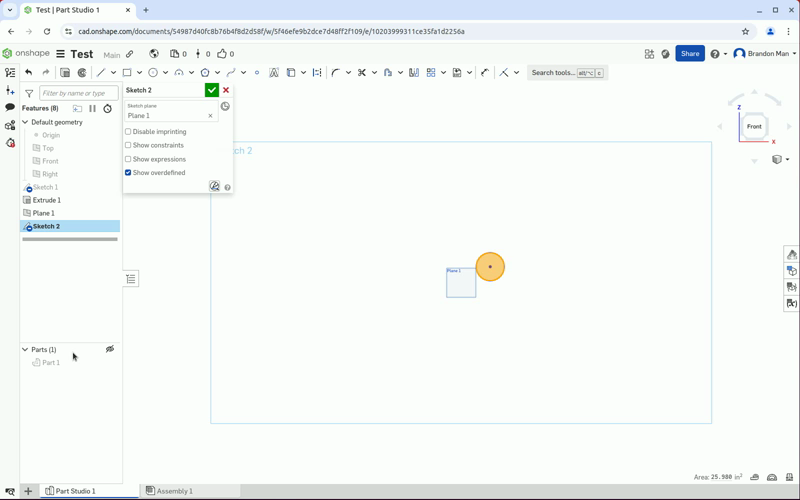
key(shift+e)
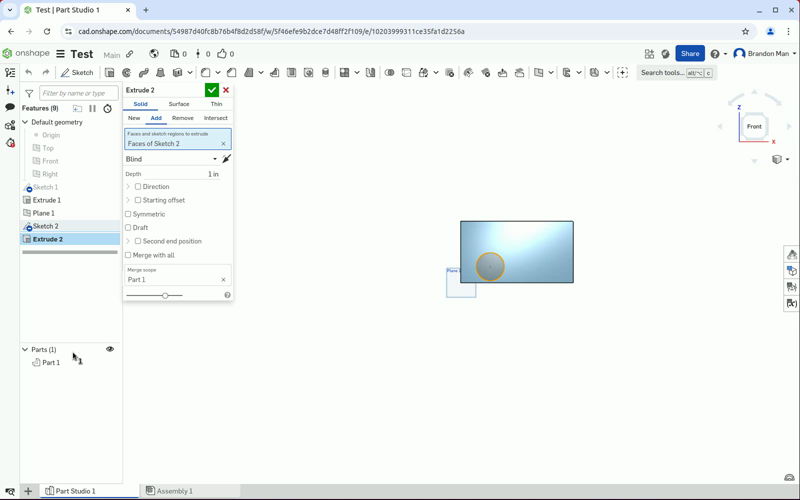
mouse_move(143, 106)
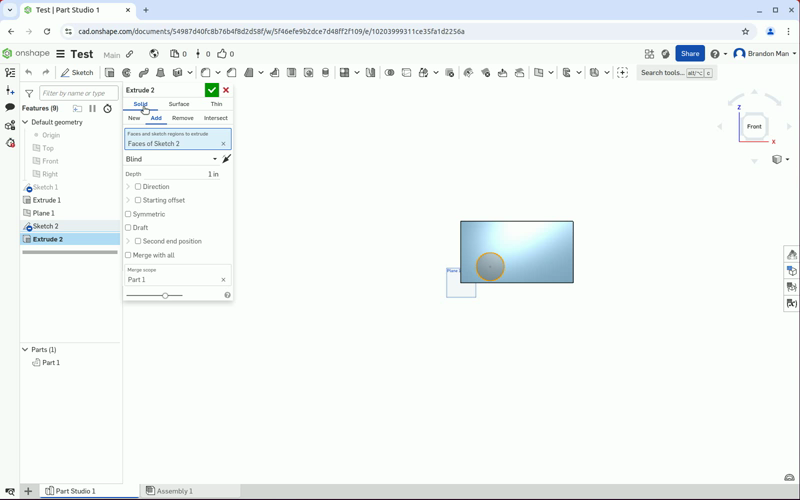
click(143, 106)
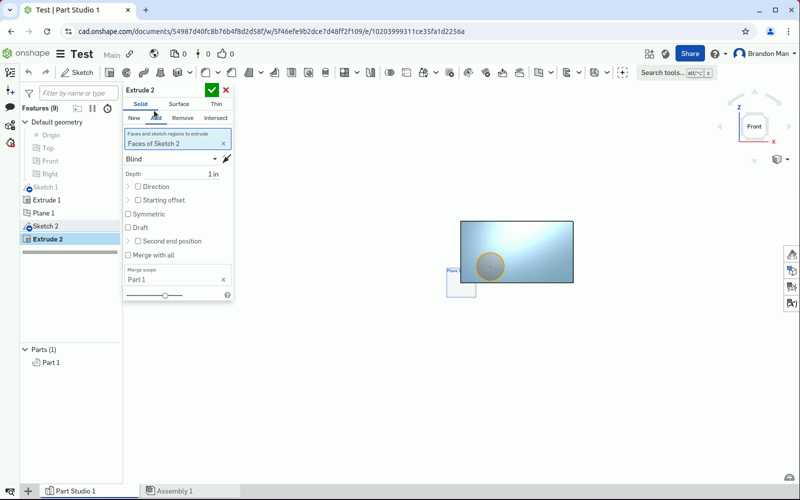
mouse_move(186, 120)
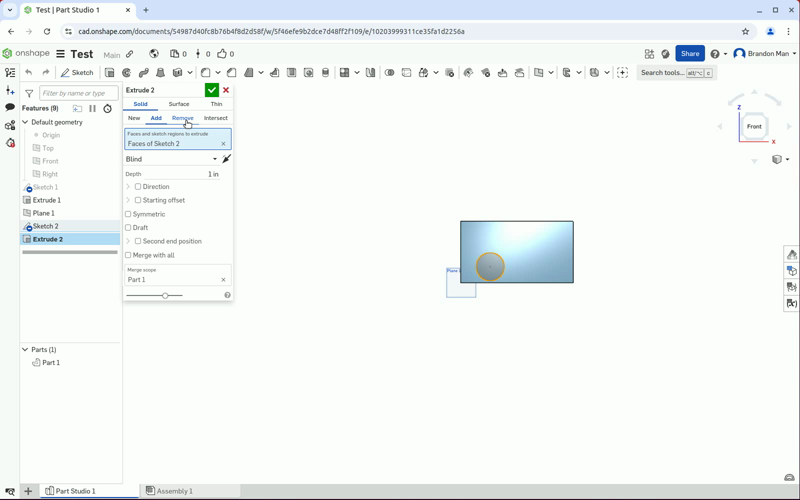
click(186, 120)
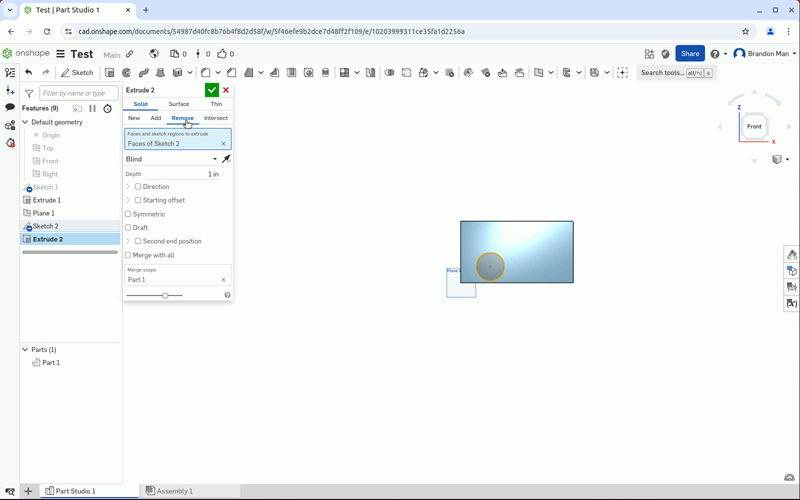
key(tab, 4)
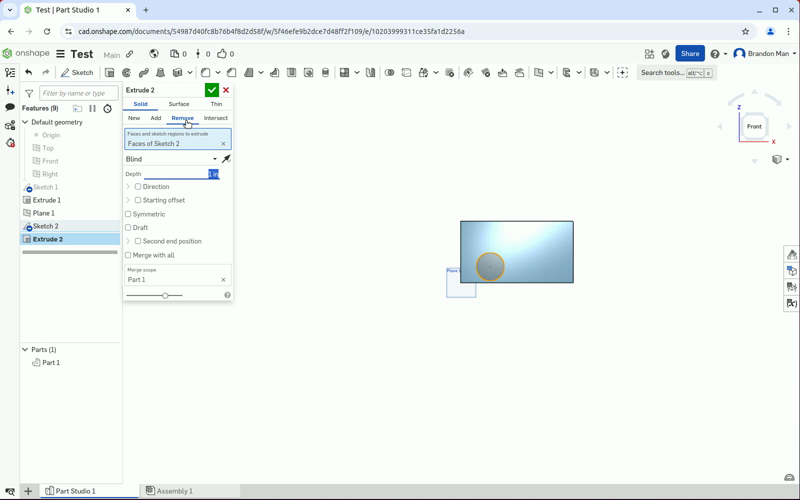
text(29.607)
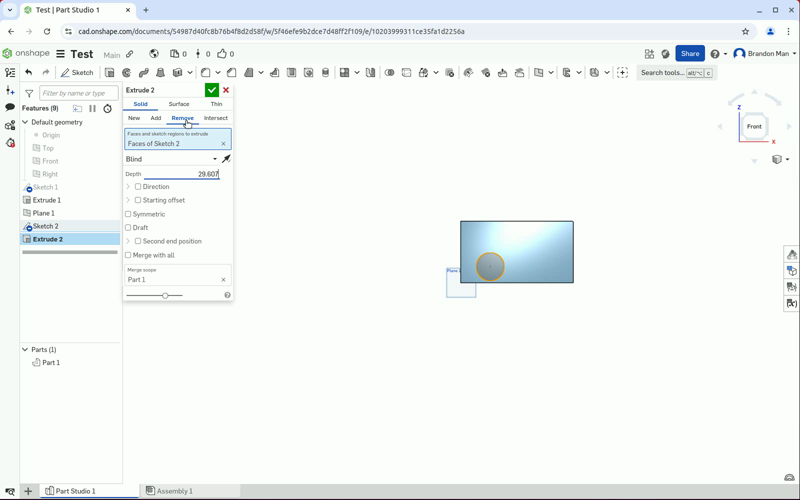
key(tab, 6)
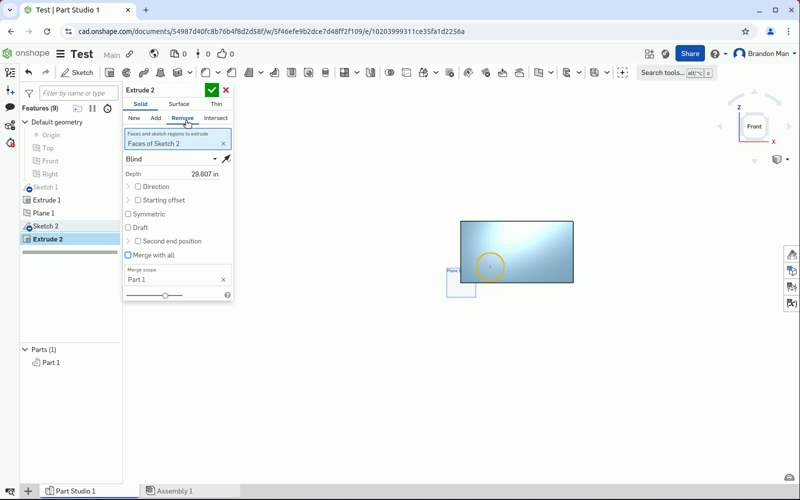
key(space)
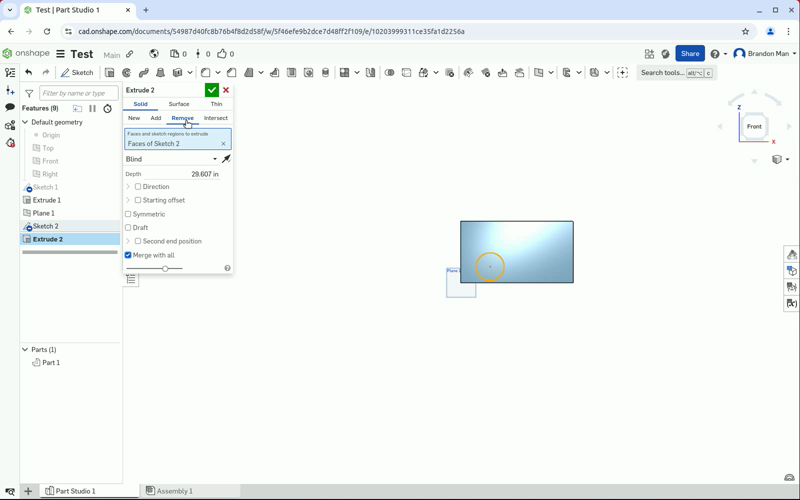
key(enter)
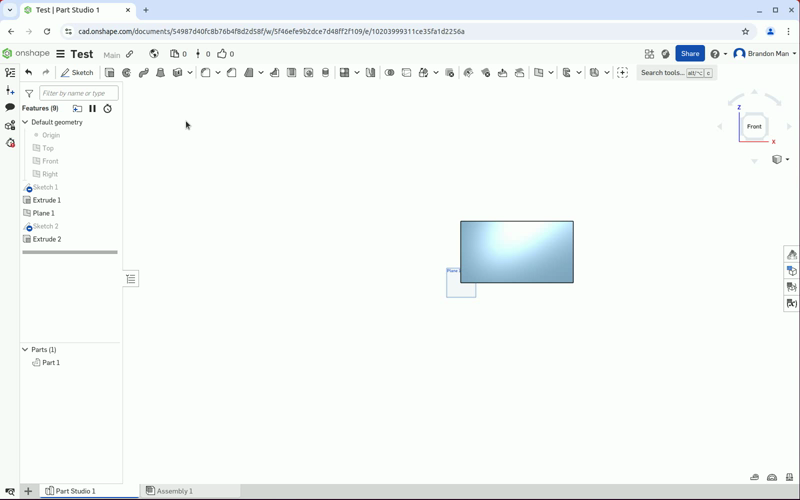
key(shift+h)
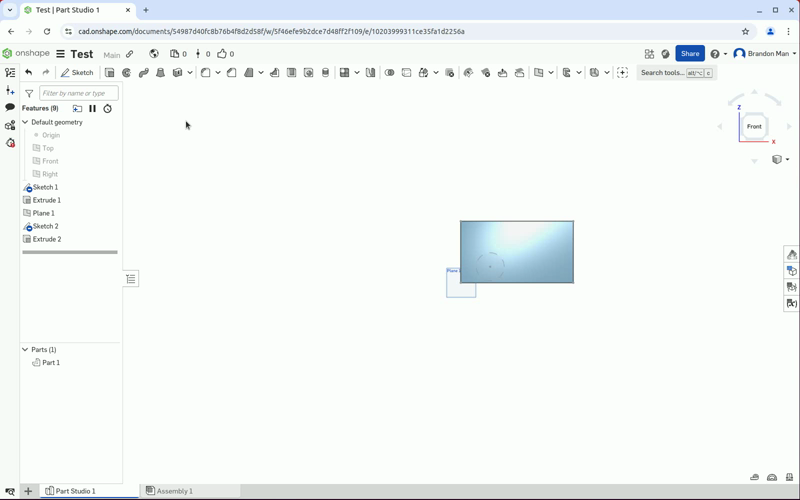
key(shift+h)
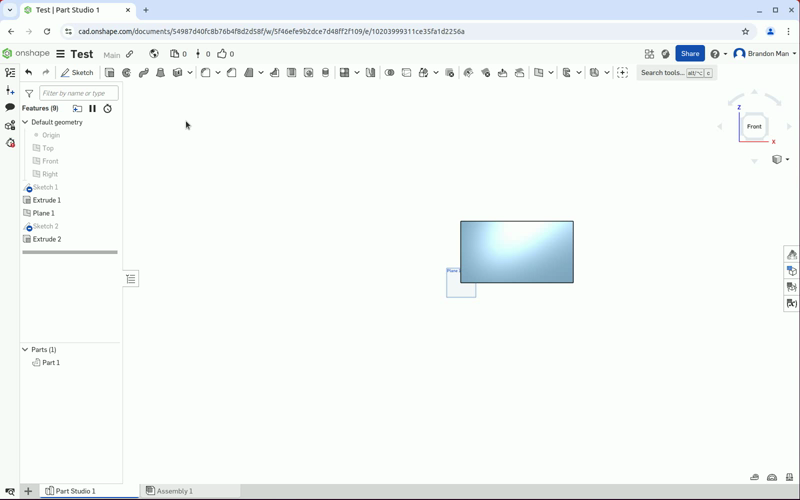
mouse_move(73, 189)
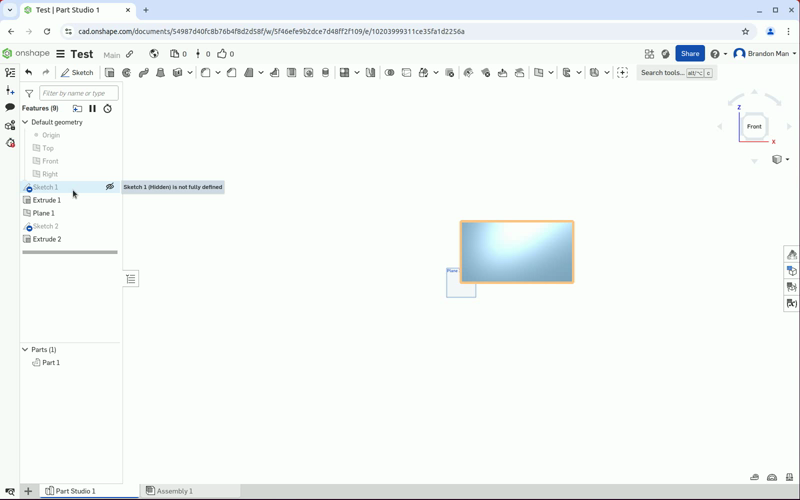
click(73, 189)
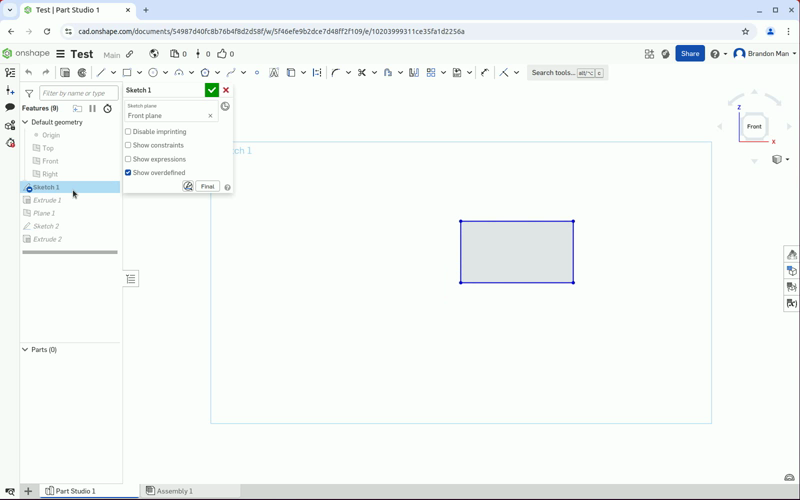
mouse_move(229, 92)
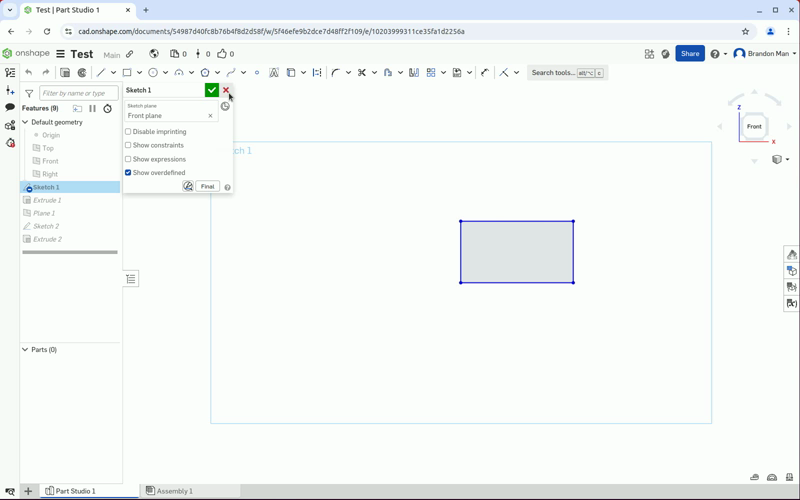
click(229, 92)
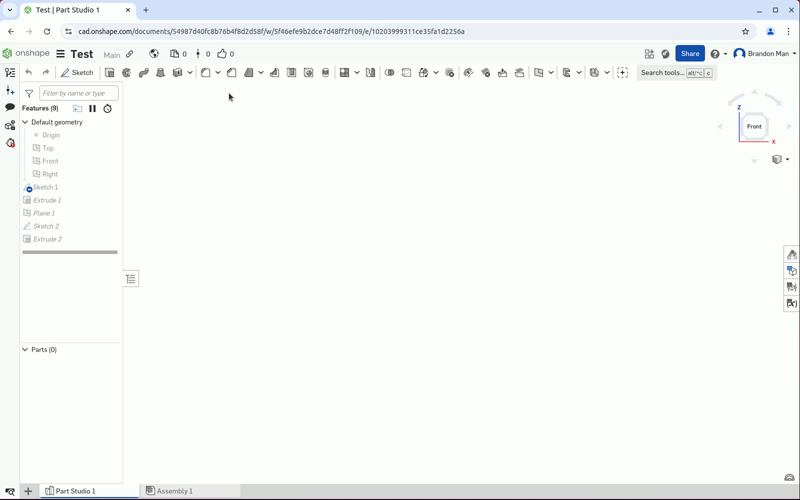
key(shift+s)
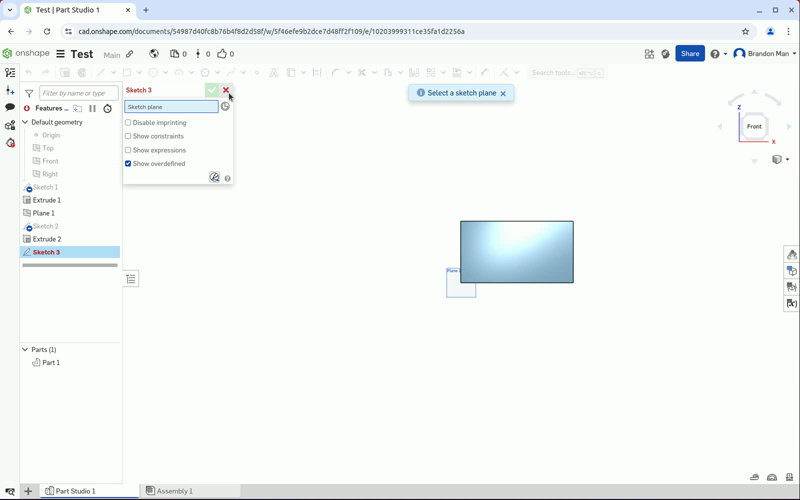
mouse_move(73, 215)
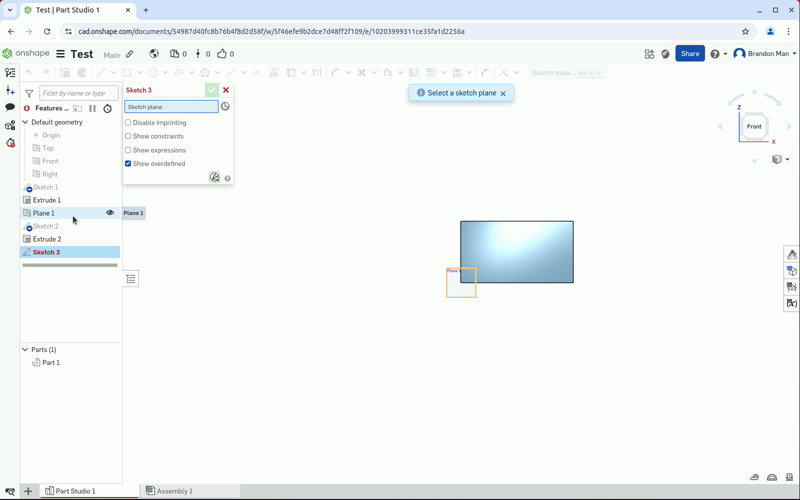
click(73, 215)
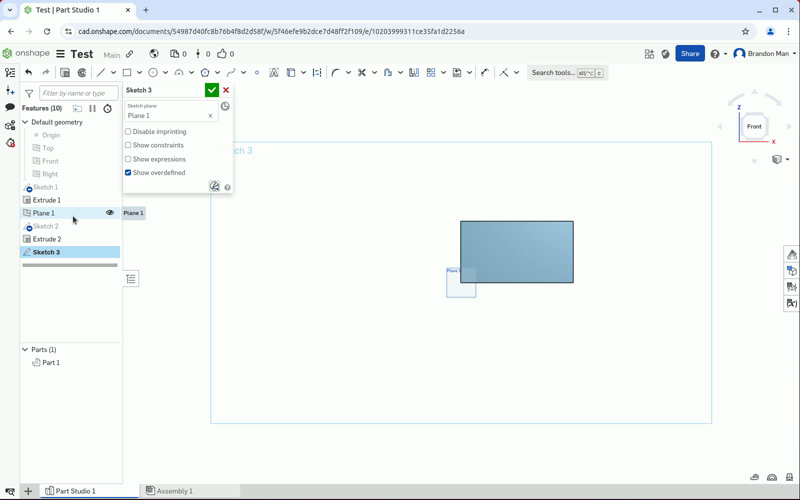
mouse_move(73, 352)
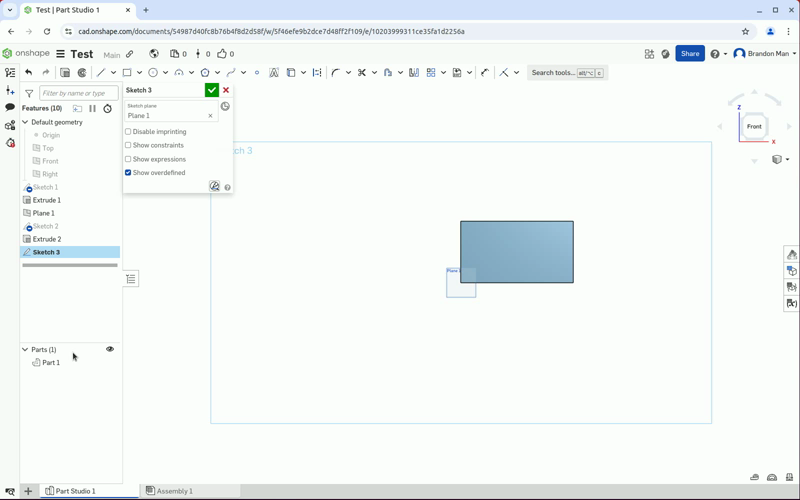
key(y)
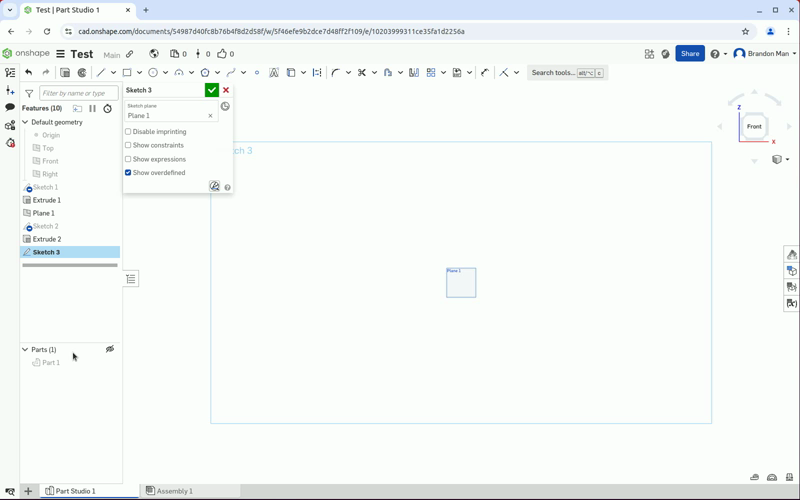
key(c)
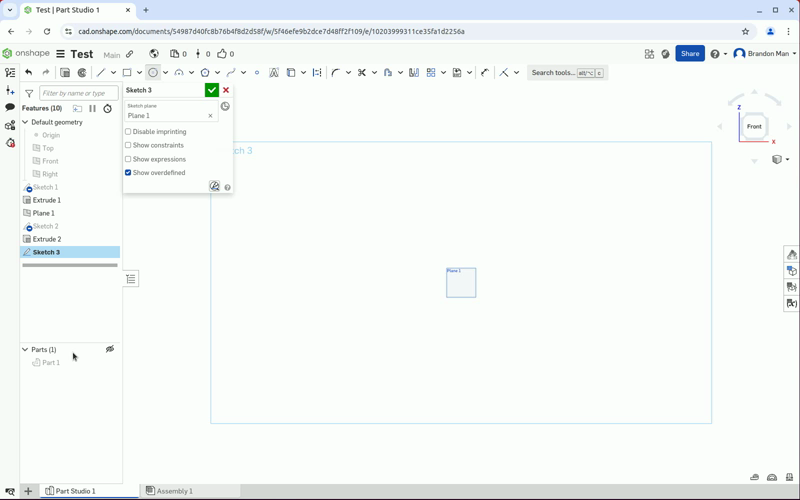
key_down(shift)
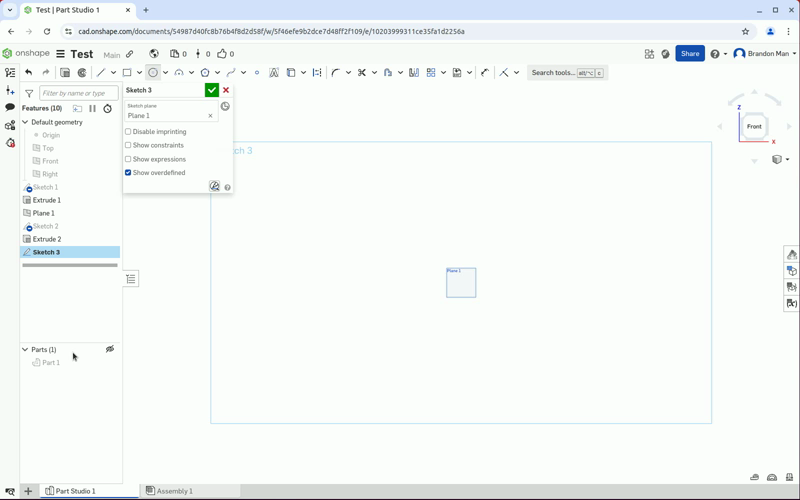
mouse_move(545, 266)
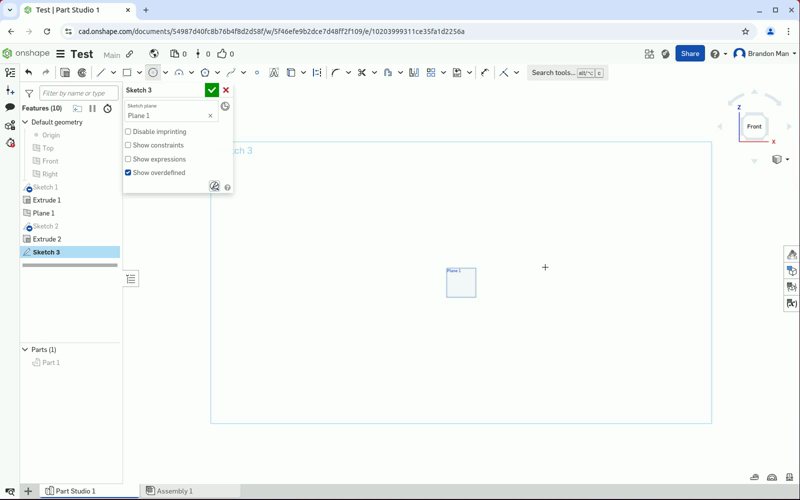
click(545, 266)
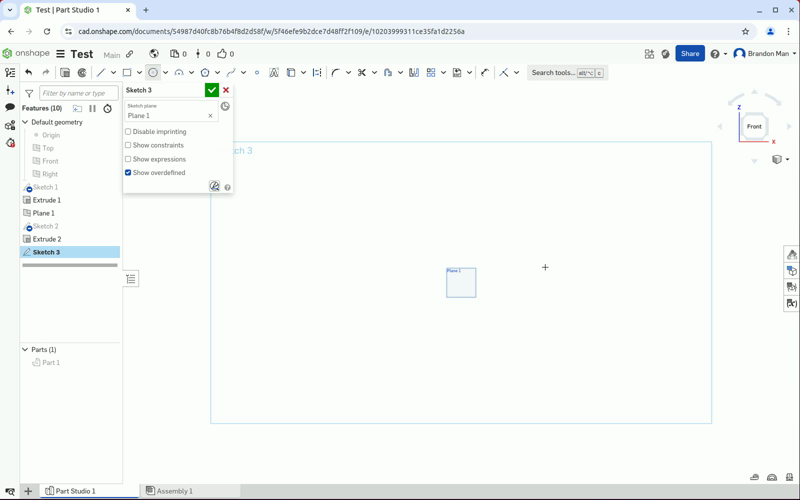
key_up(shift)
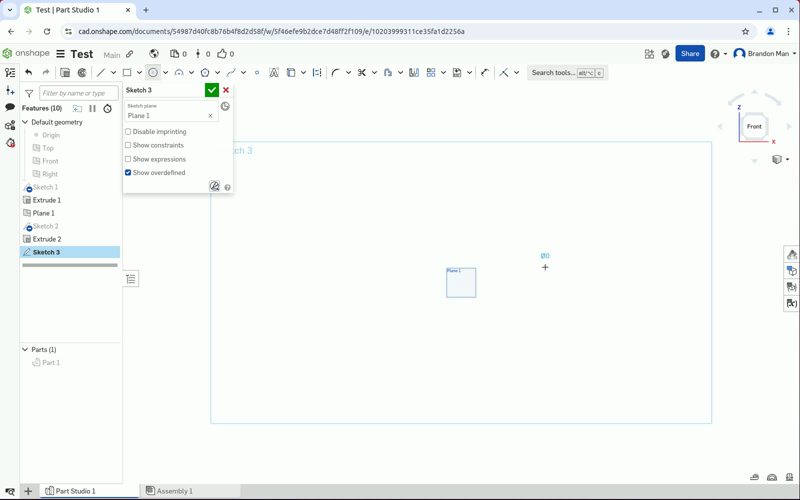
mouse_move(558, 266)
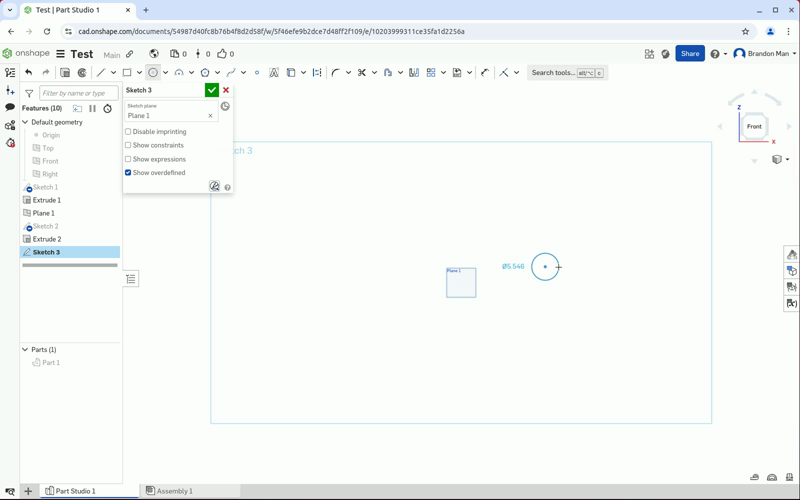
click(558, 266)
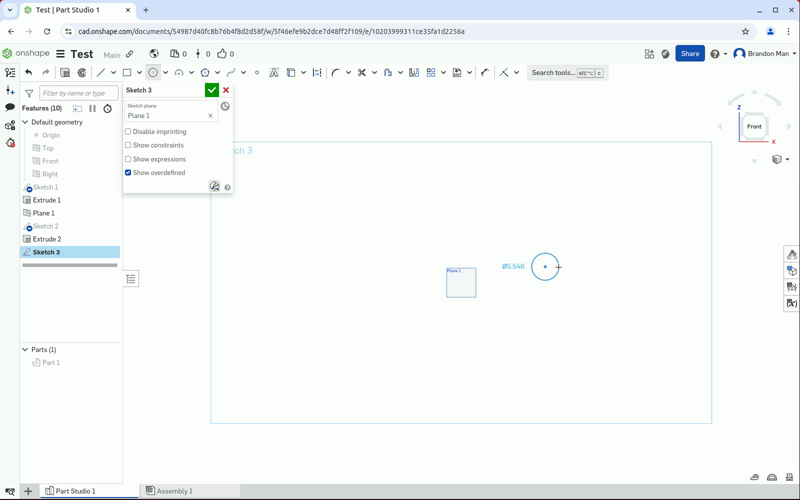
key(esc)
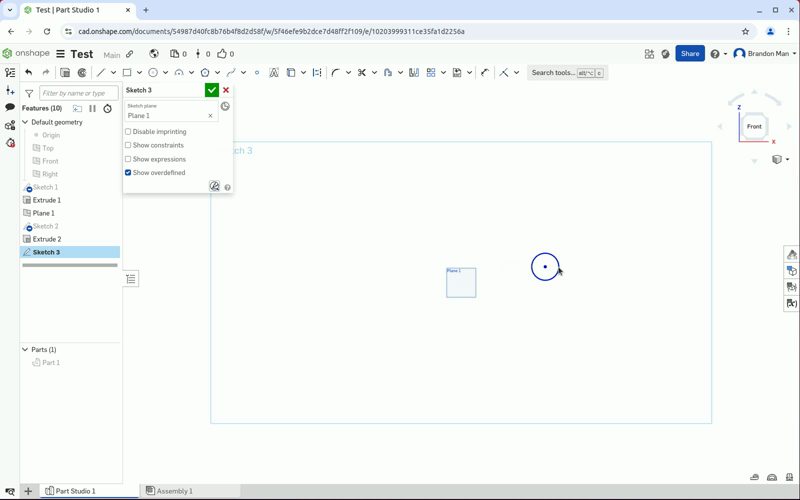
mouse_move(544, 269)
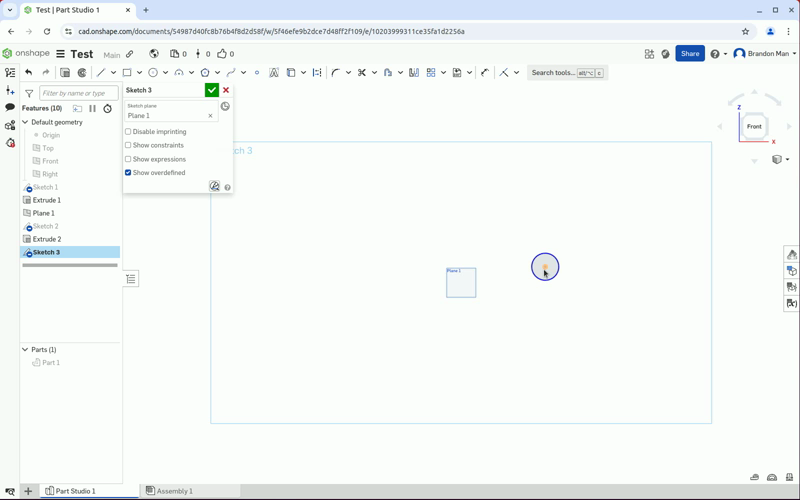
scroll(6)
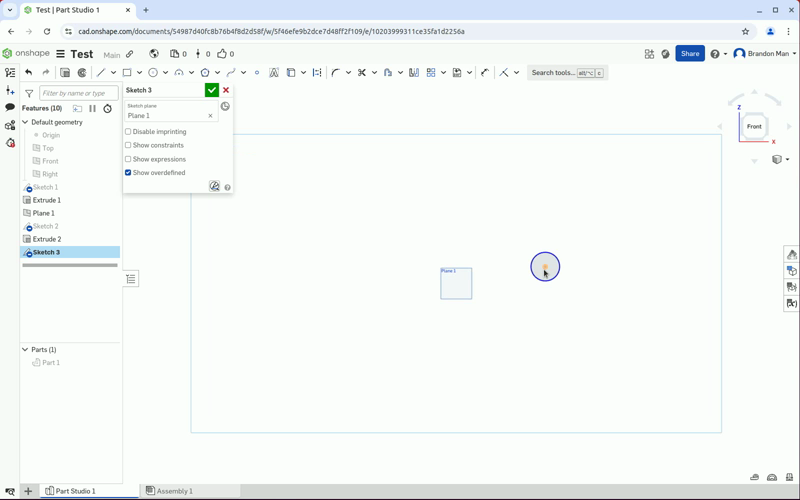
scroll(6)
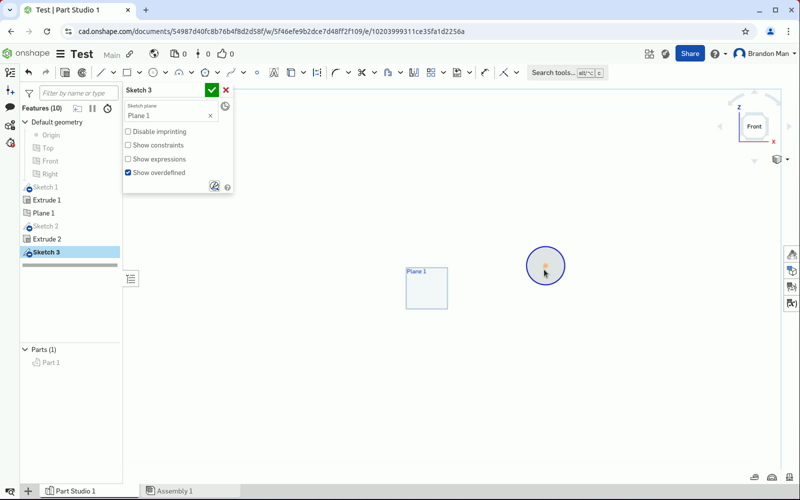
scroll(6)
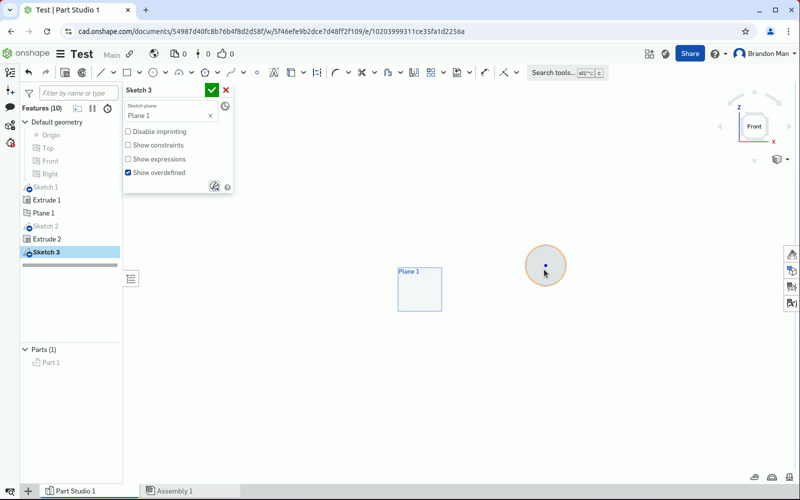
scroll(6)
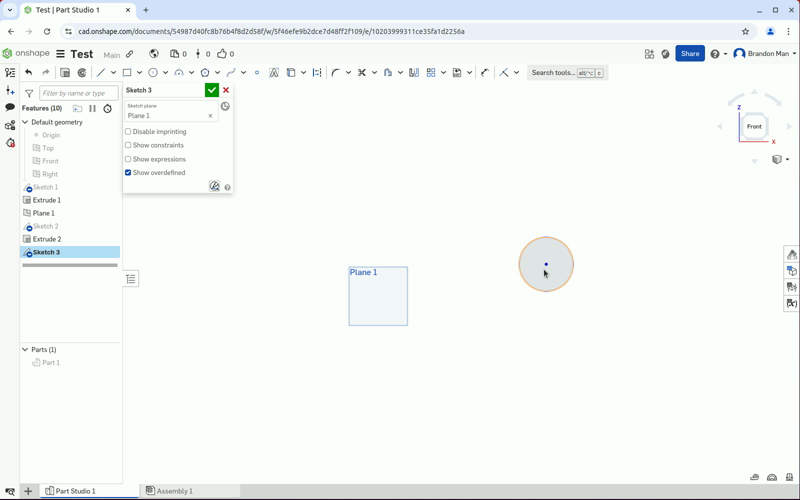
scroll(6)
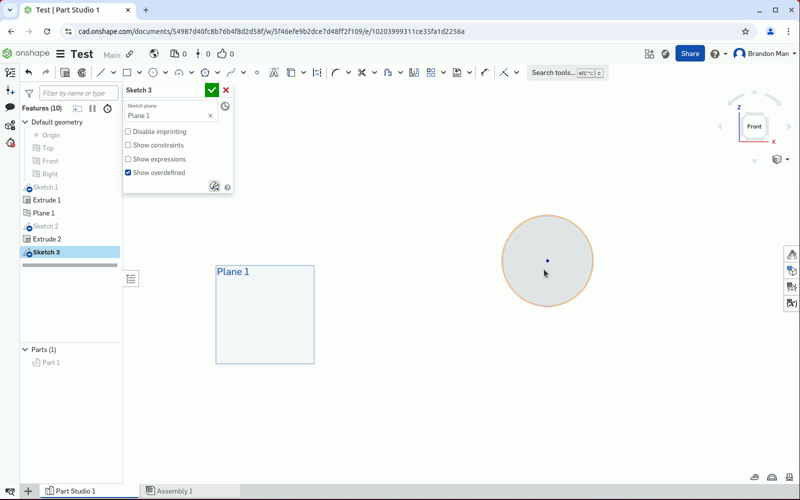
scroll(6)
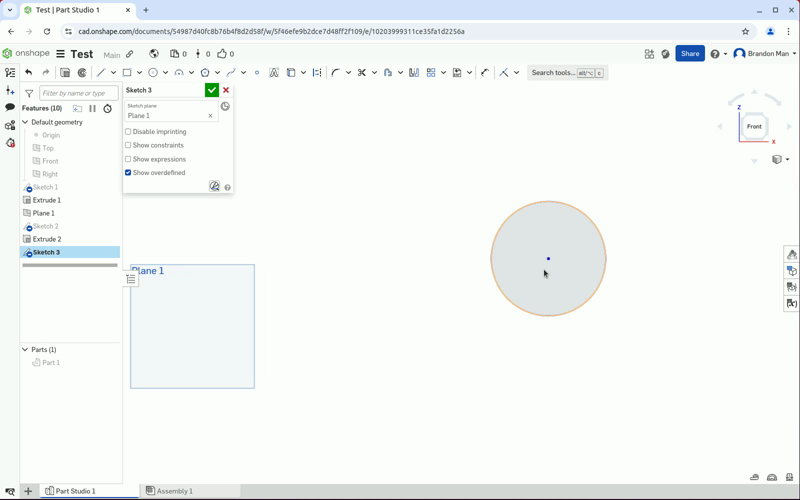
scroll(6)
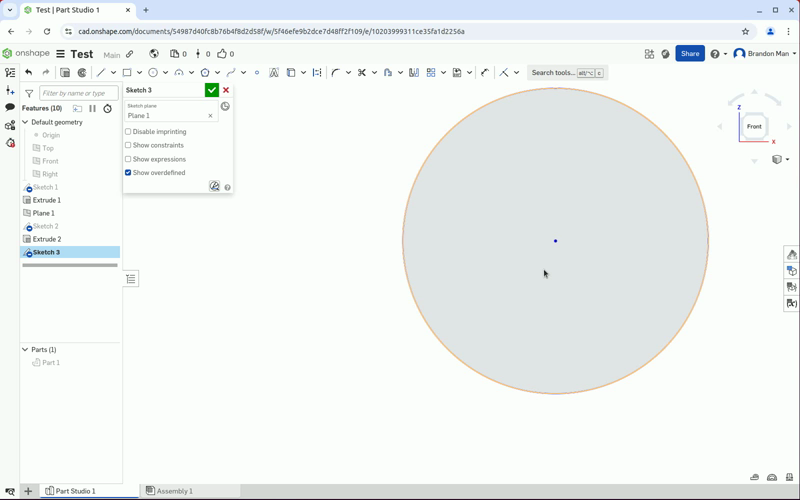
click(544, 269)
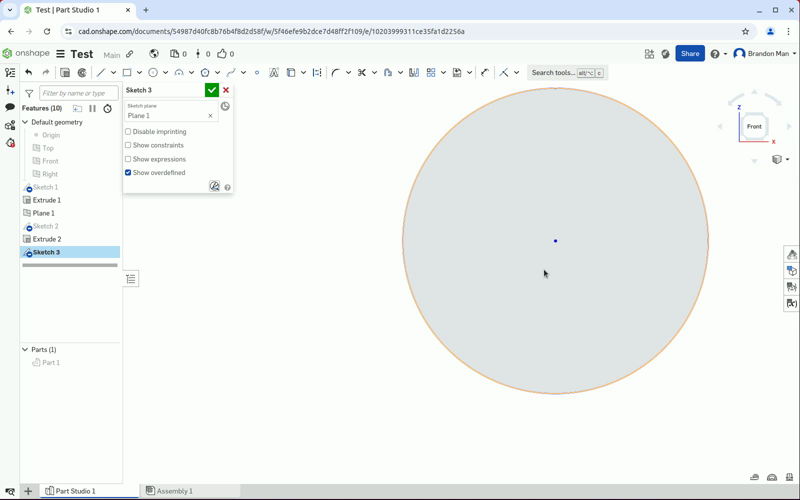
scroll(-6)
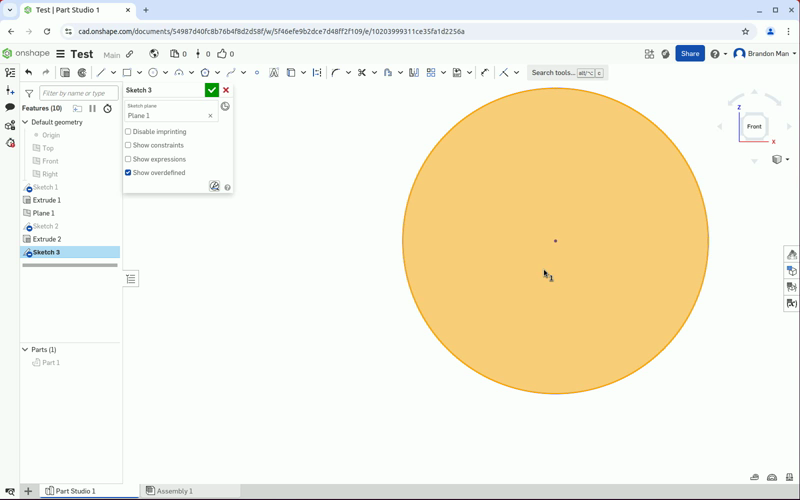
scroll(-6)
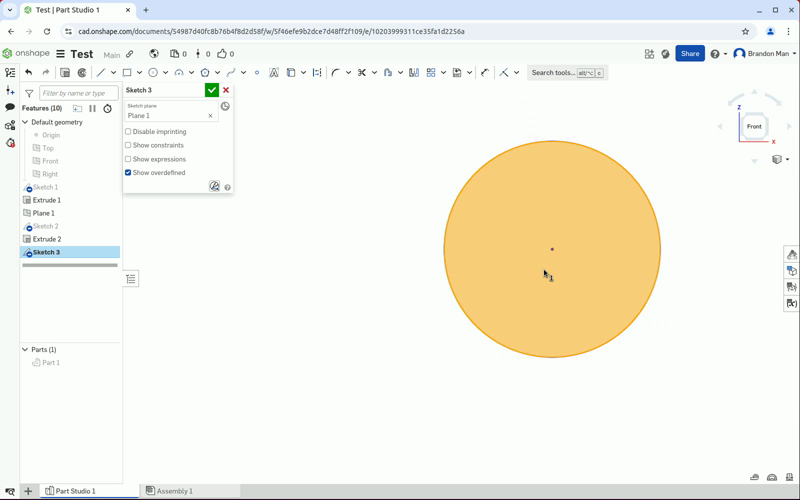
scroll(-6)
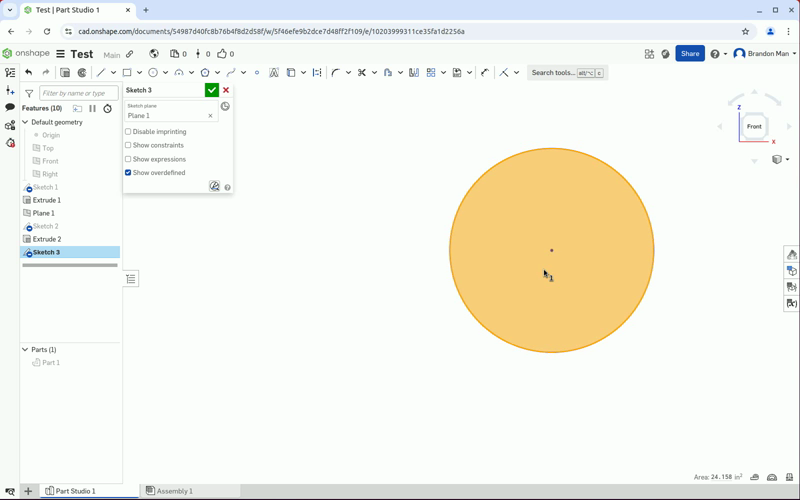
scroll(-6)
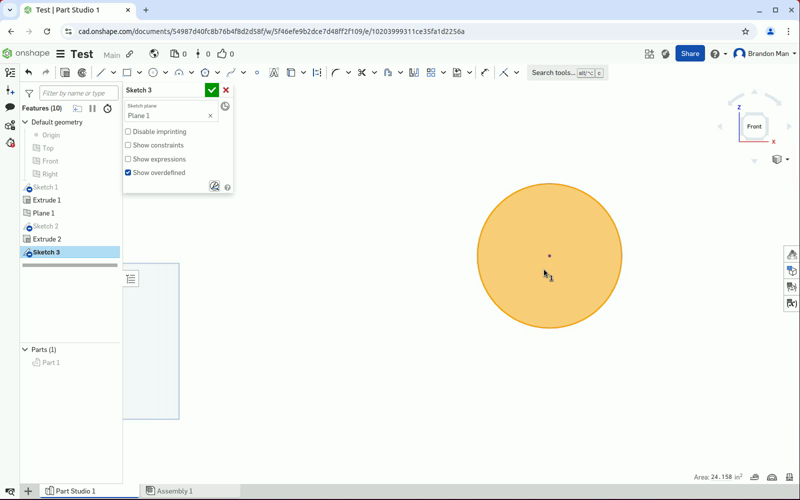
scroll(-6)
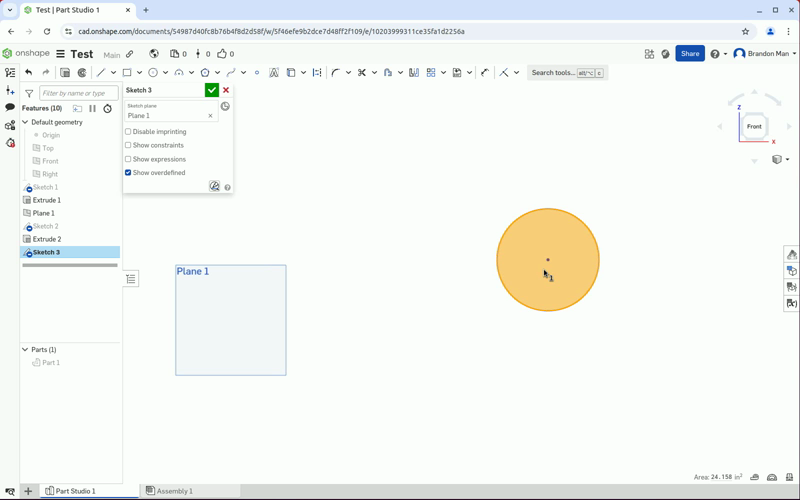
scroll(-6)
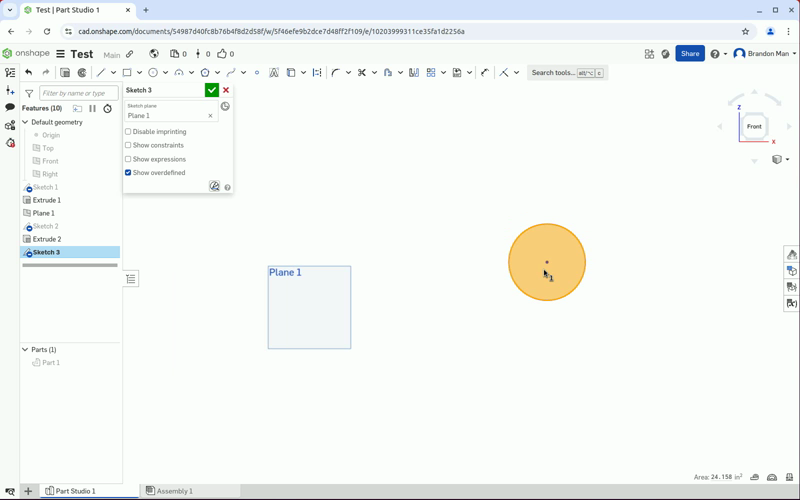
scroll(-6)
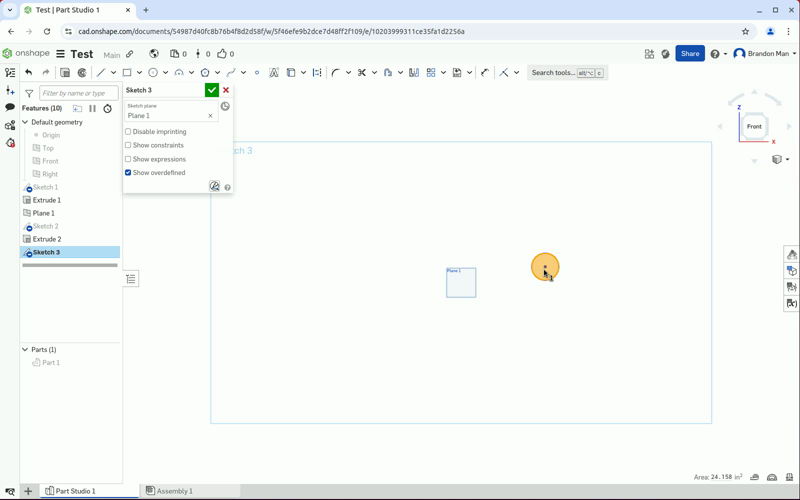
mouse_move(73, 352)
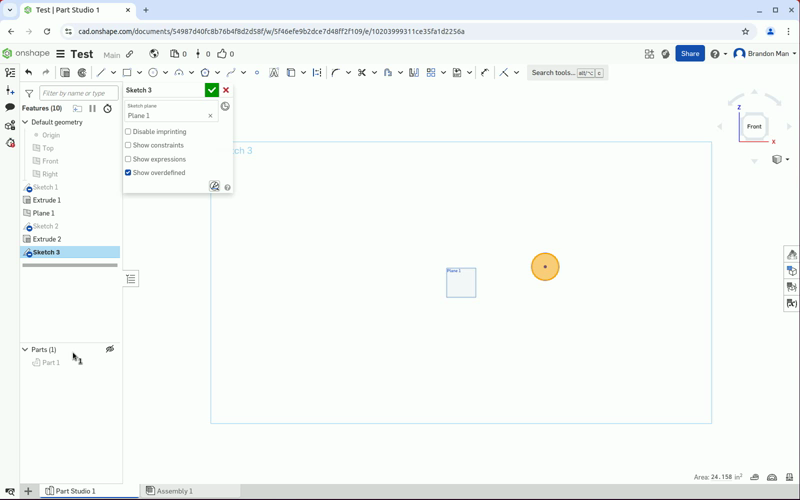
key(shift+y)
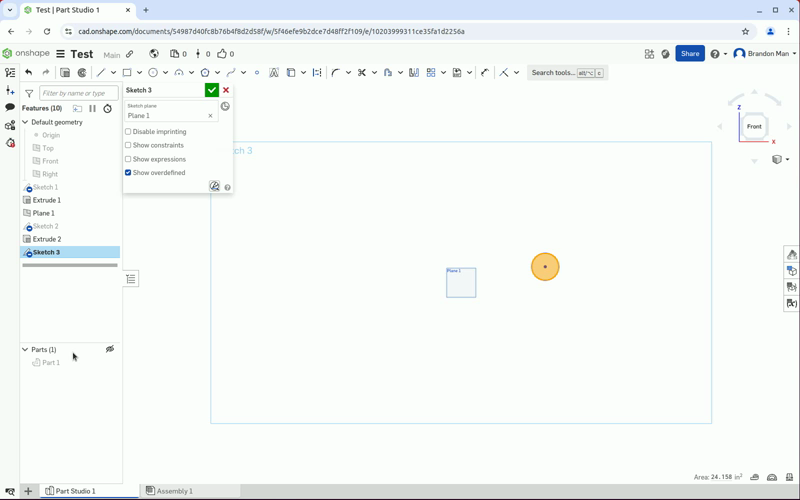
key(shift+e)
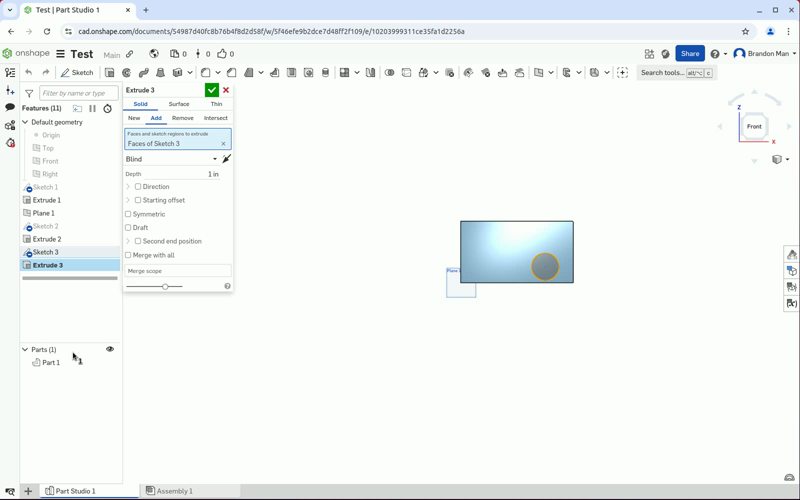
mouse_move(143, 106)
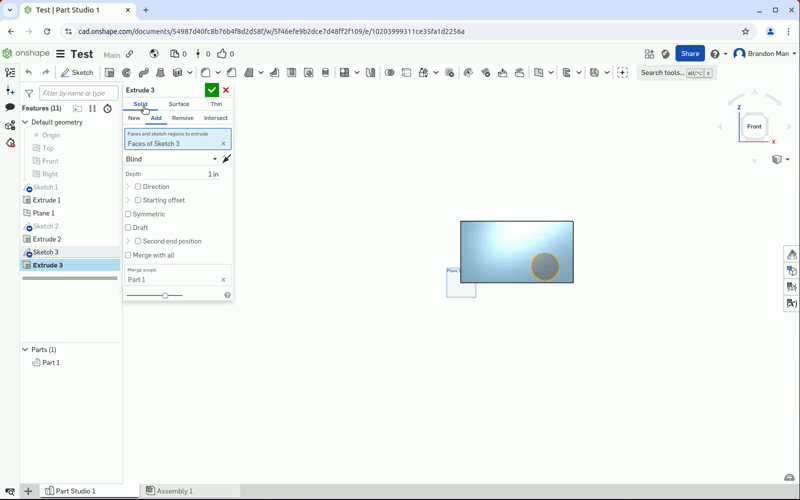
click(143, 106)
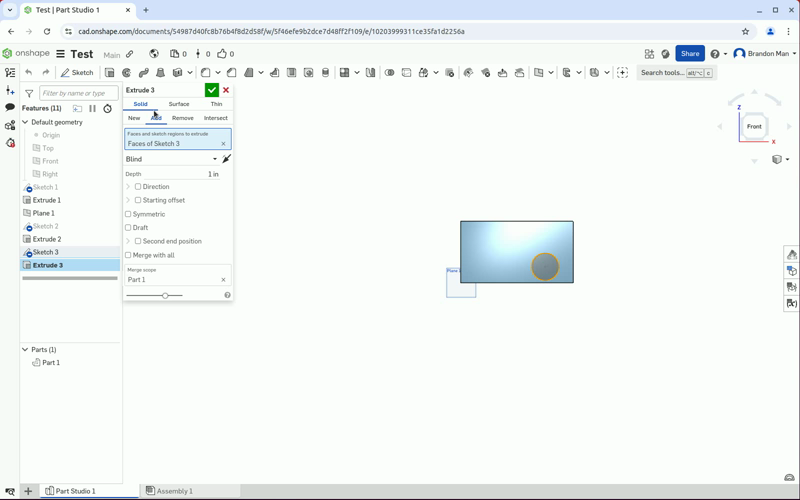
mouse_move(186, 120)
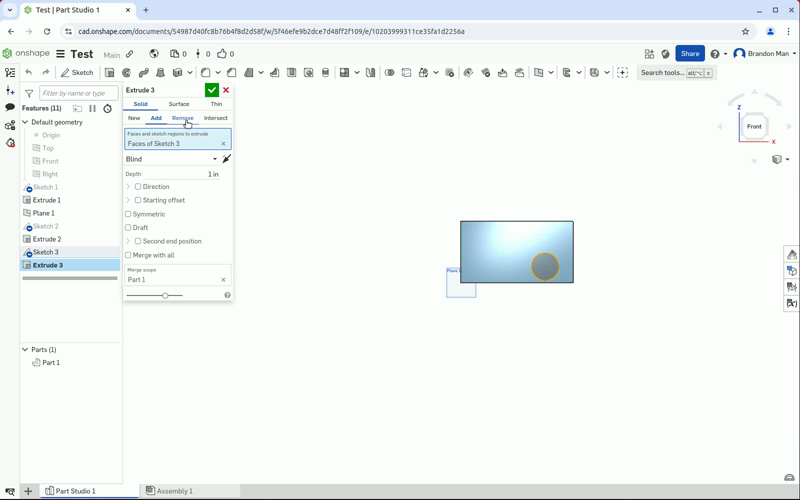
click(186, 120)
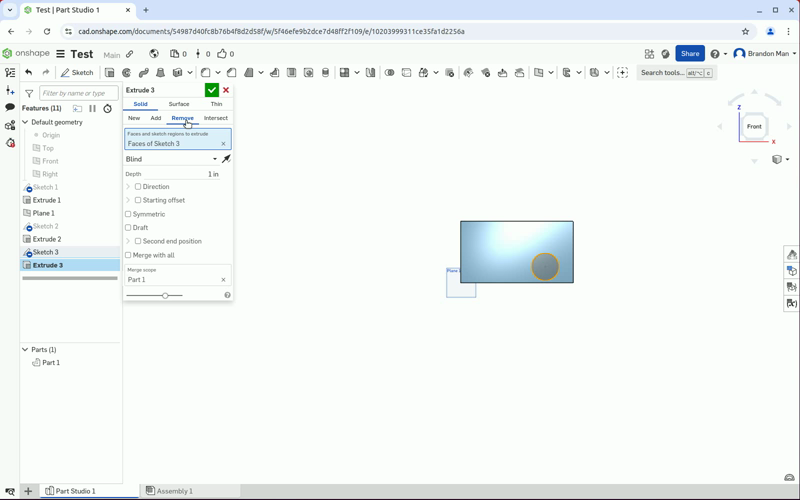
key(tab, 4)
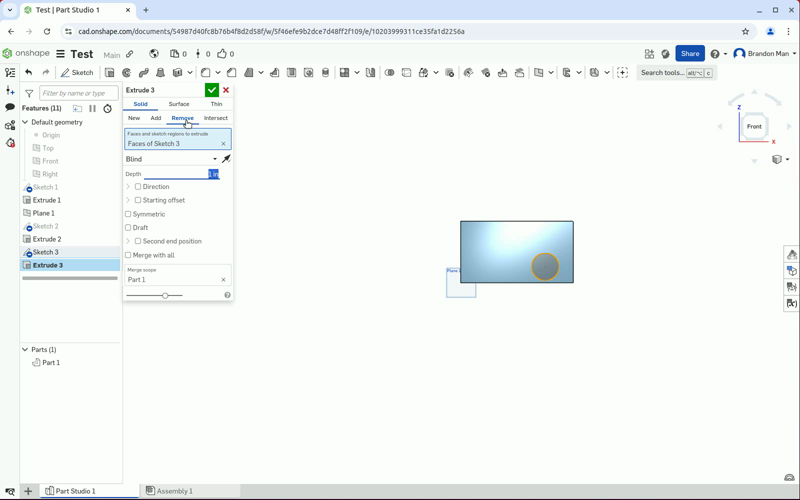
text(29.607)
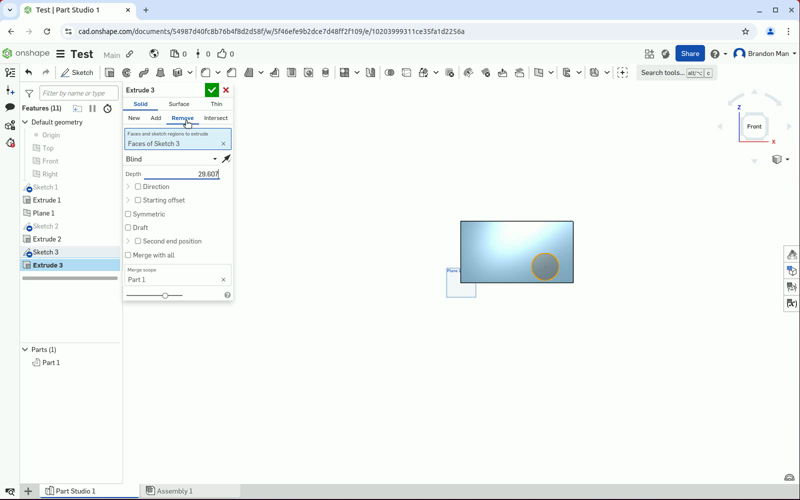
key(tab, 6)
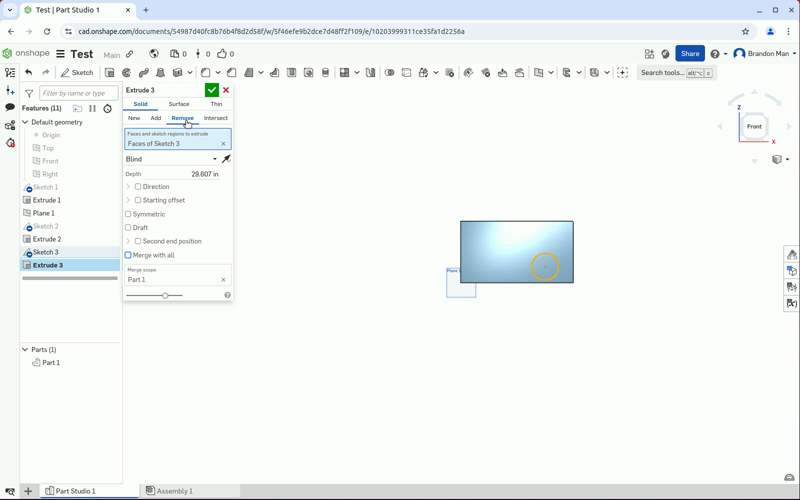
key(space)
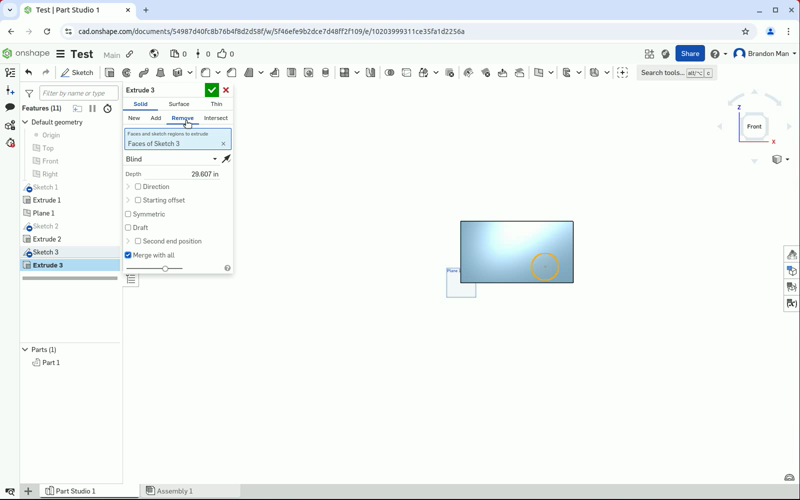
key(enter)
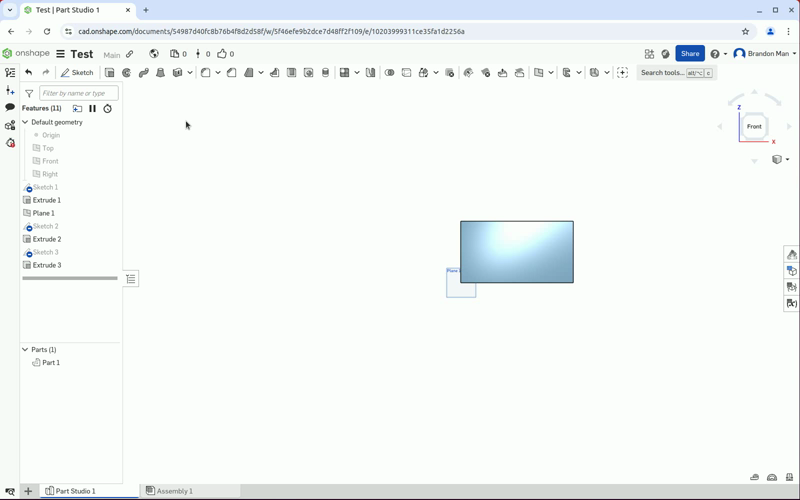
key(shift+h)
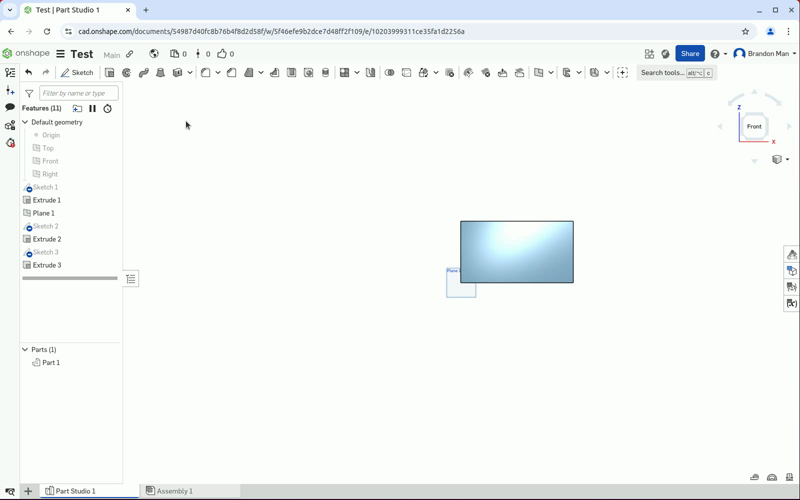
key(shift+h)
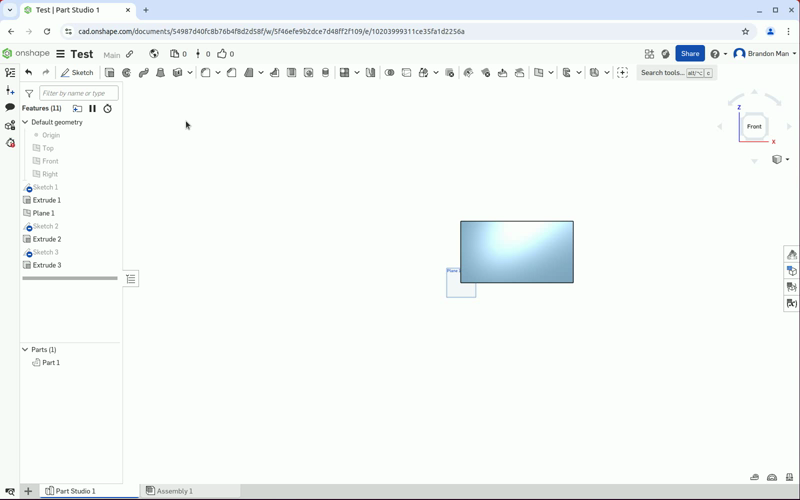
mouse_move(73, 189)
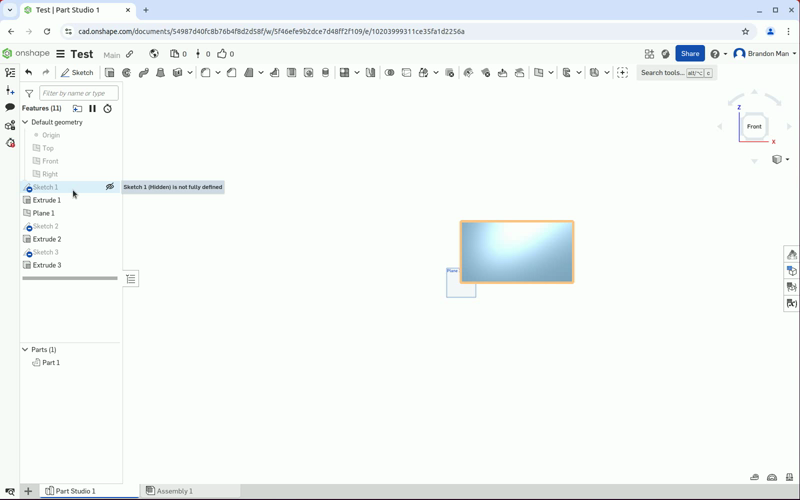
click(73, 189)
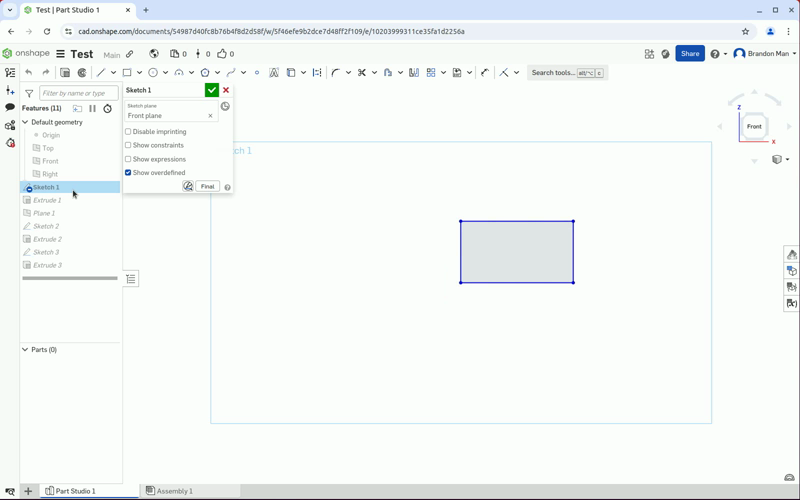
mouse_move(229, 92)
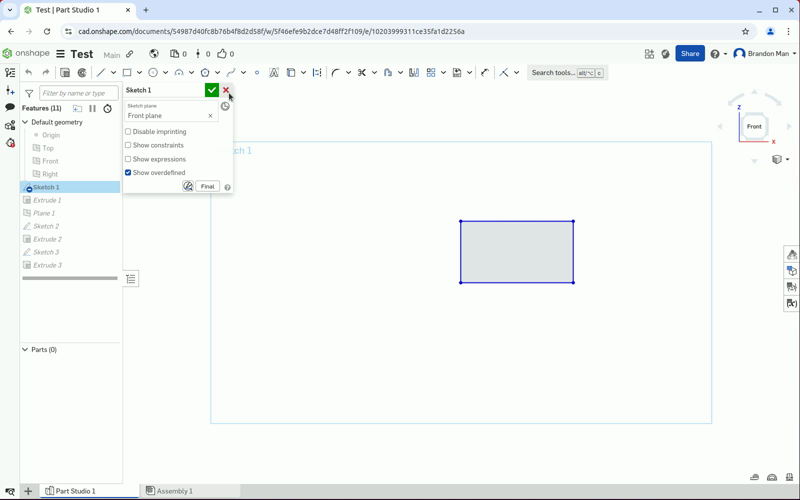
click(229, 92)
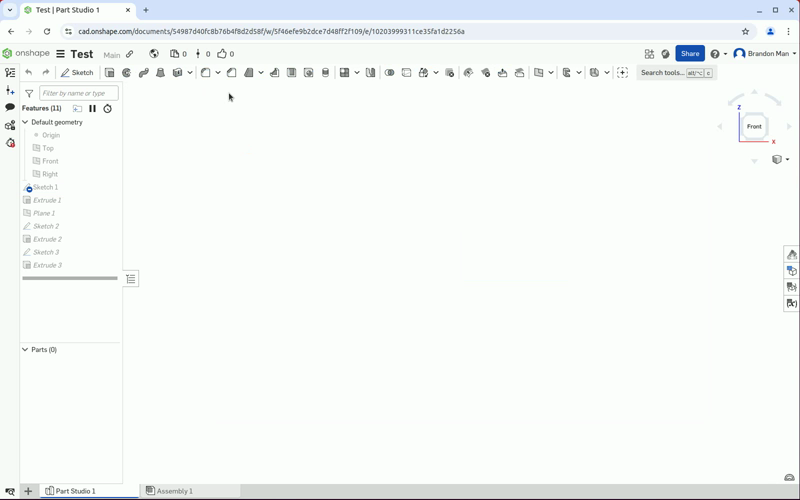
key(shift+s)
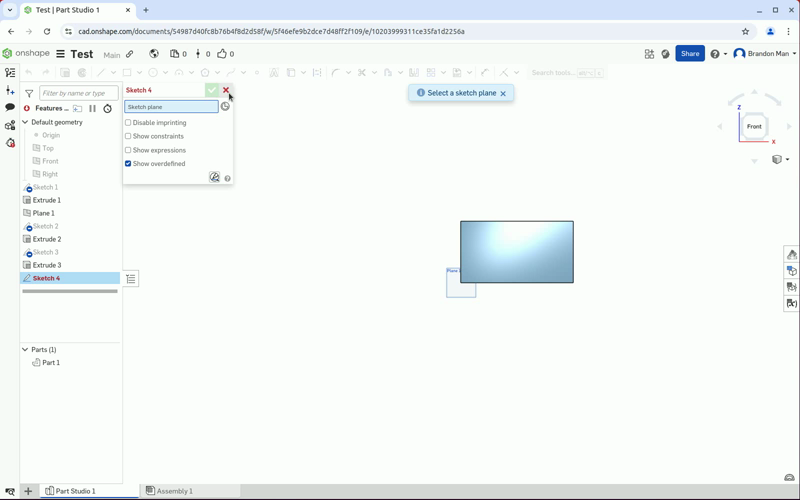
mouse_move(73, 215)
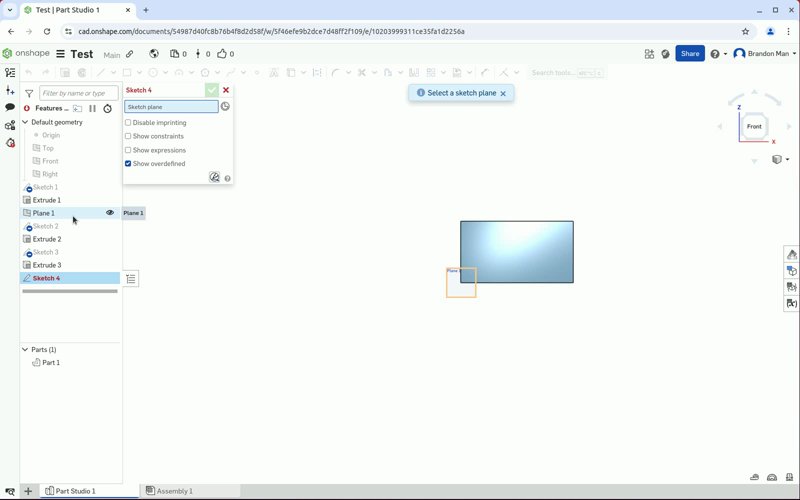
click(73, 215)
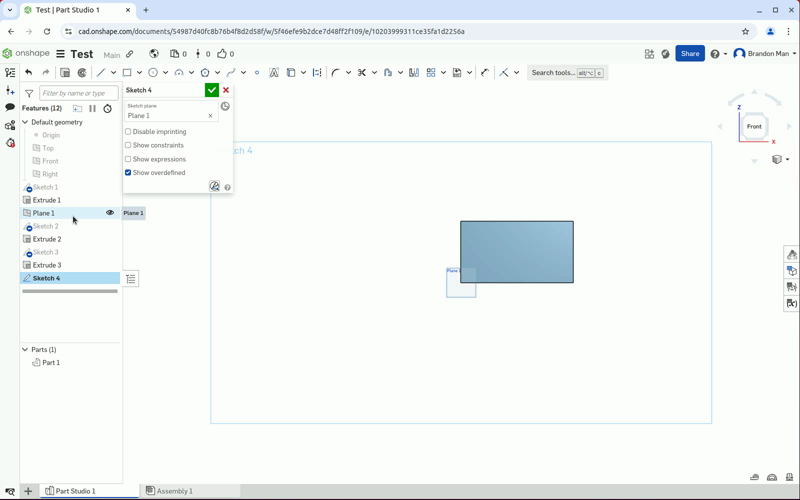
mouse_move(73, 352)
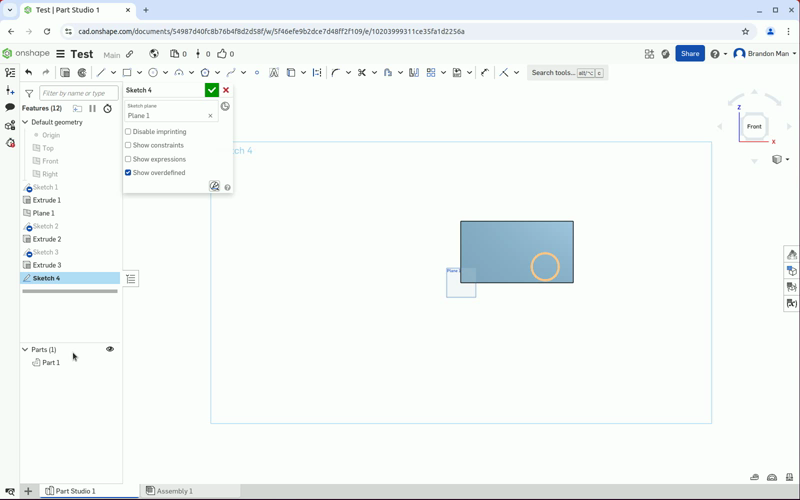
key(y)
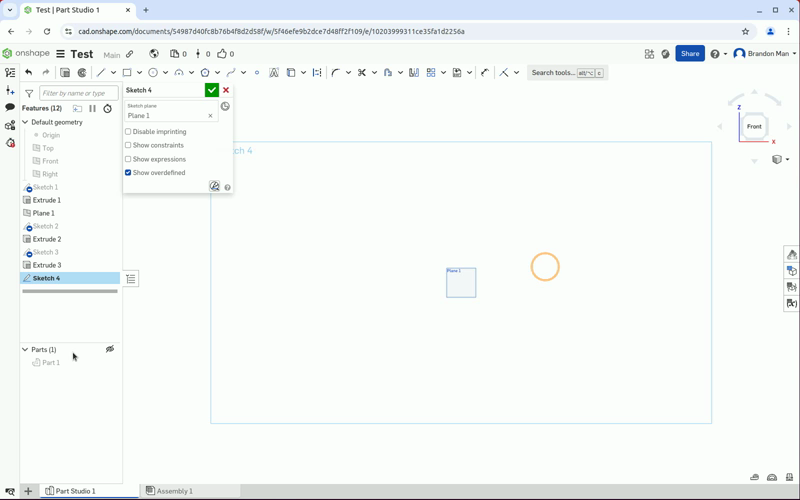
key(l)
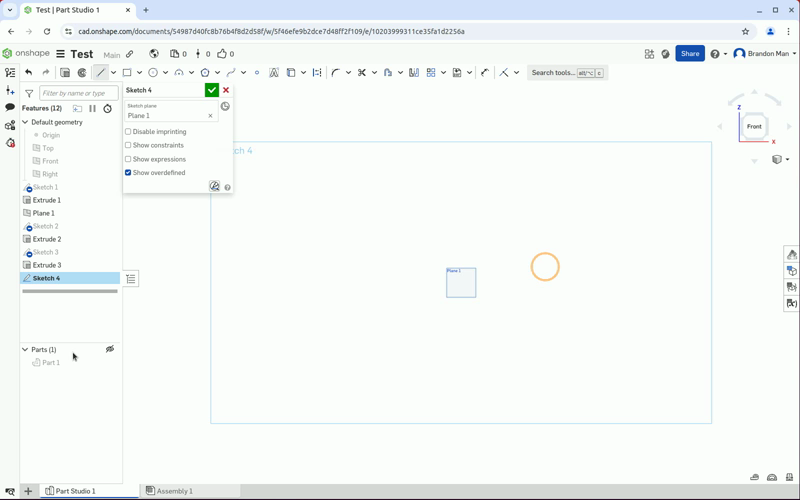
key_down(shift)
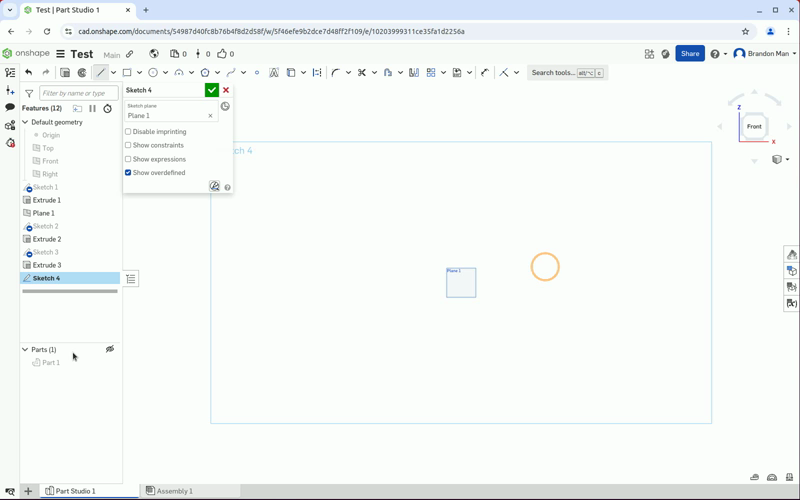
mouse_move(460, 227)
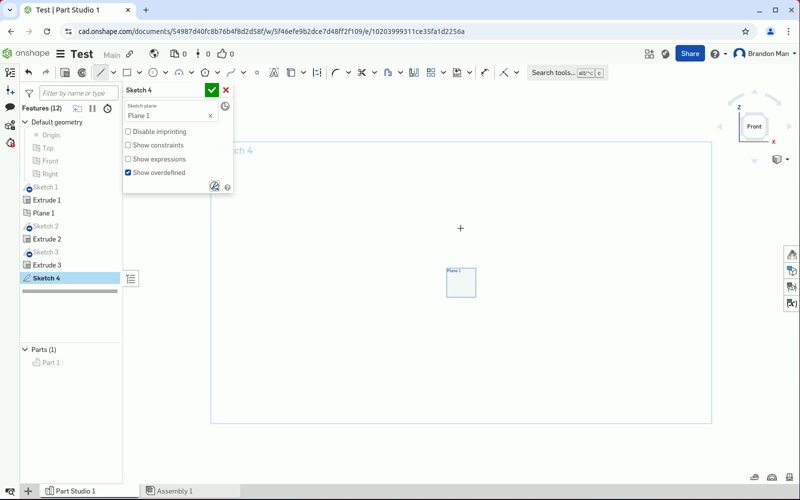
click(460, 227)
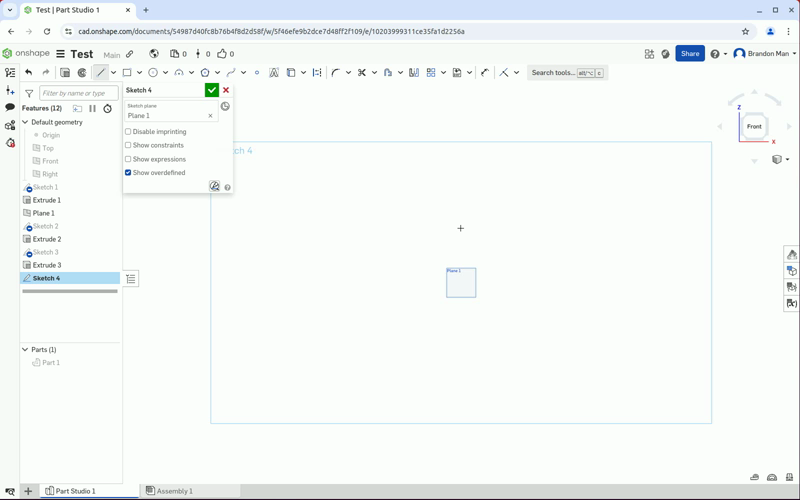
key_up(shift)
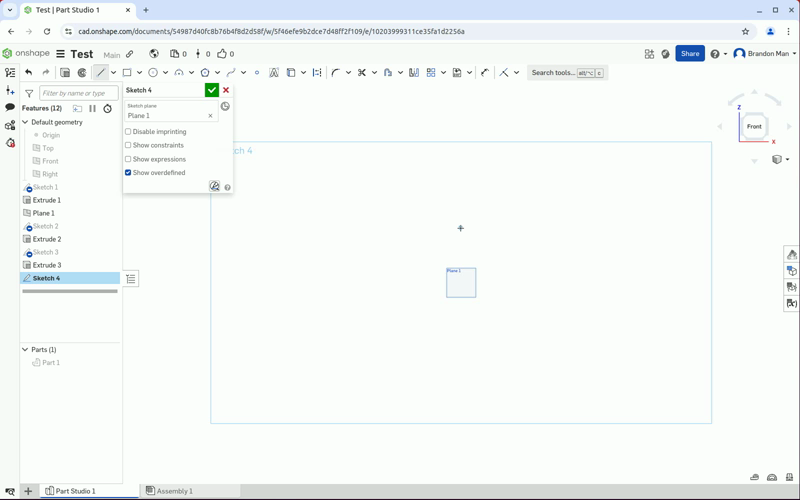
key_down(shift)
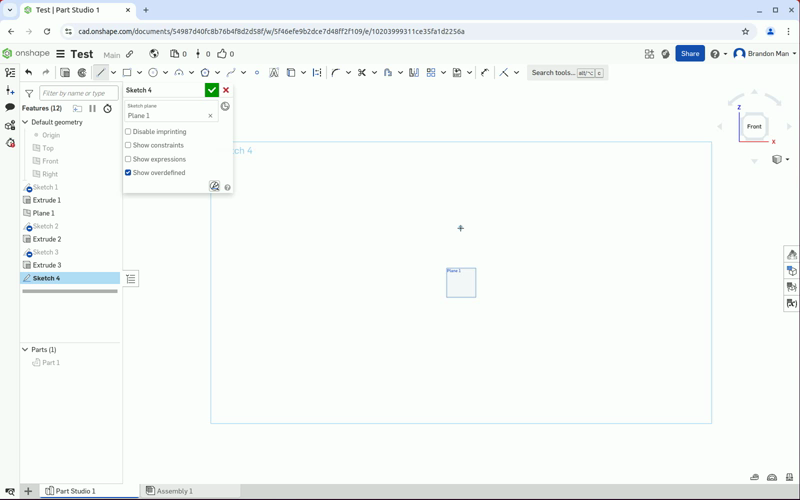
mouse_move(490, 227)
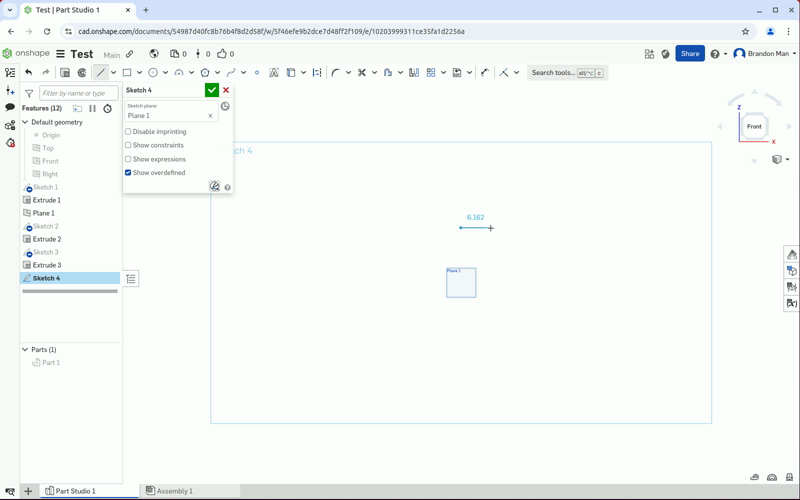
mouse_move(515, 227)
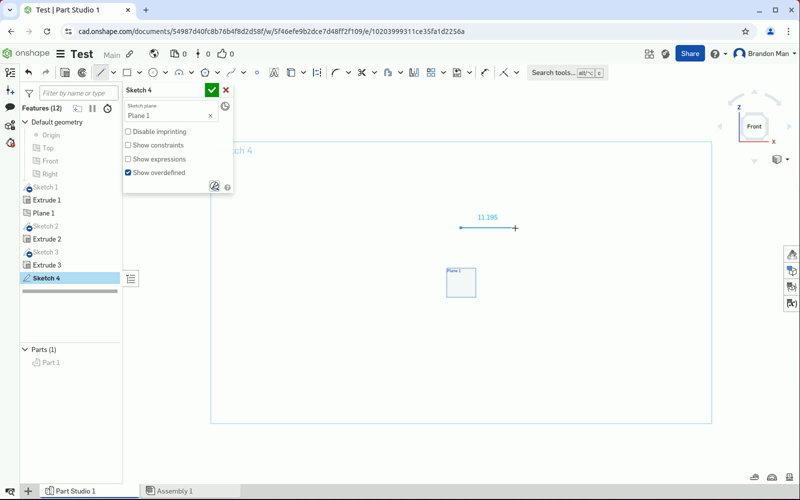
click(515, 227)
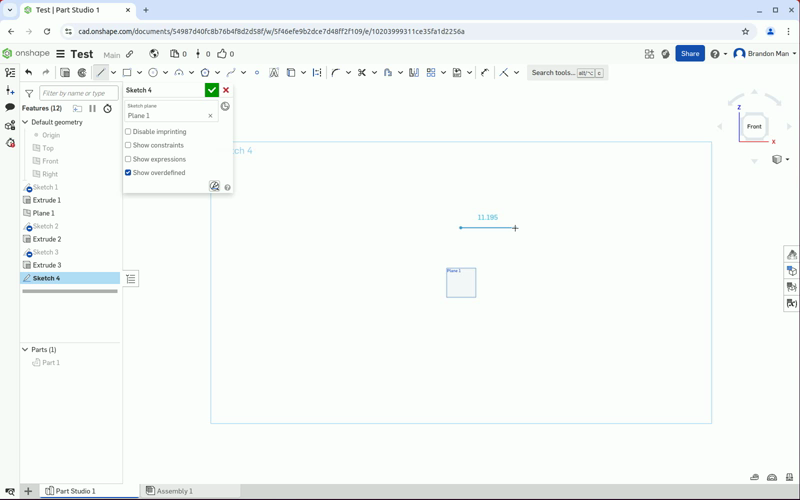
key_up(shift)
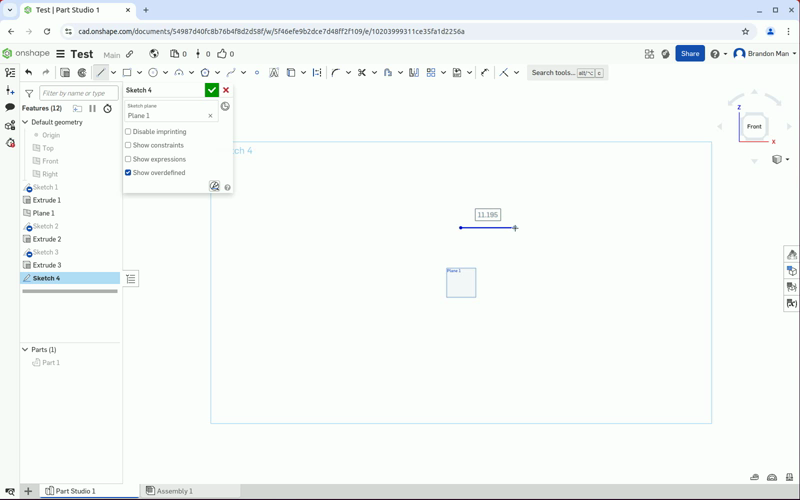
key_down(shift)
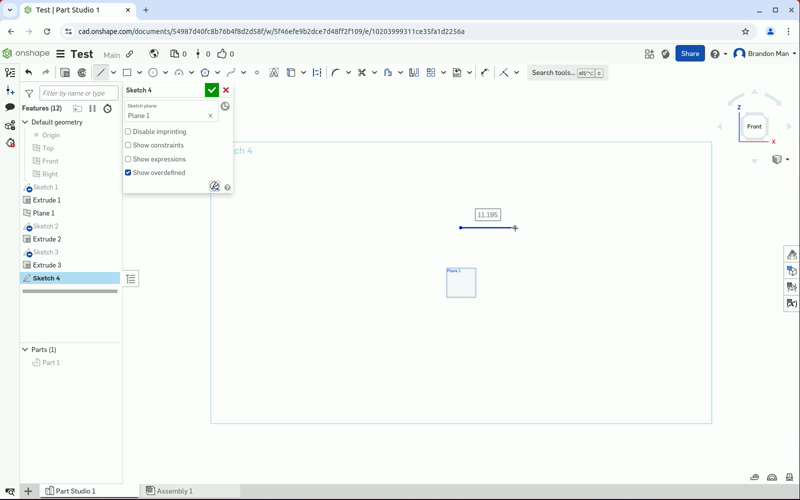
mouse_move(545, 227)
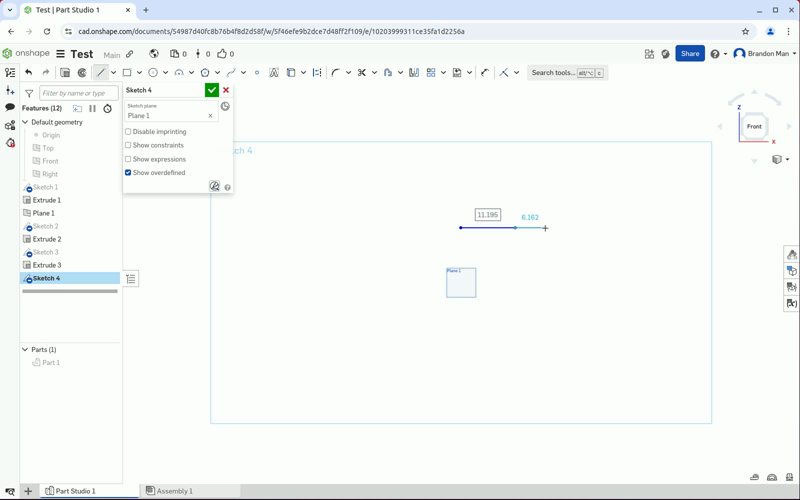
mouse_move(522, 221)
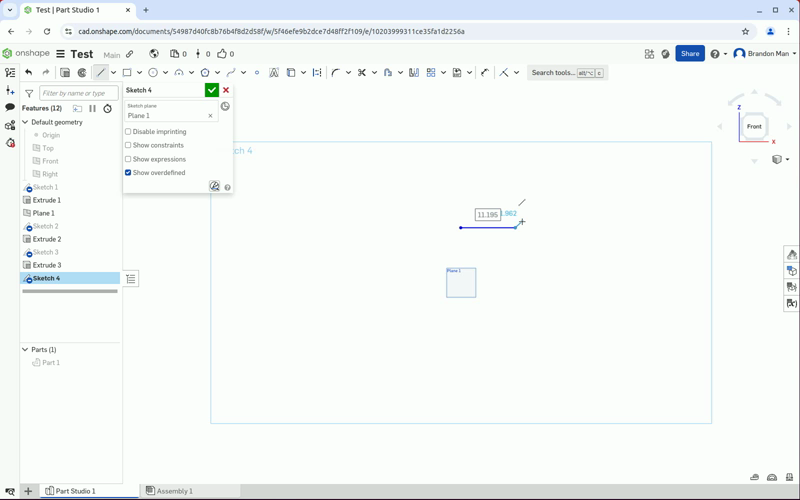
click(522, 221)
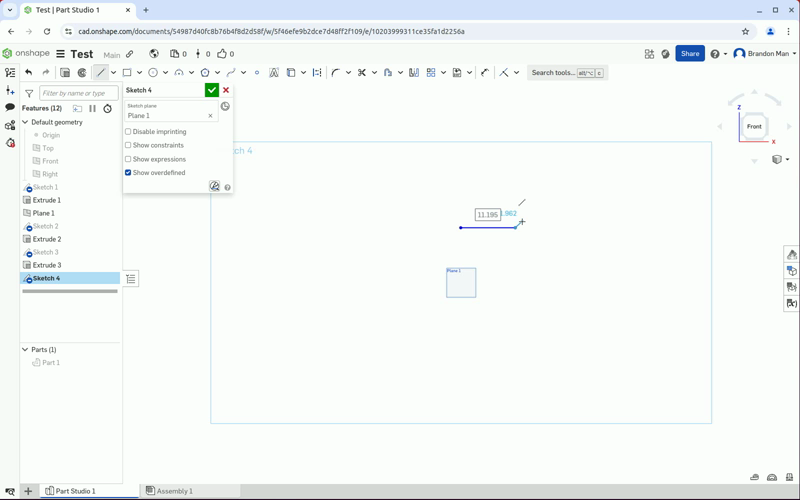
key_up(shift)
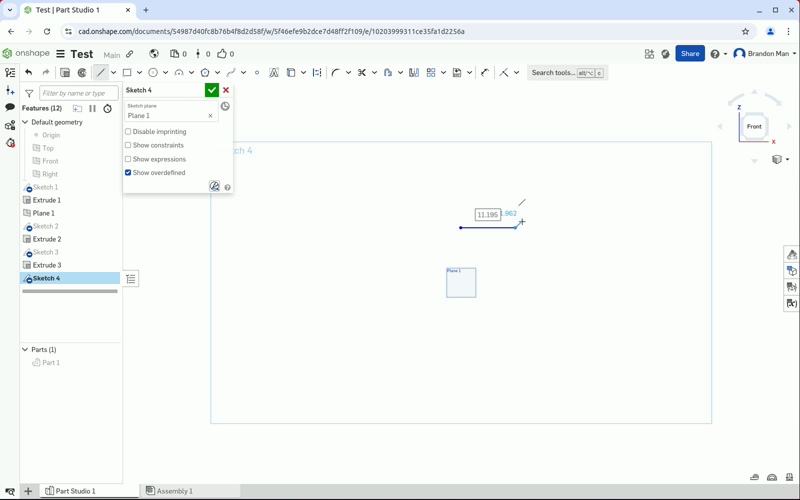
key_down(shift)
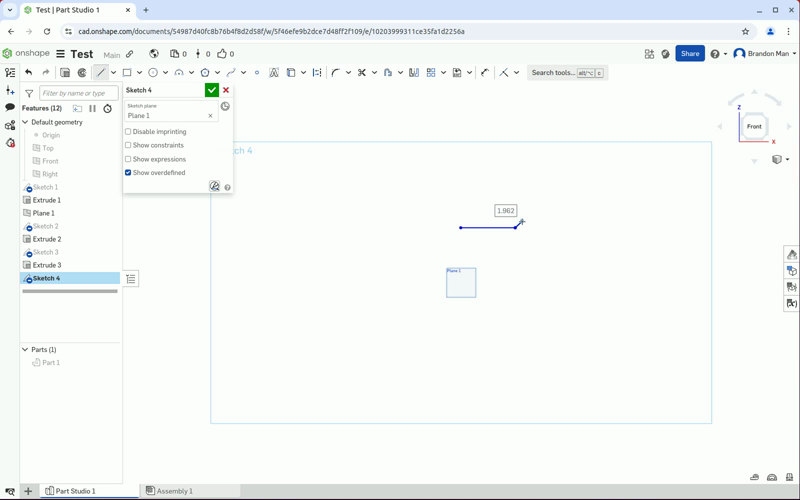
mouse_move(460, 221)
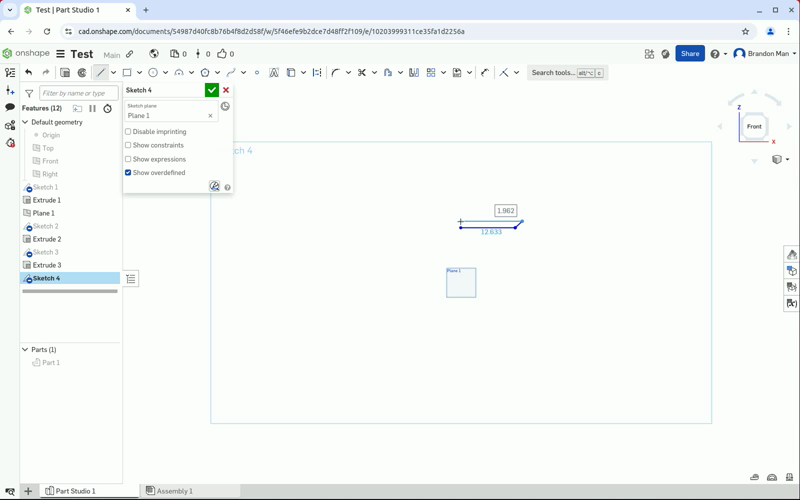
click(460, 221)
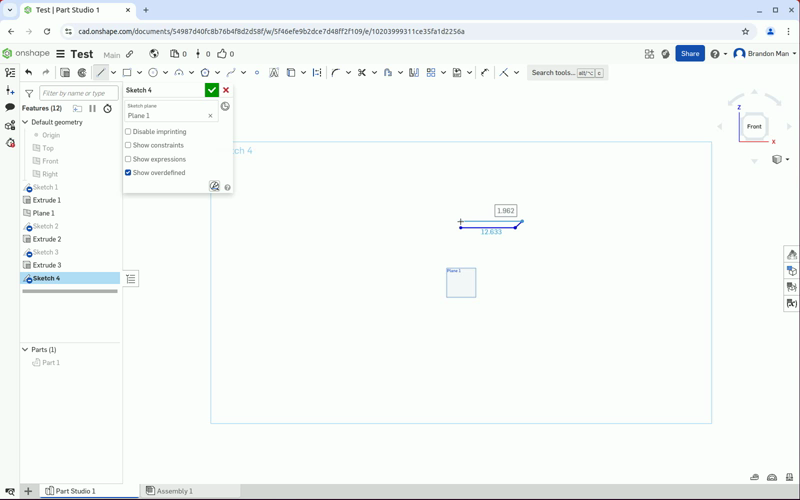
key_up(shift)
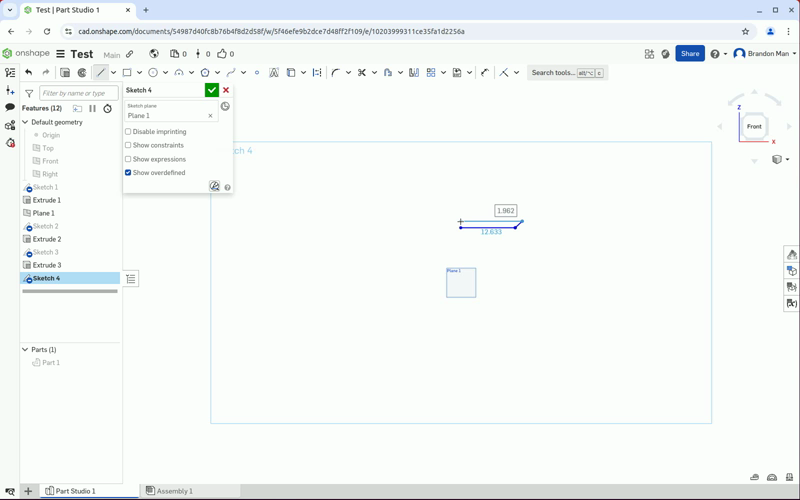
mouse_move(490, 221)
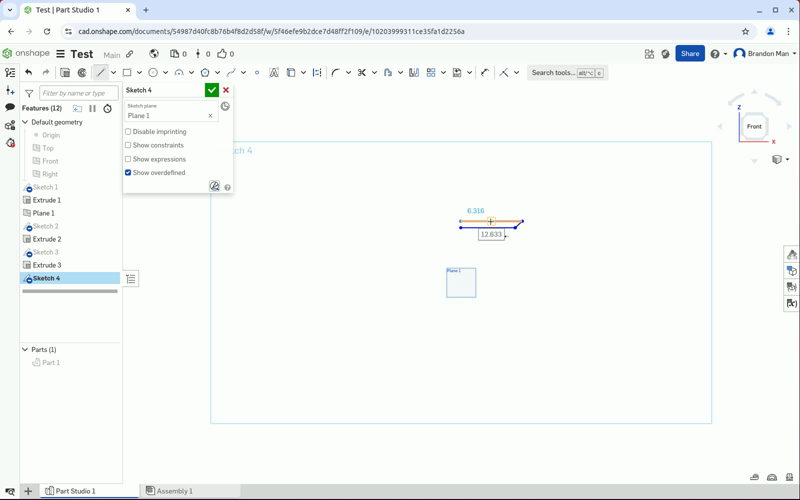
key_down(shift)
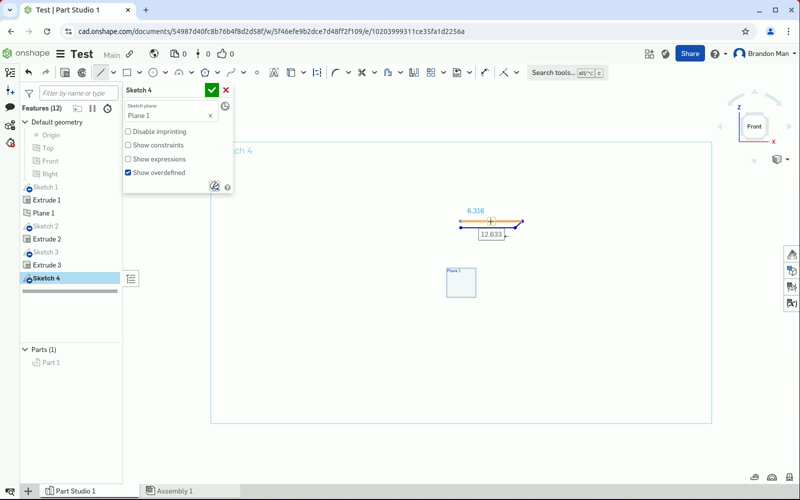
mouse_move(460, 227)
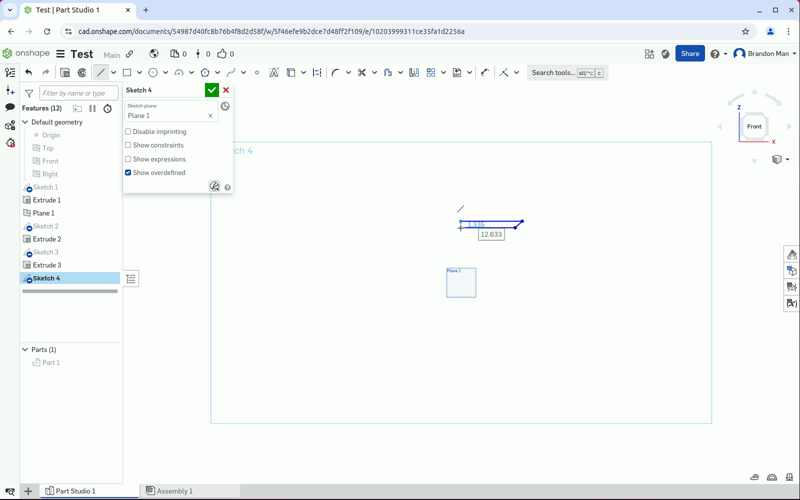
scroll(6)
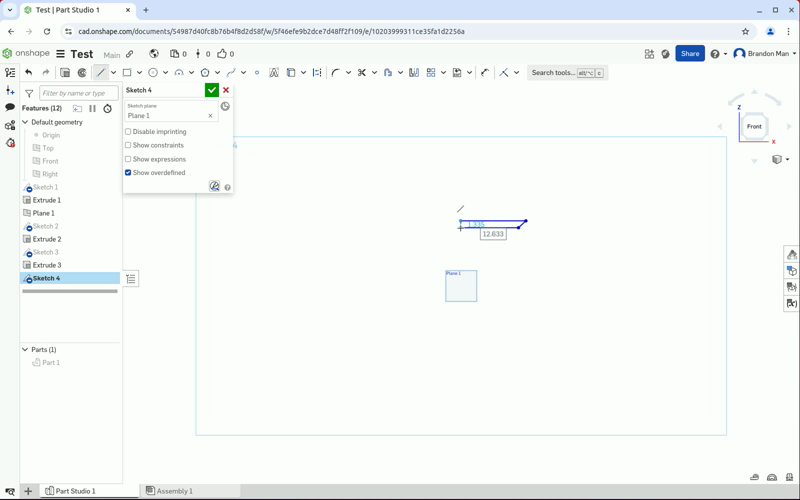
scroll(6)
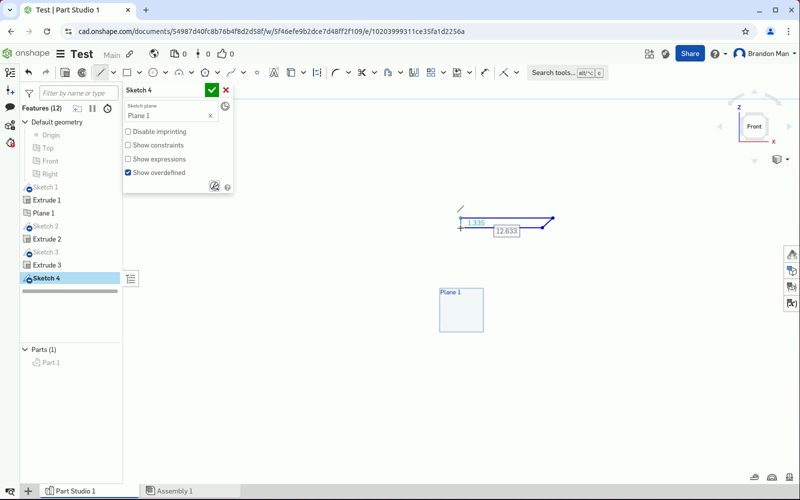
scroll(6)
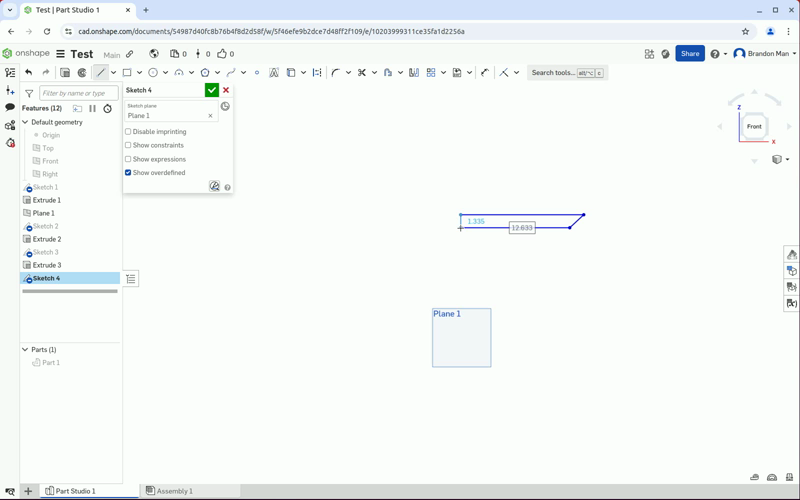
scroll(6)
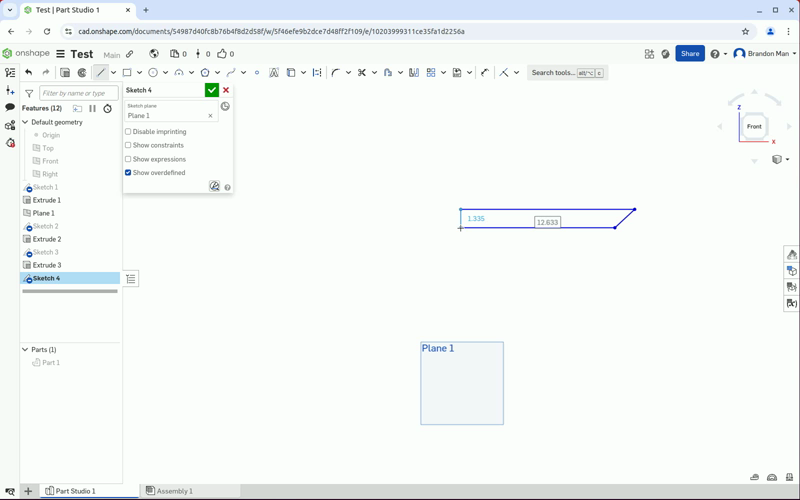
scroll(6)
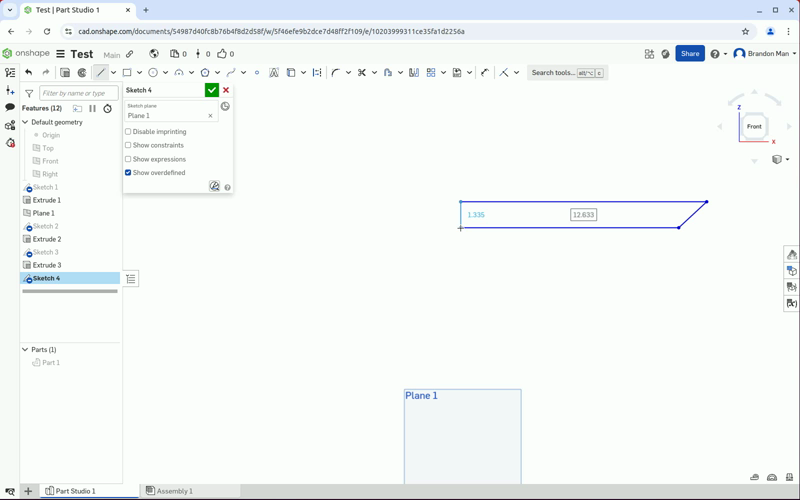
scroll(6)
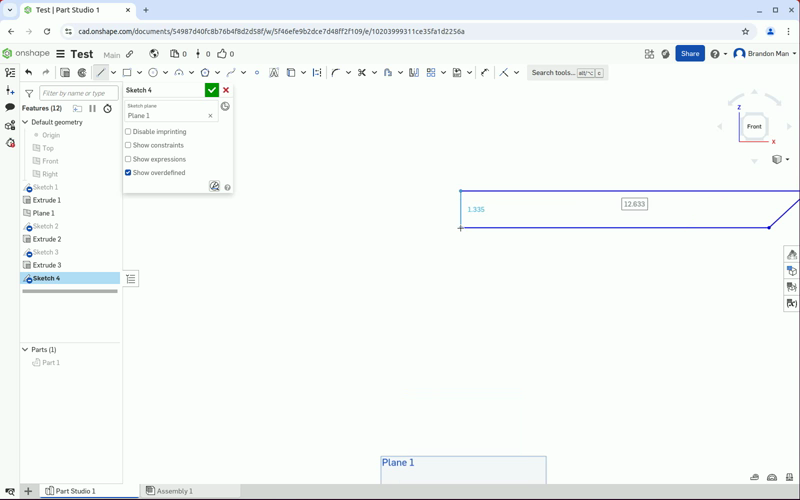
scroll(6)
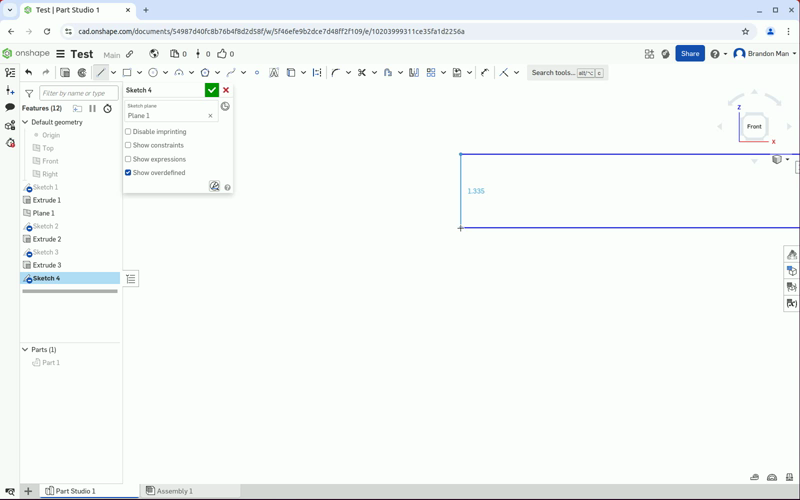
key_up(shift)
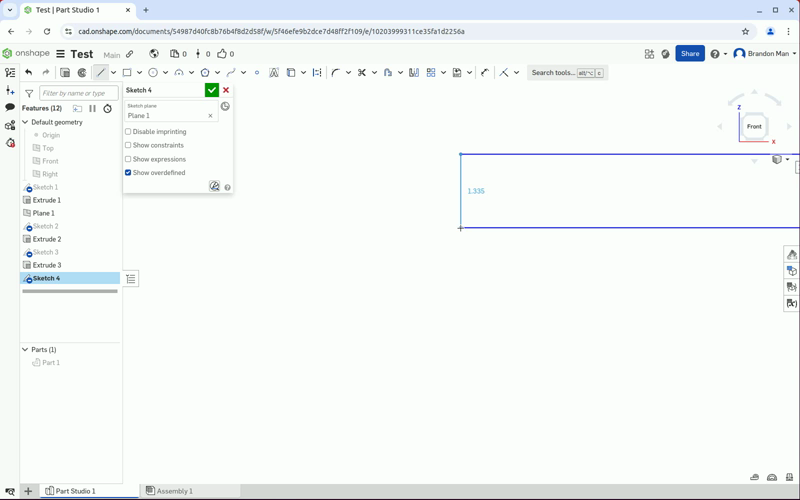
click(460, 227)
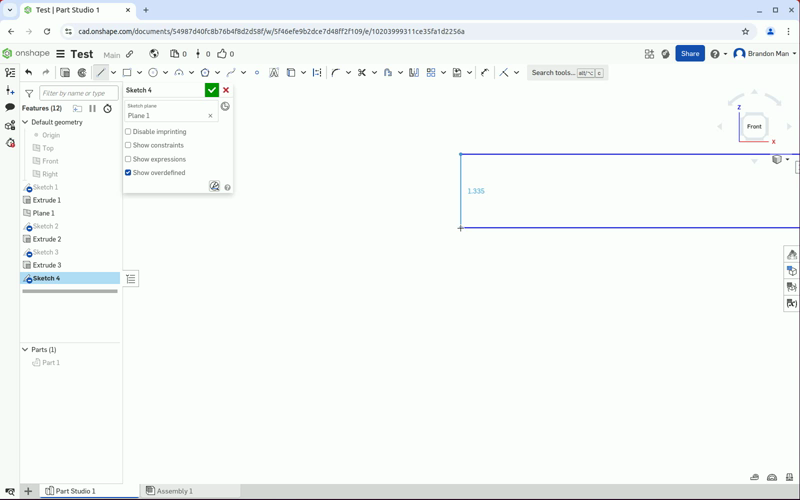
scroll(-6)
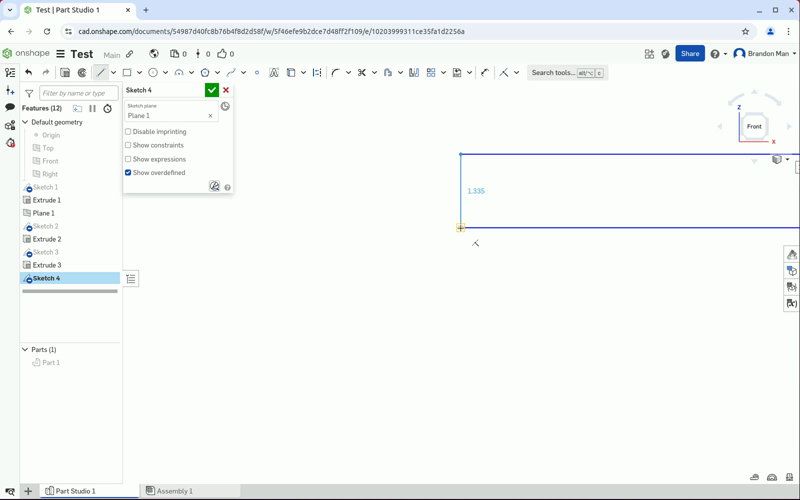
scroll(-6)
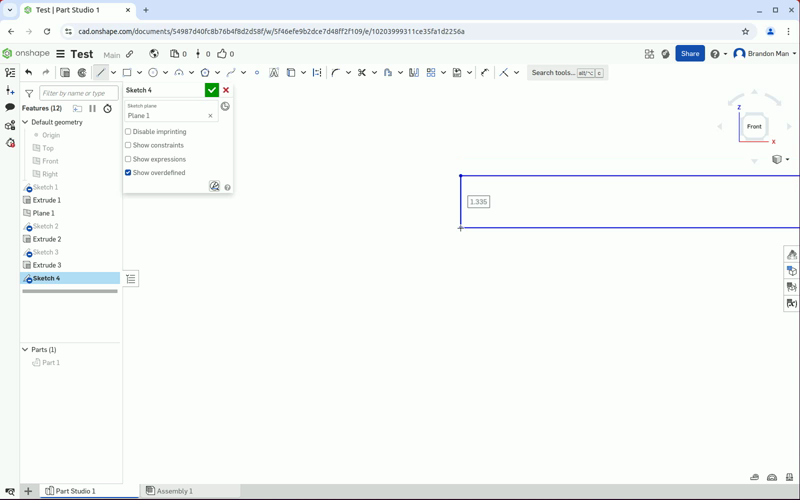
scroll(-6)
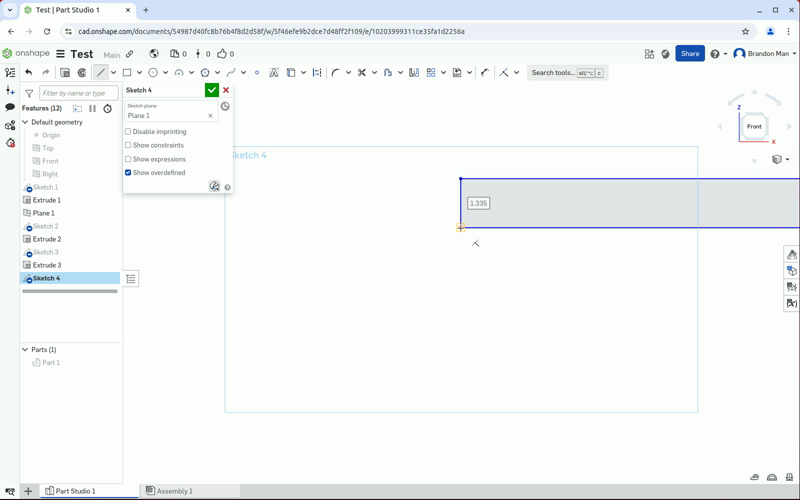
scroll(-6)
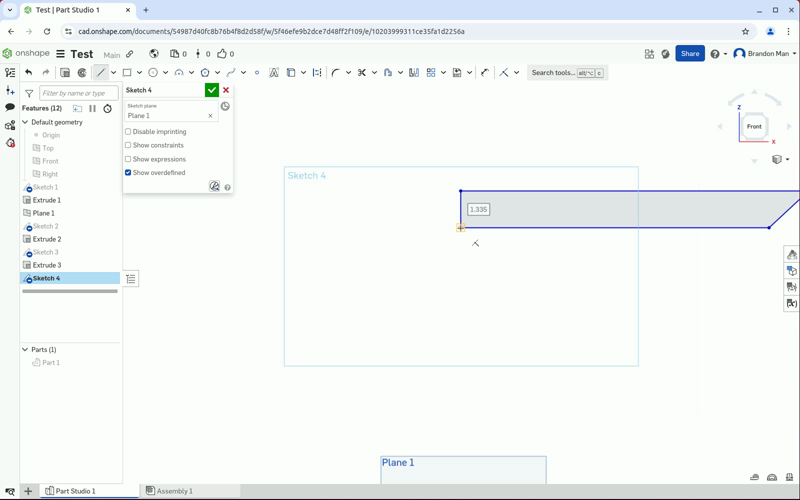
scroll(-6)
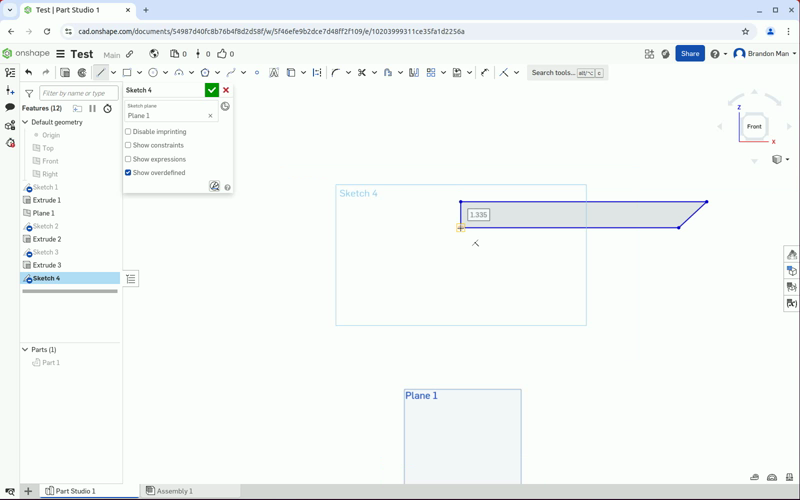
scroll(-6)
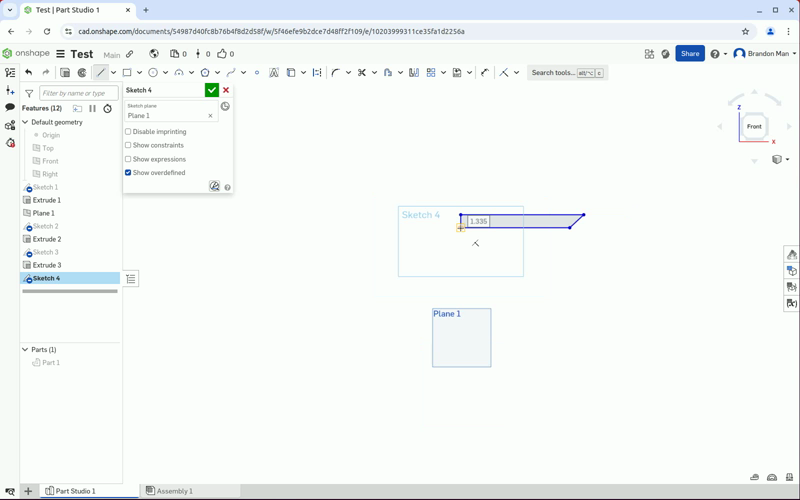
scroll(-6)
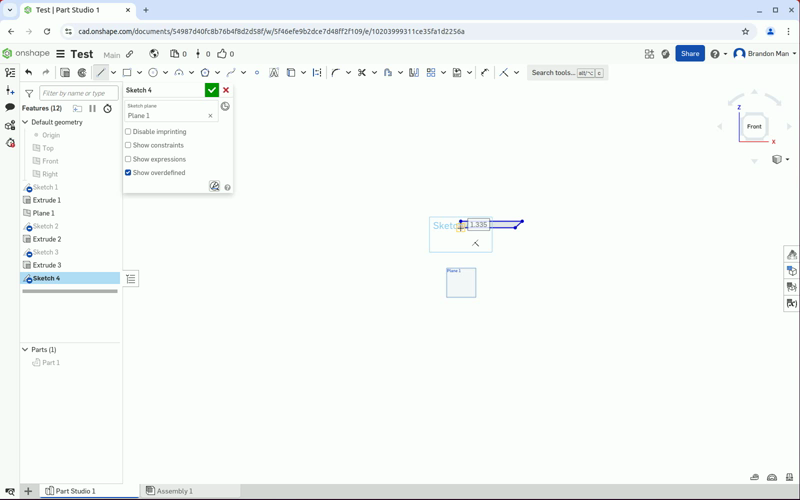
key(esc)
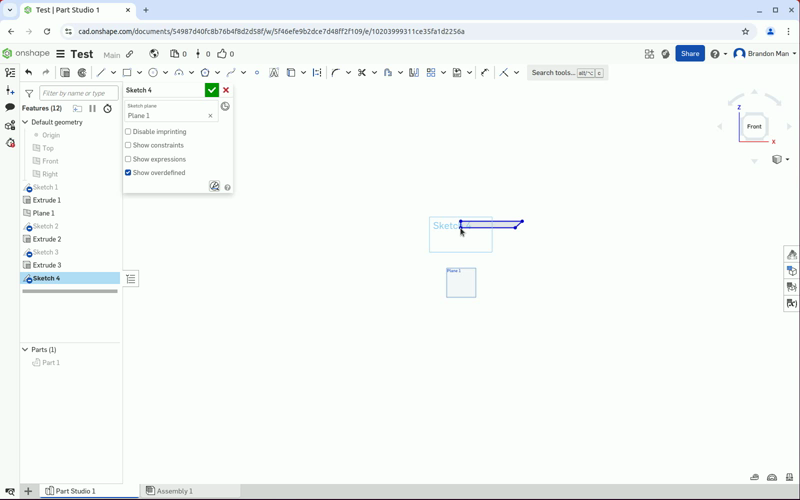
mouse_move(499, 225)
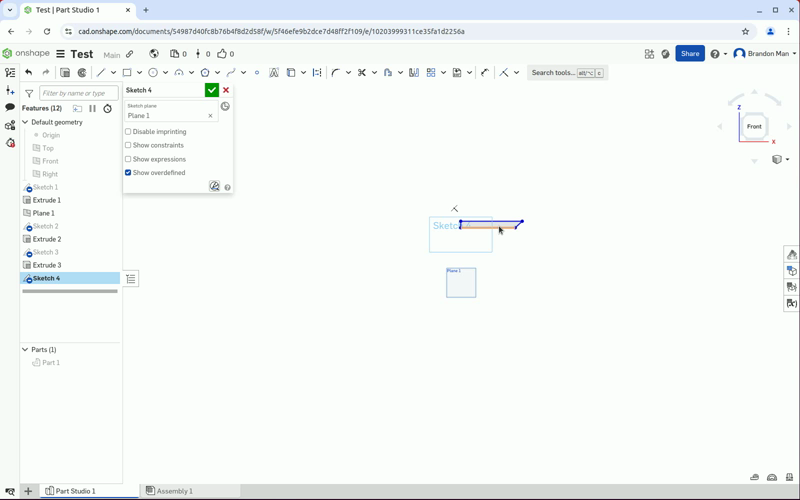
scroll(6)
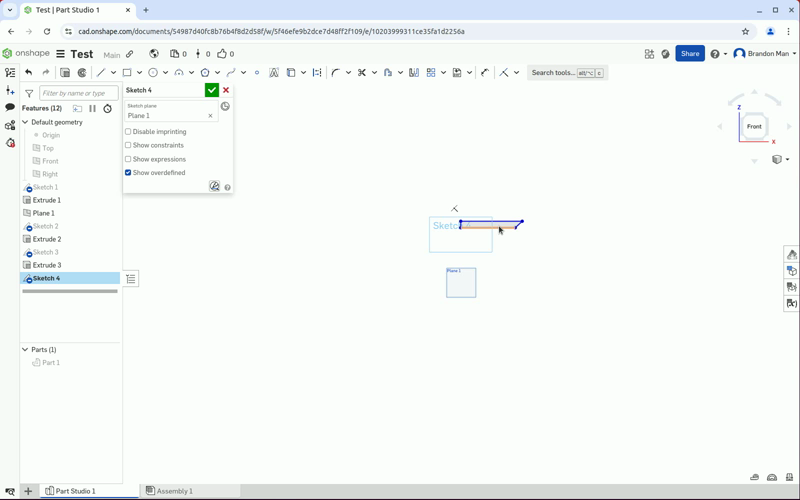
scroll(6)
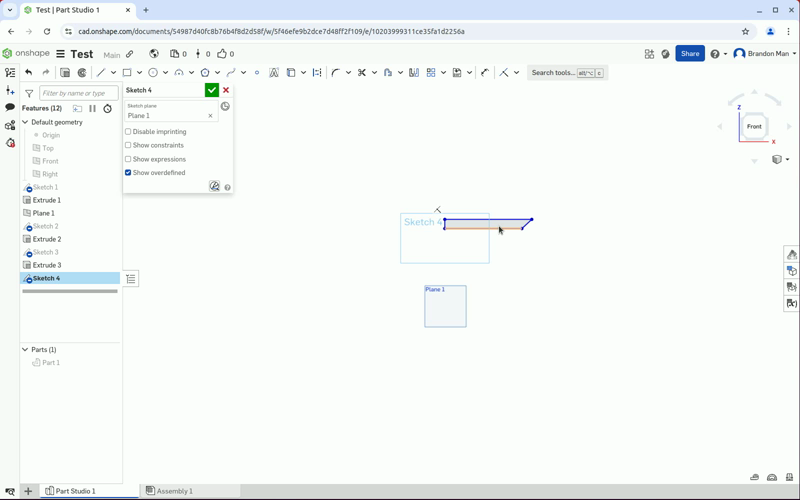
scroll(6)
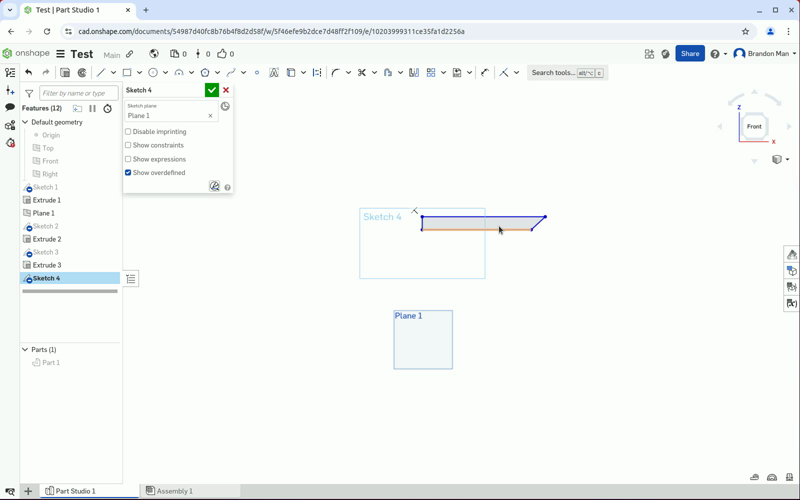
scroll(6)
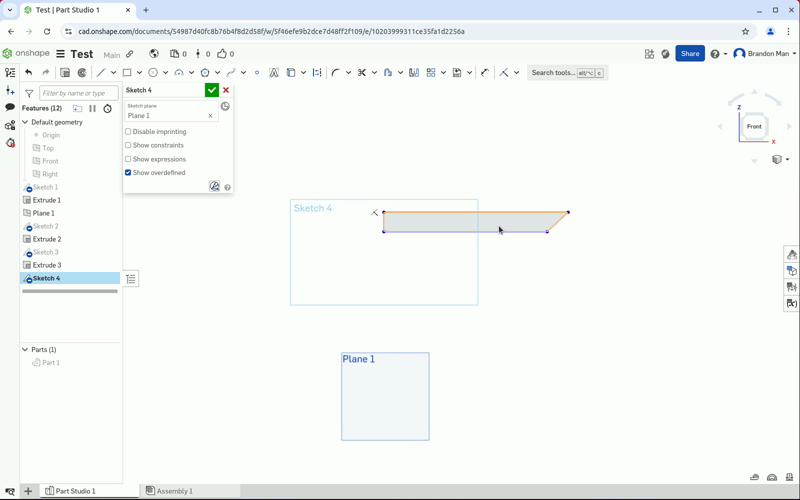
scroll(6)
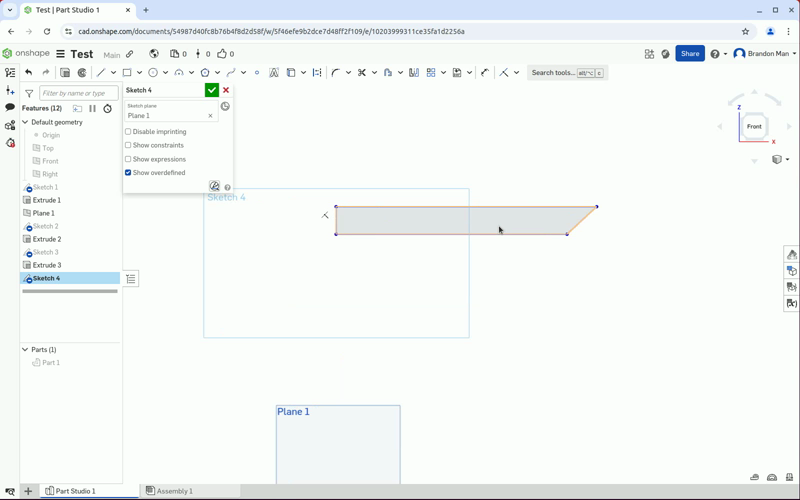
scroll(6)
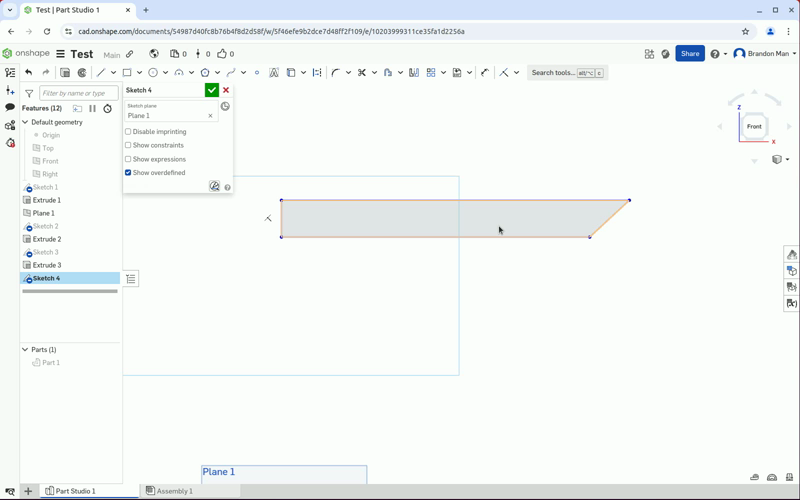
scroll(6)
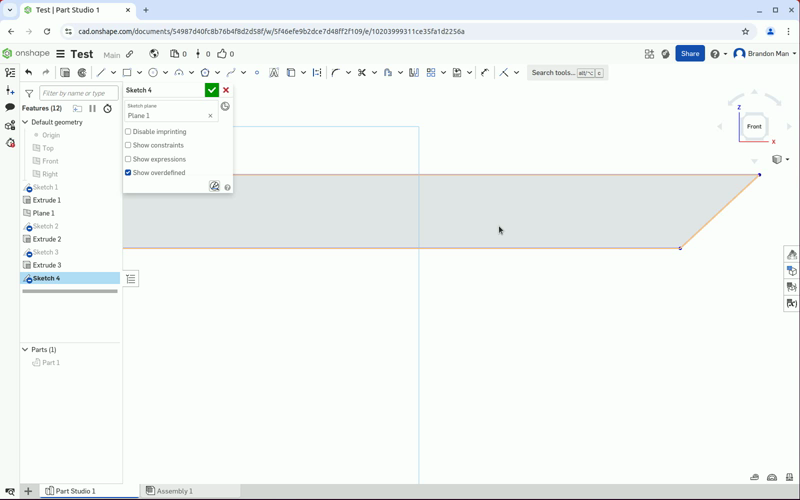
click(499, 225)
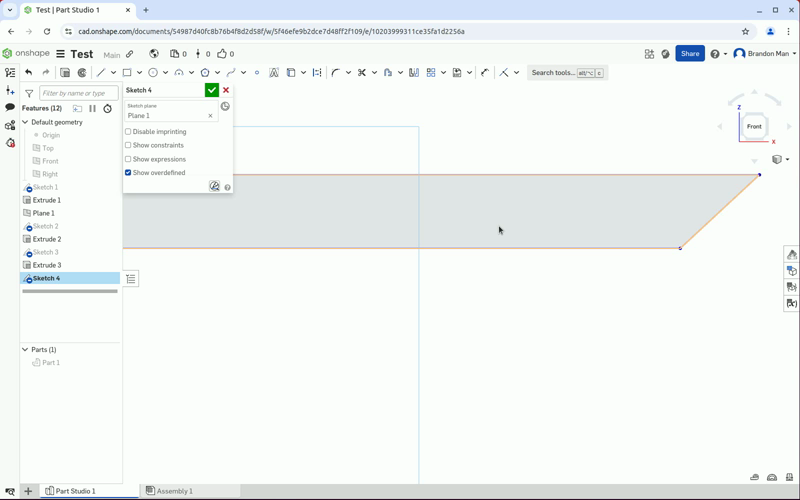
scroll(-6)
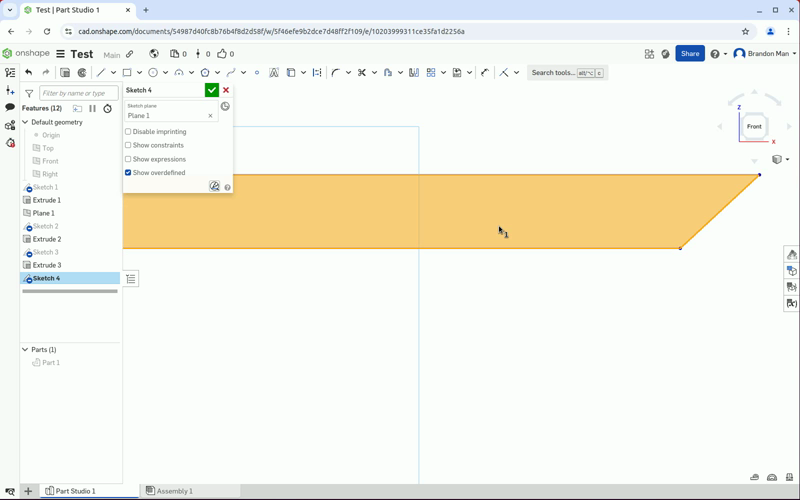
scroll(-6)
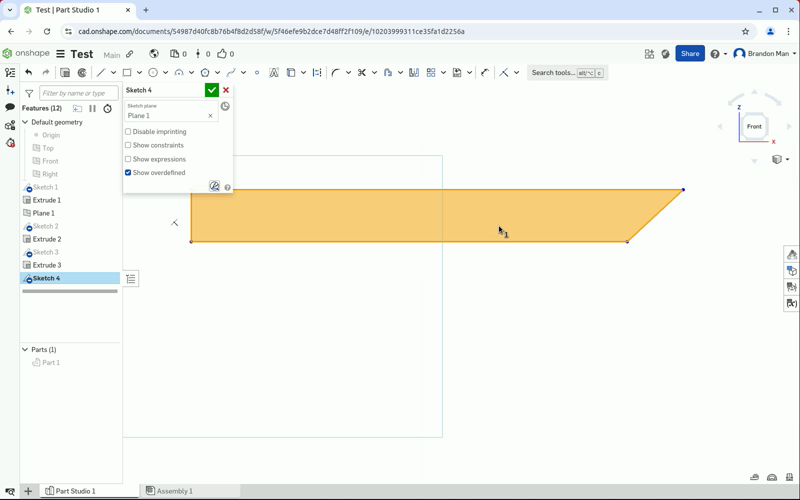
scroll(-6)
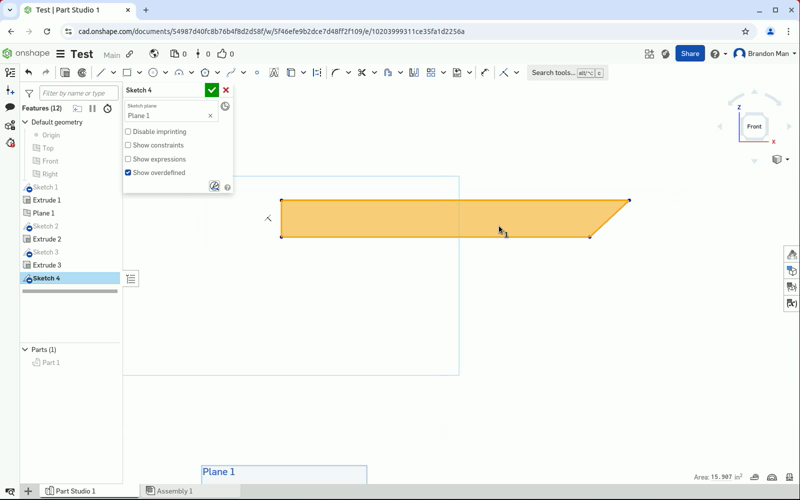
scroll(-6)
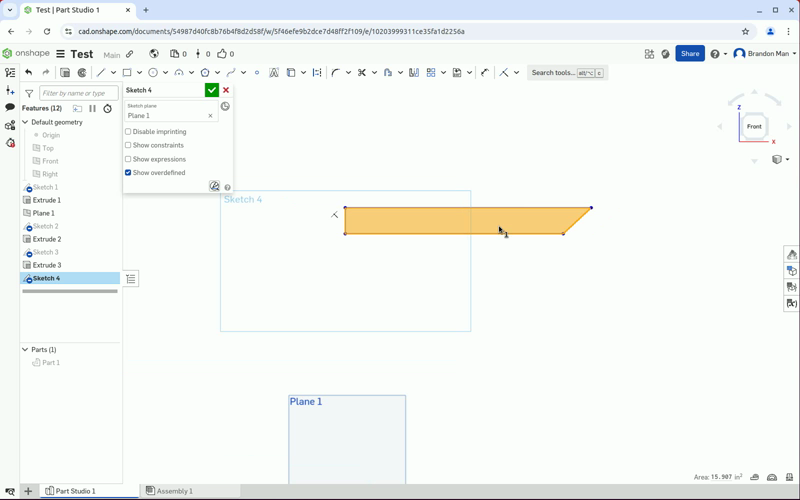
scroll(-6)
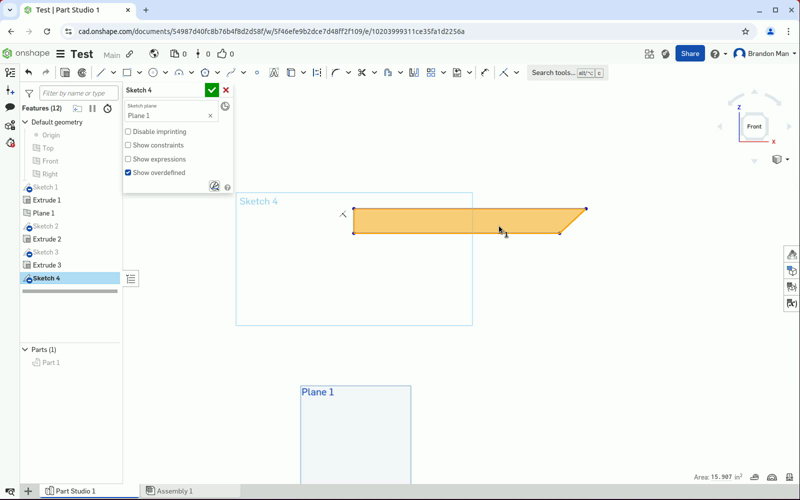
scroll(-6)
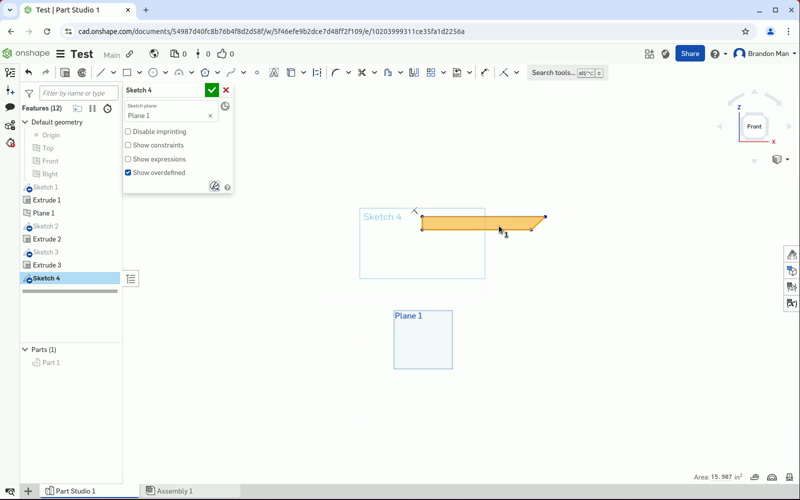
scroll(-6)
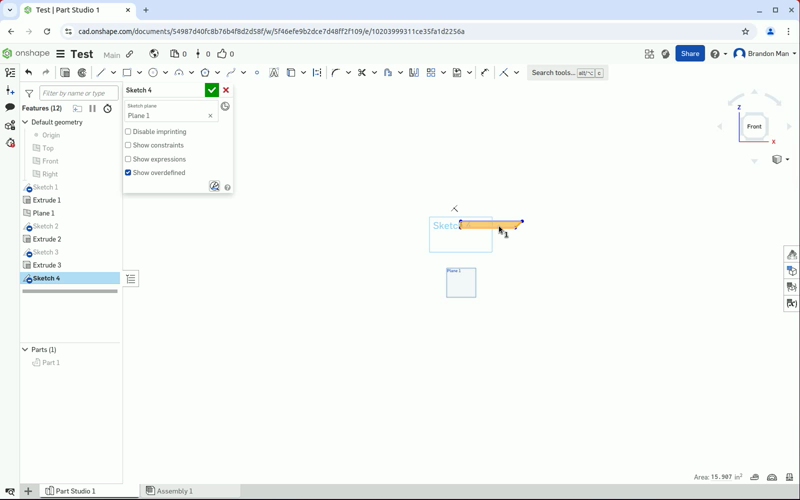
mouse_move(73, 352)
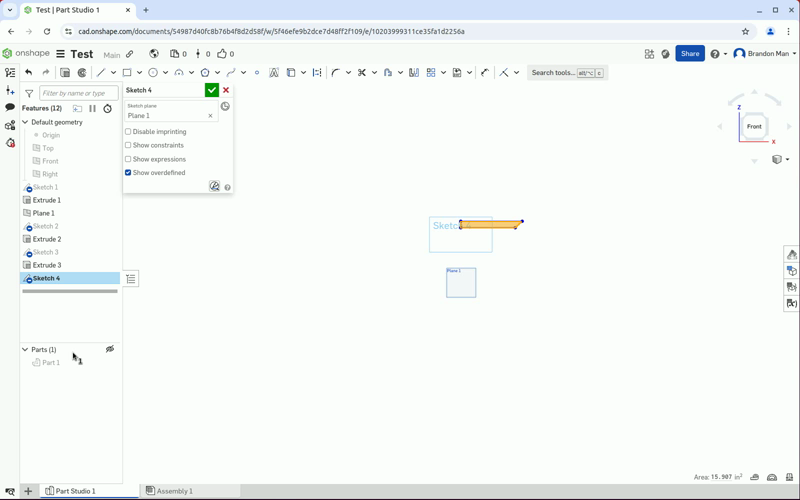
key(shift+y)
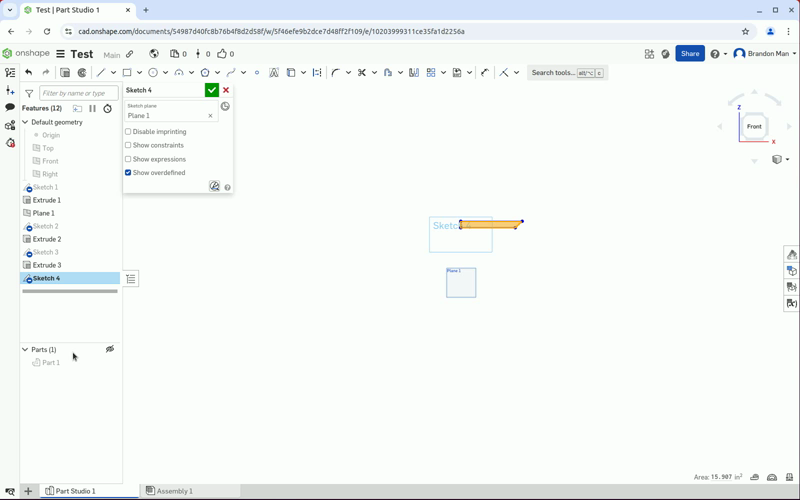
key(shift+e)
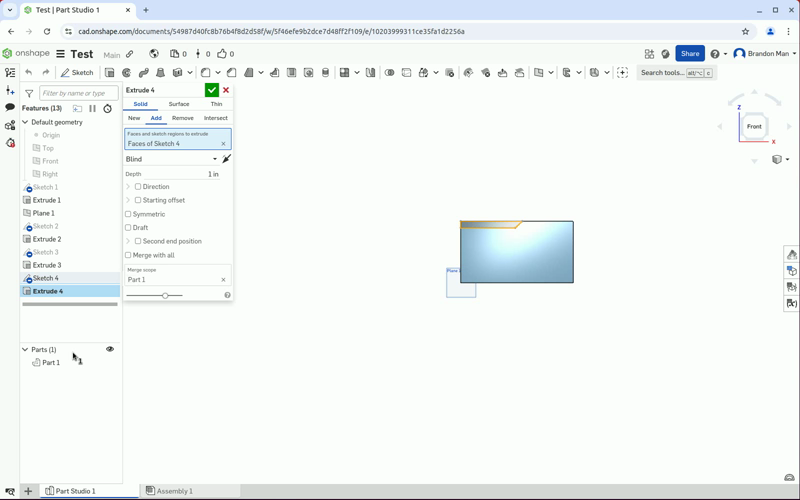
mouse_move(143, 106)
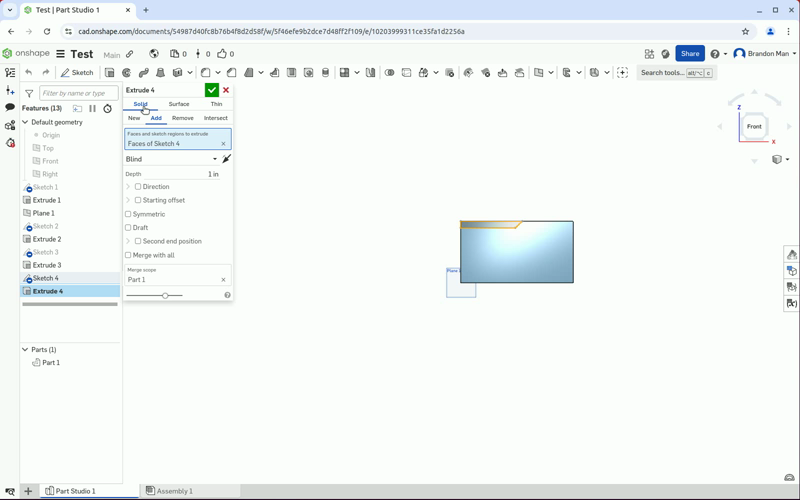
click(143, 106)
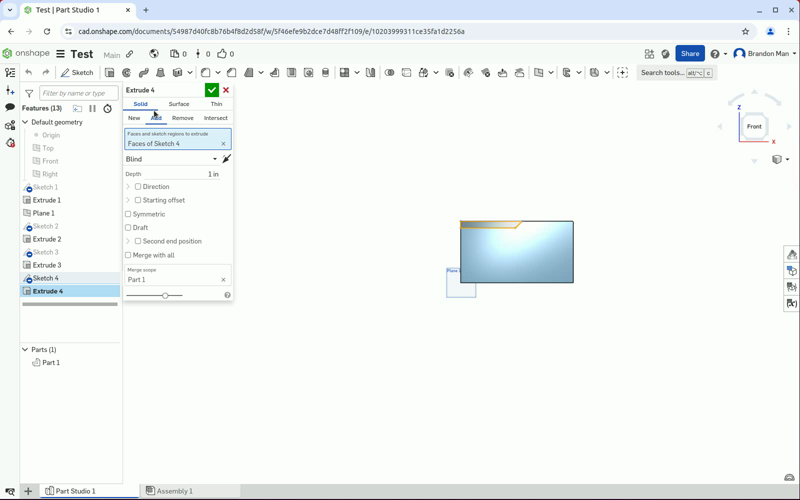
mouse_move(186, 120)
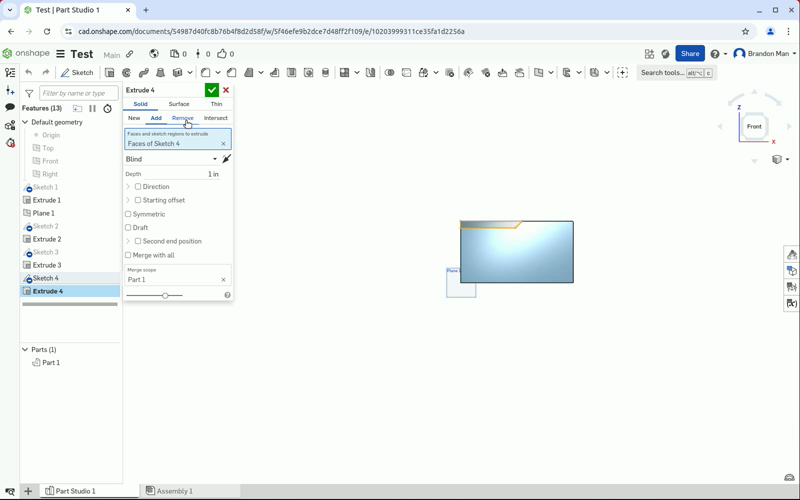
click(186, 120)
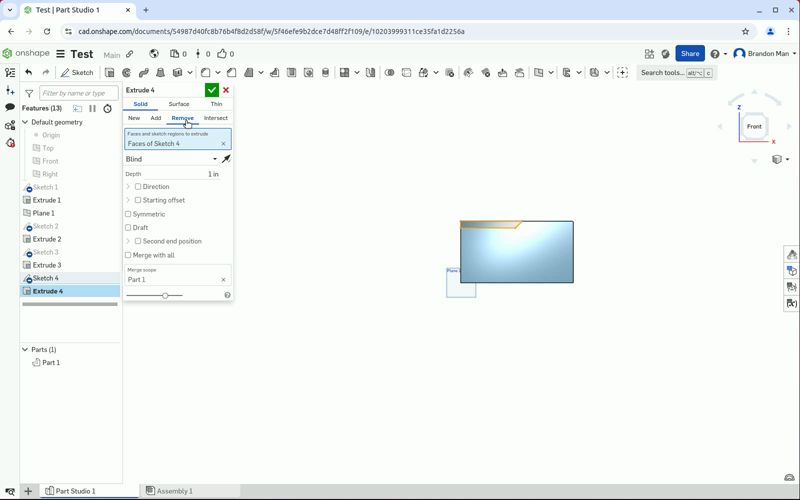
key(tab, 4)
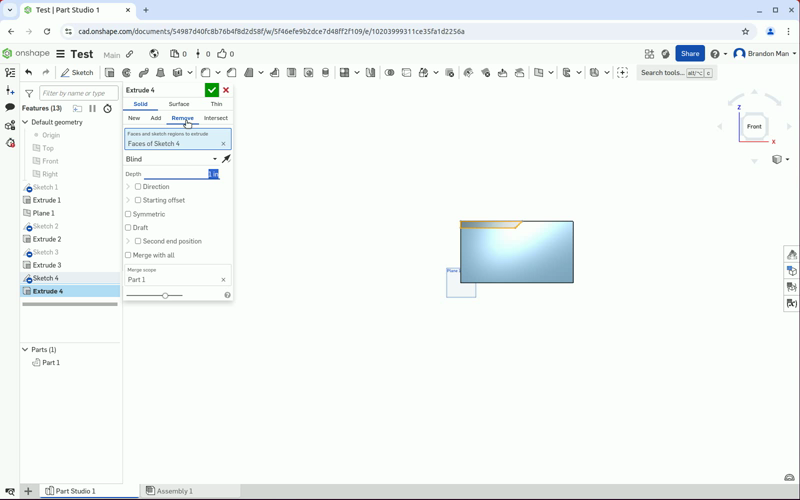
text(29.607)
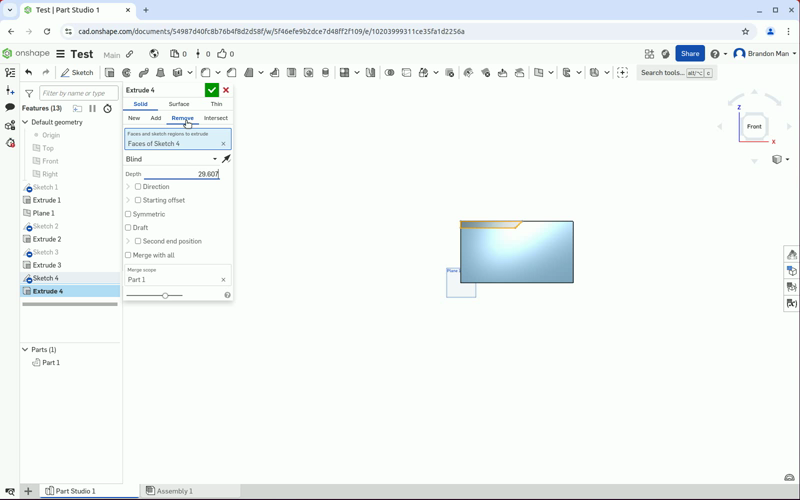
key(tab, 6)
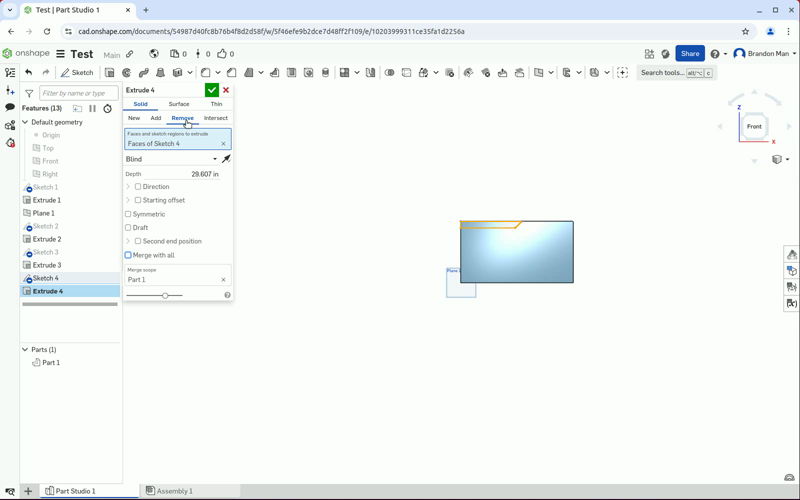
key(space)
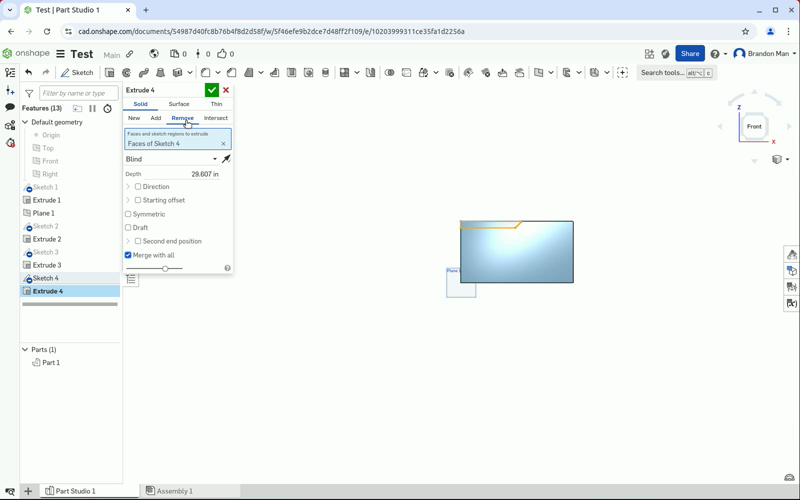
key(enter)
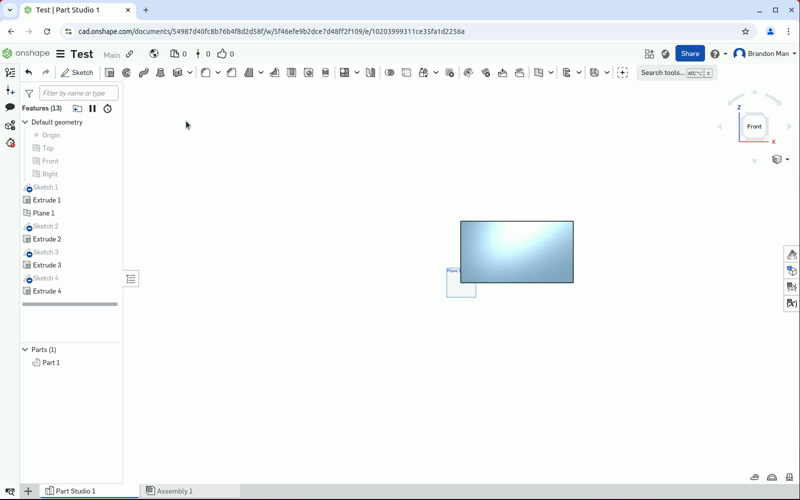
key(shift+h)
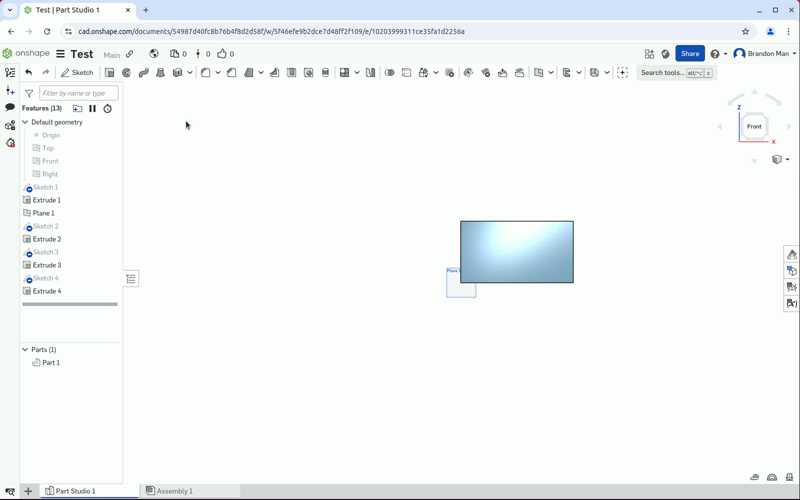
key(shift+h)
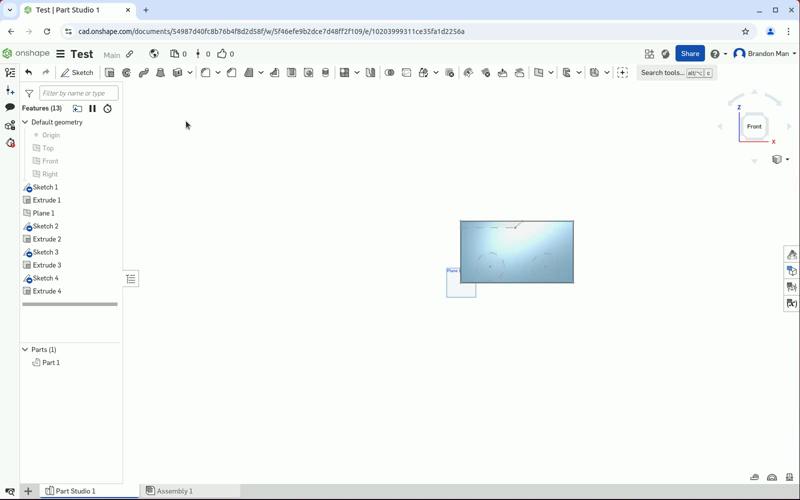
key(shift+7)
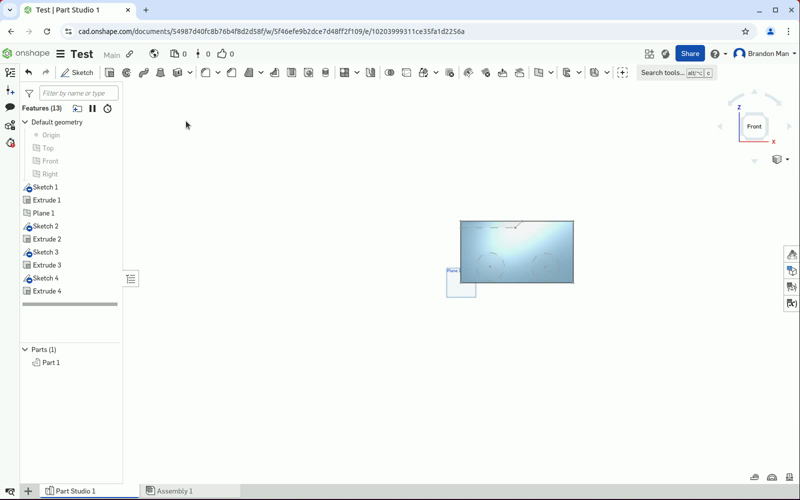
key(left, 2)
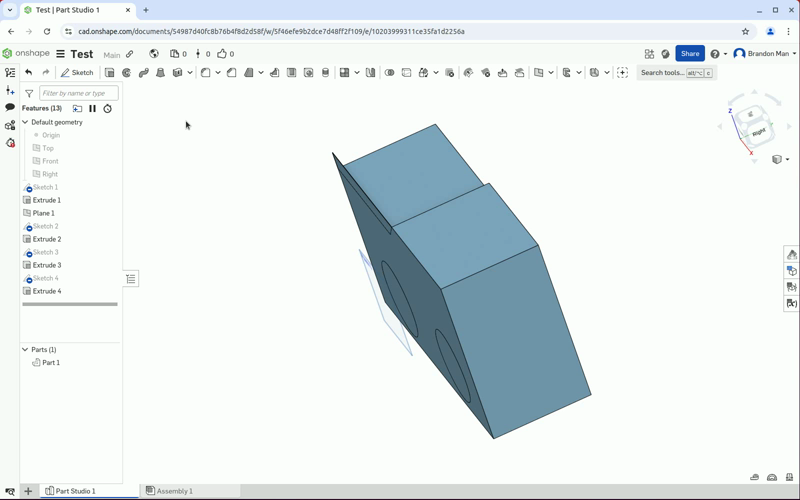
key(down, 2)
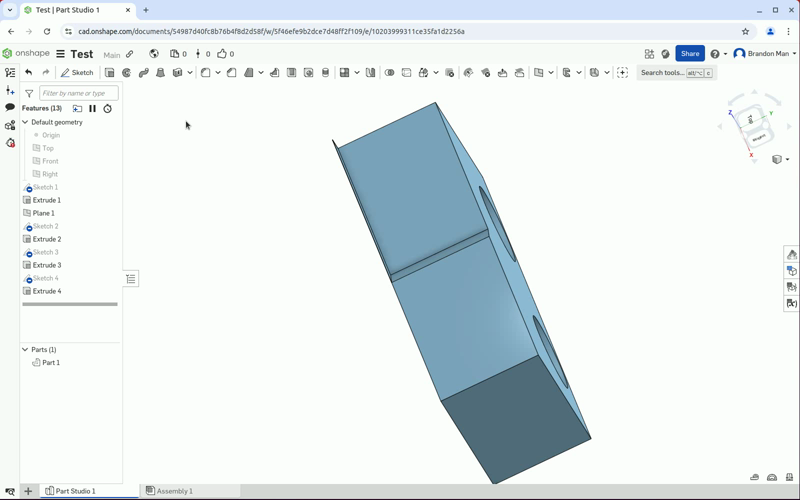
key(up, 2)
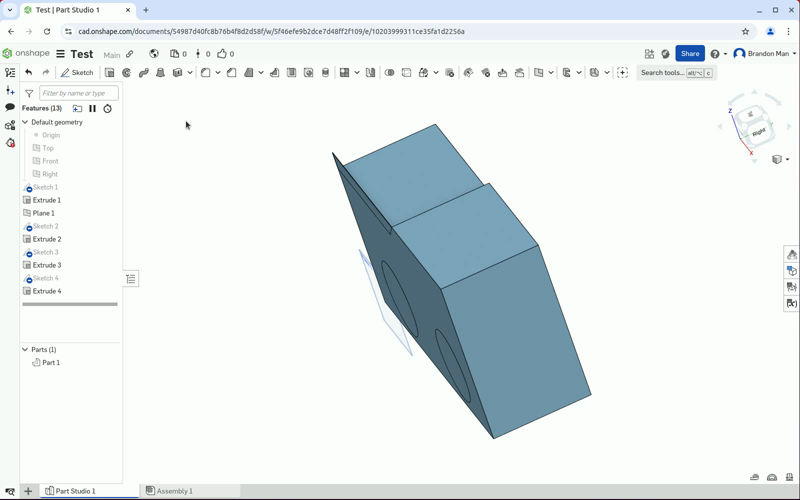
key(right, 2)
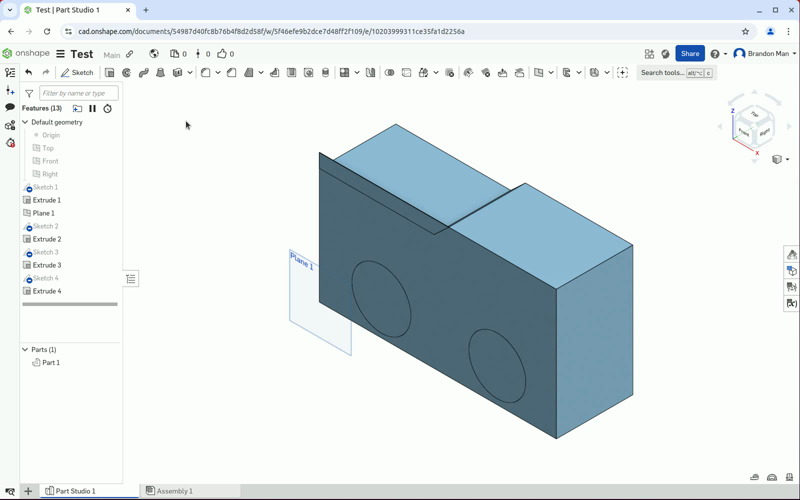
mouse_move(73, 189)
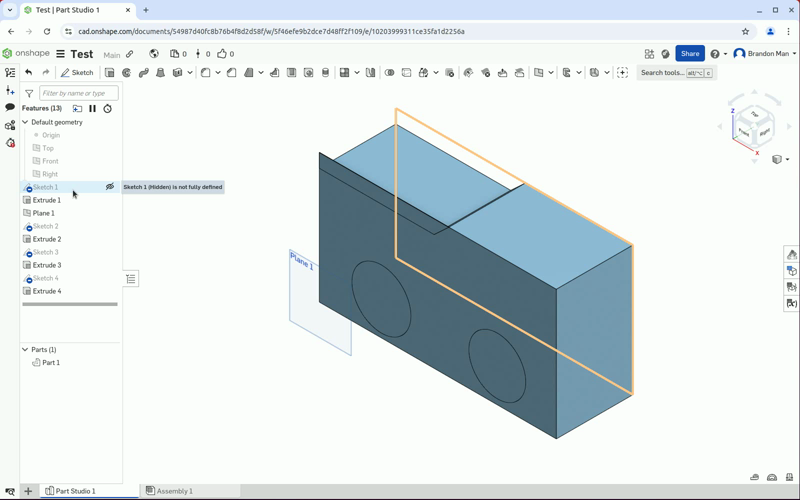
click(73, 189)